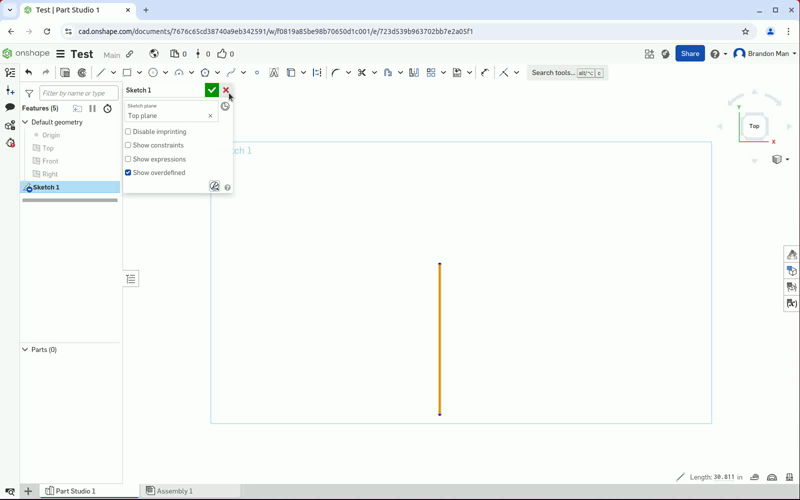
key(shift+h)
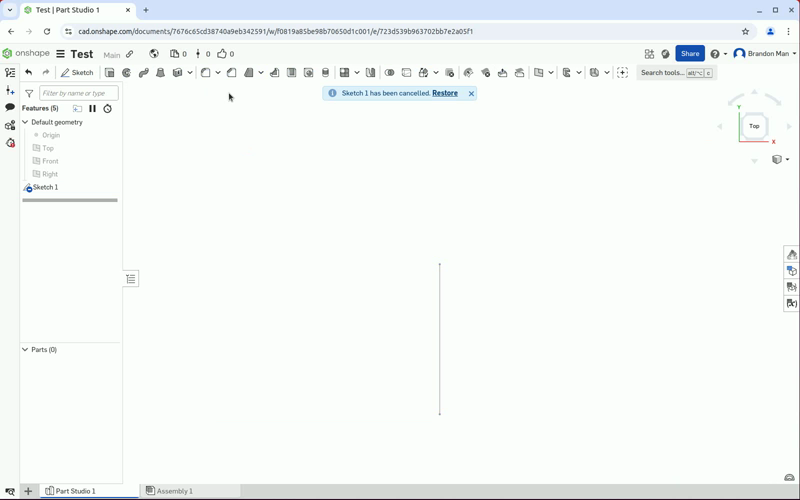
key(shift+s)
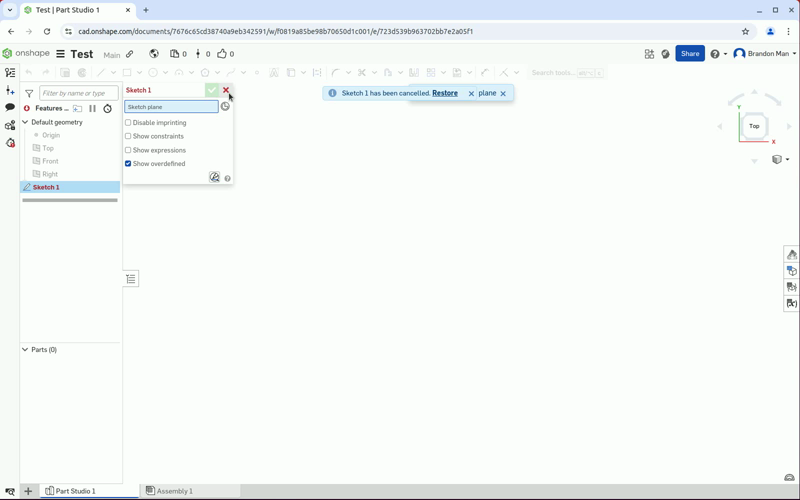
mouse_move(73, 150)
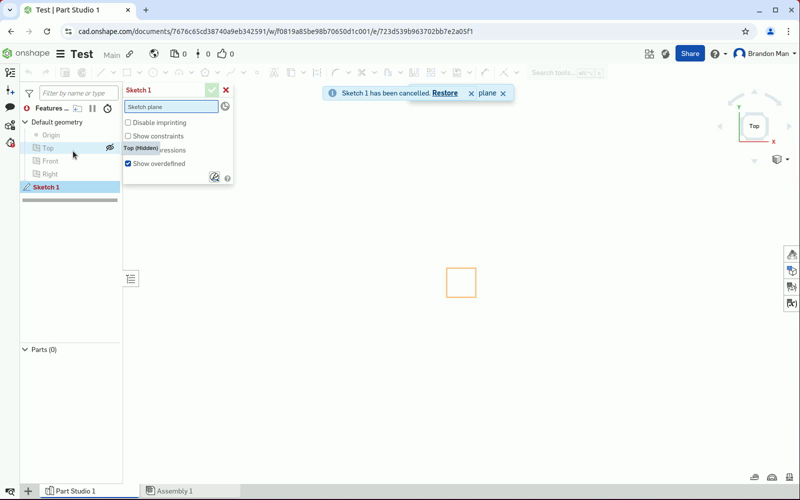
click(73, 150)
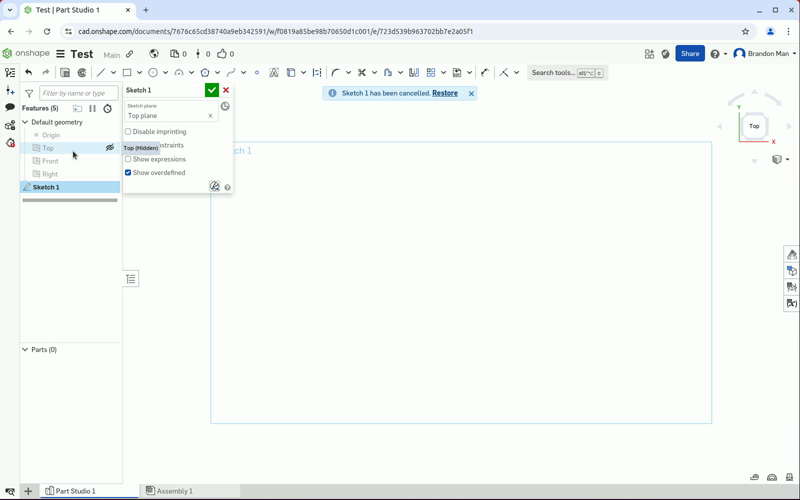
mouse_move(73, 352)
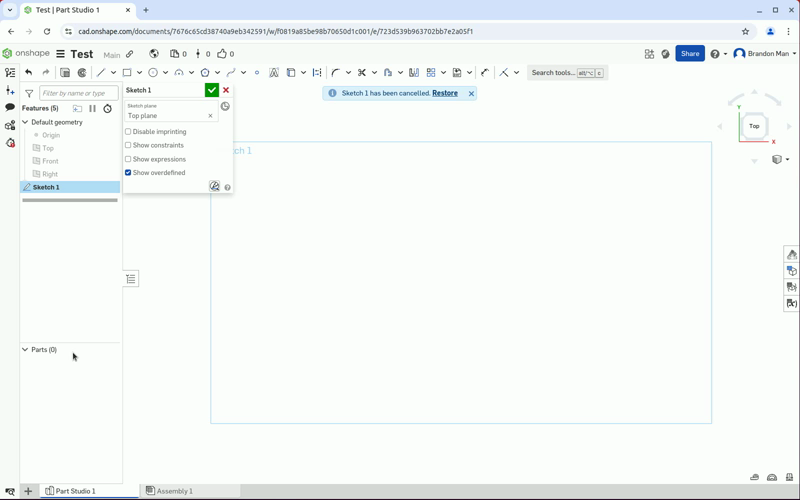
key(y)
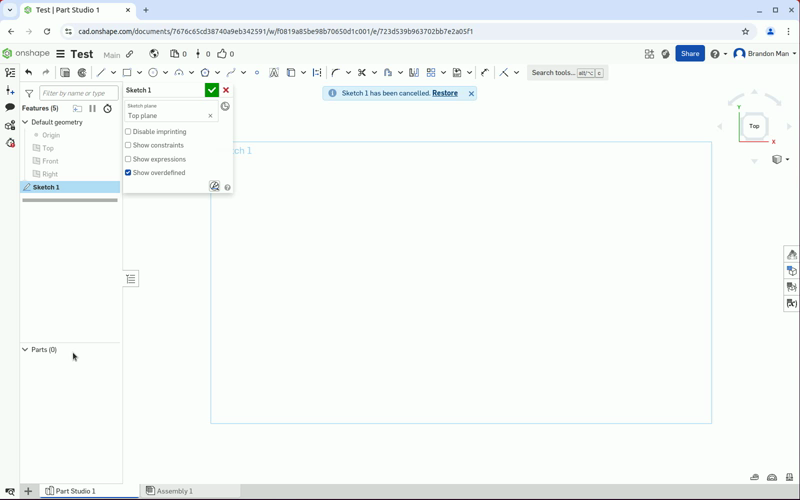
key(l)
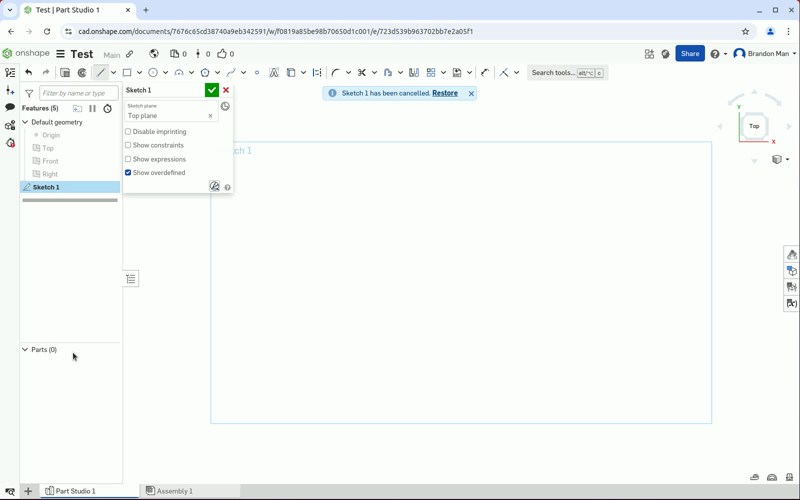
key_down(shift)
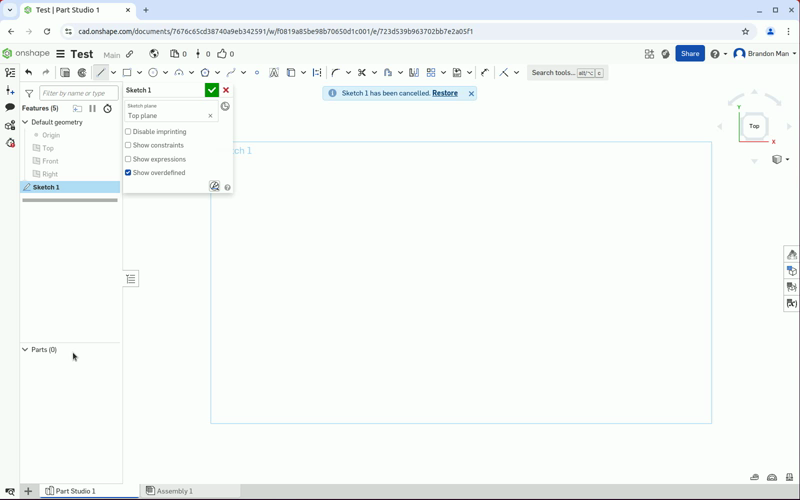
mouse_move(569, 325)
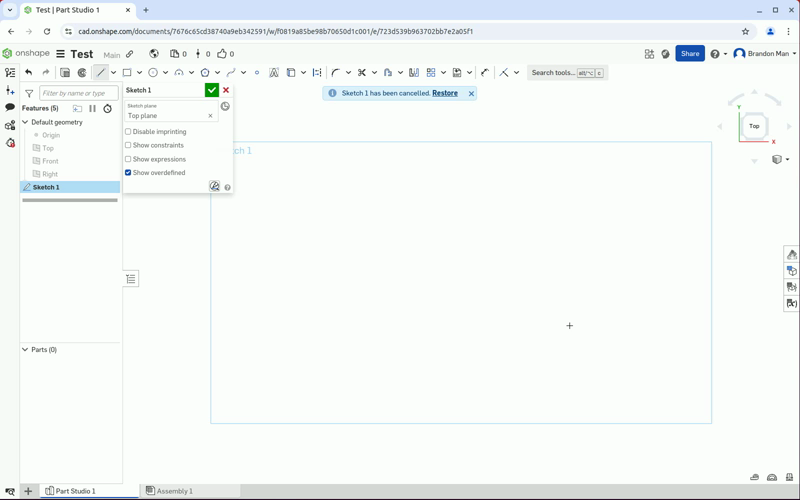
click(569, 325)
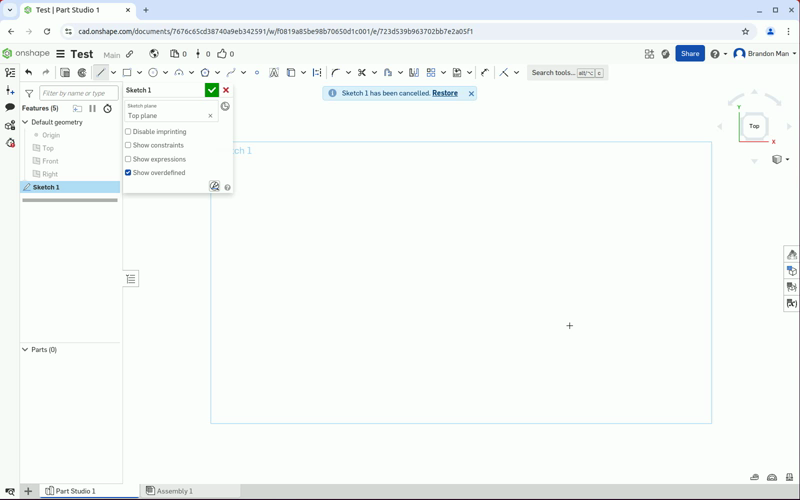
key_up(shift)
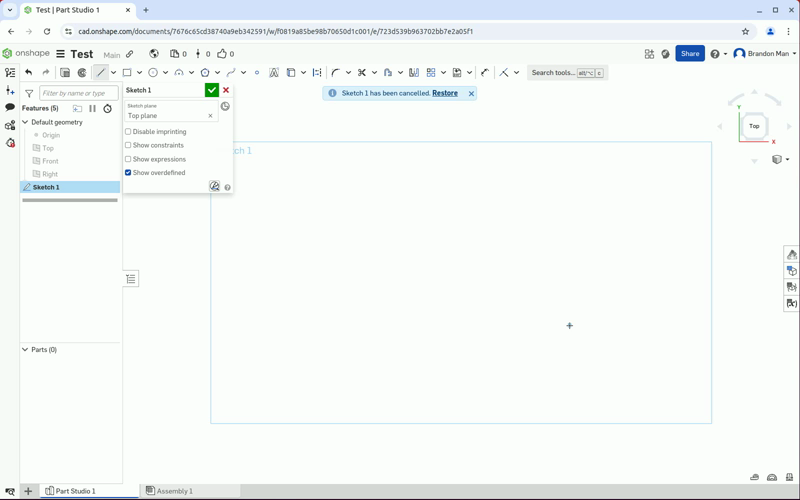
key_down(shift)
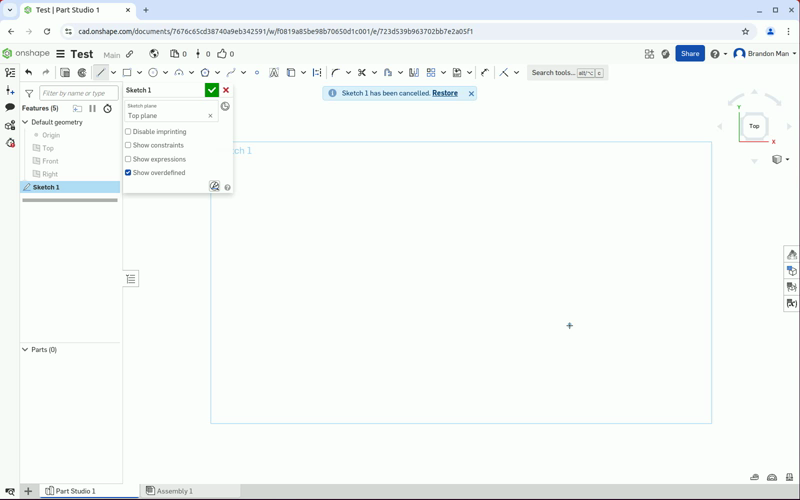
mouse_move(589, 325)
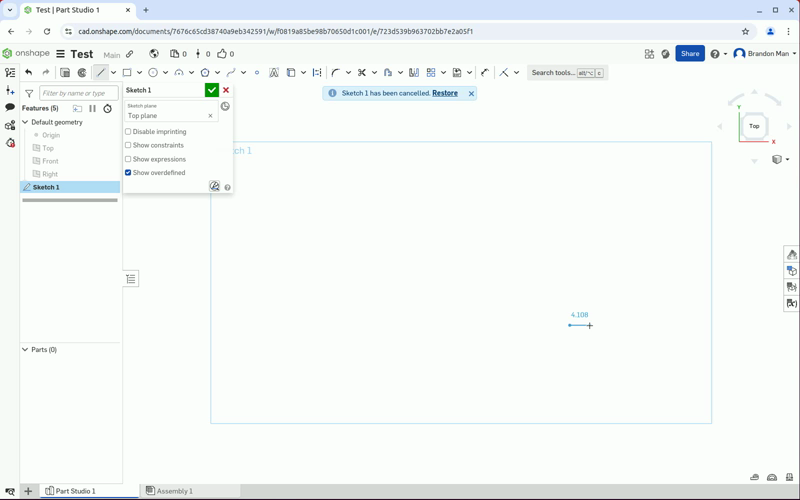
mouse_move(571, 326)
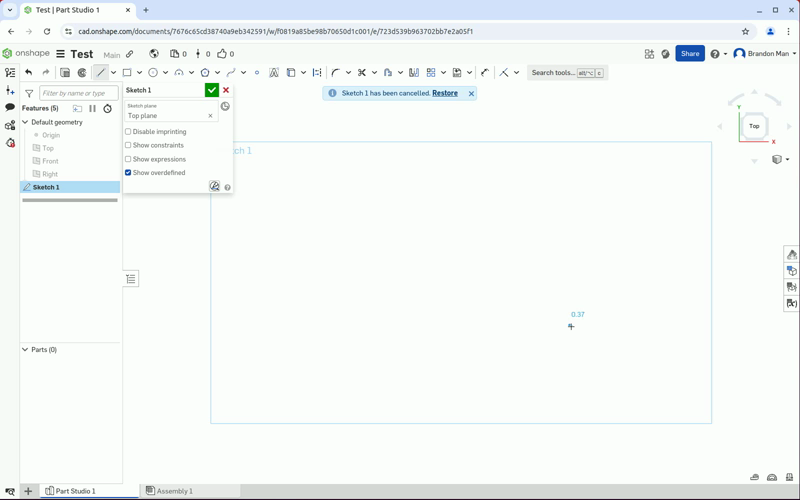
scroll(6)
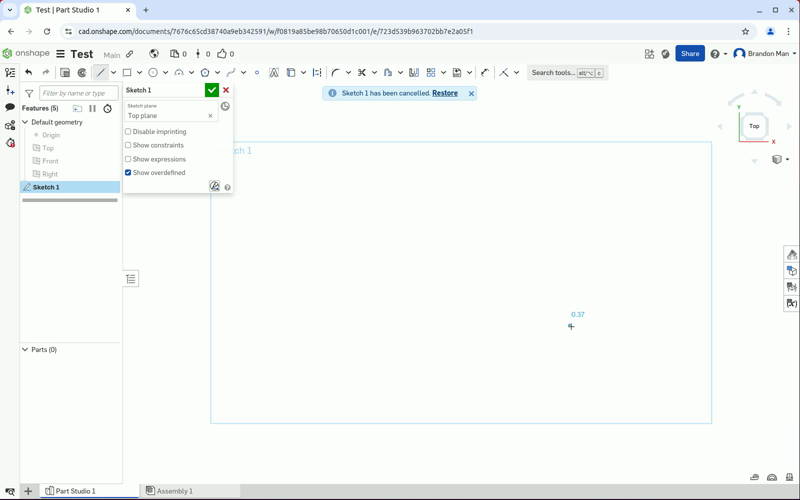
scroll(6)
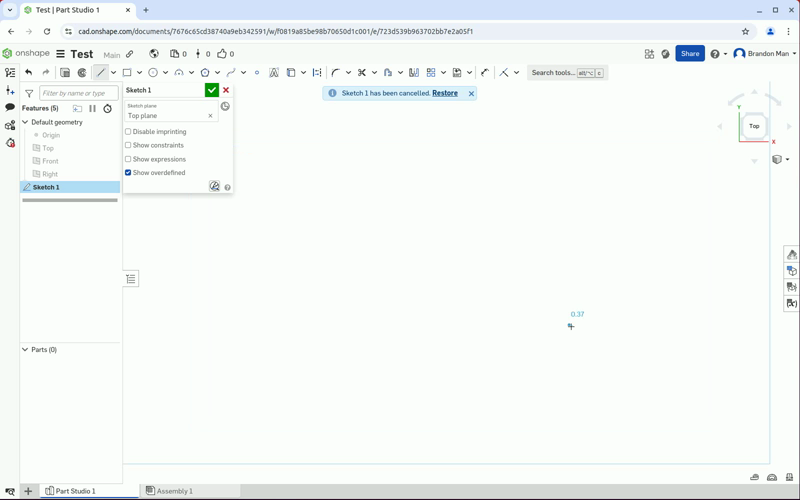
scroll(6)
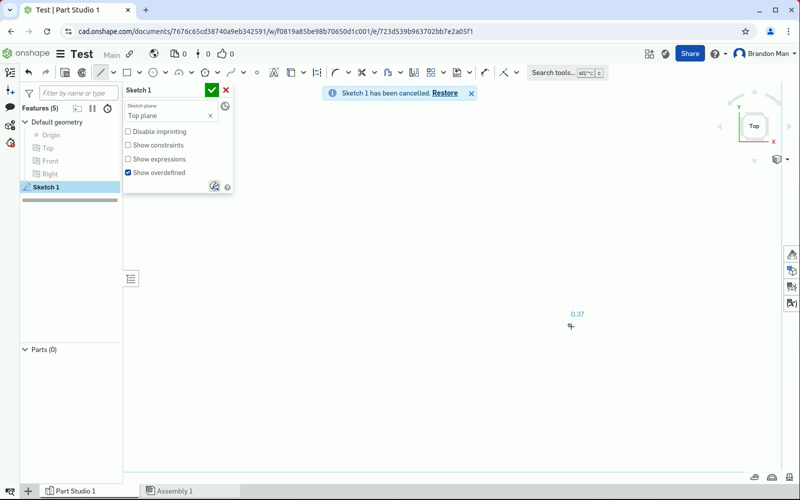
scroll(6)
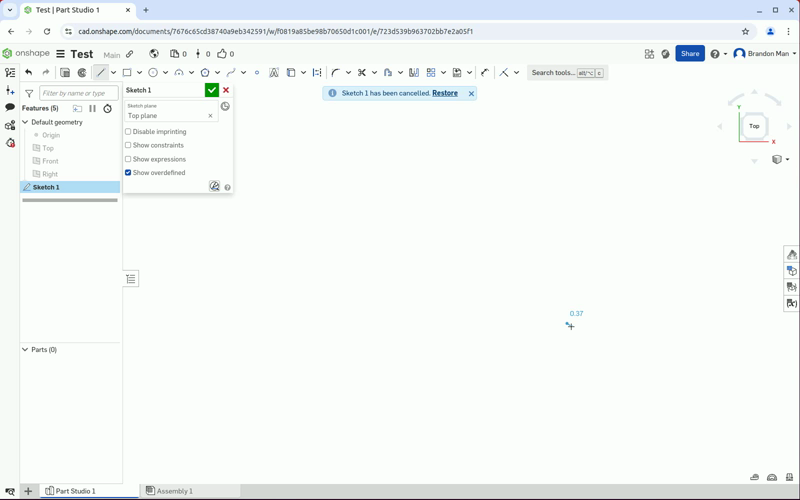
scroll(6)
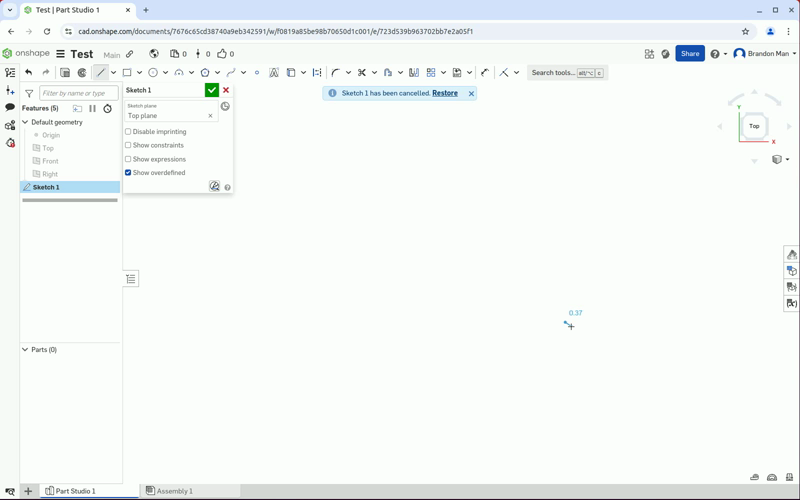
scroll(6)
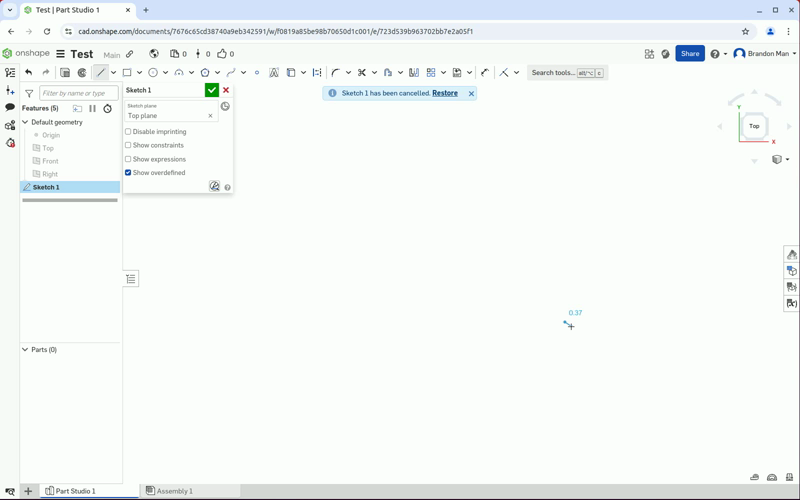
scroll(6)
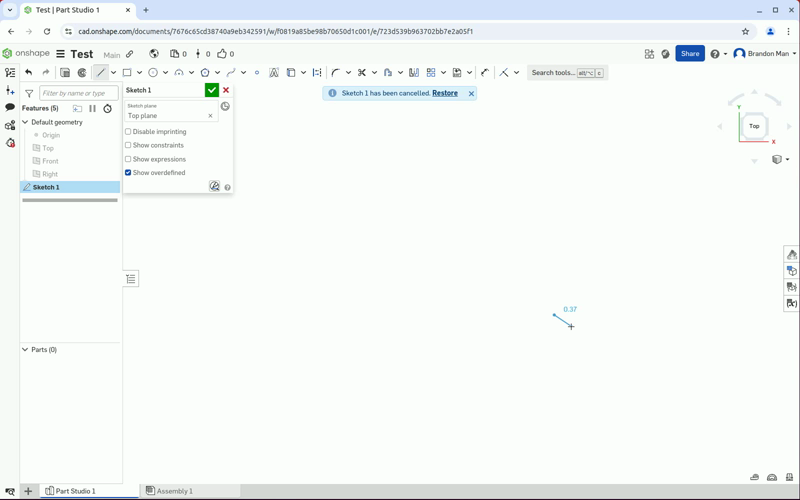
click(571, 326)
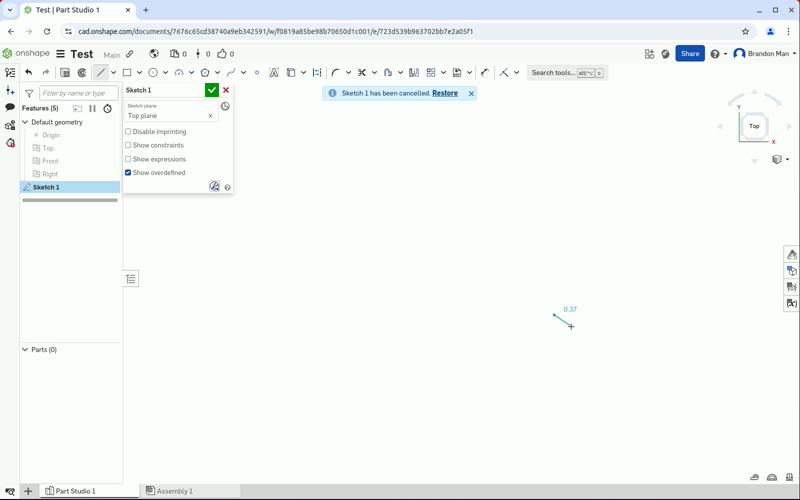
scroll(-6)
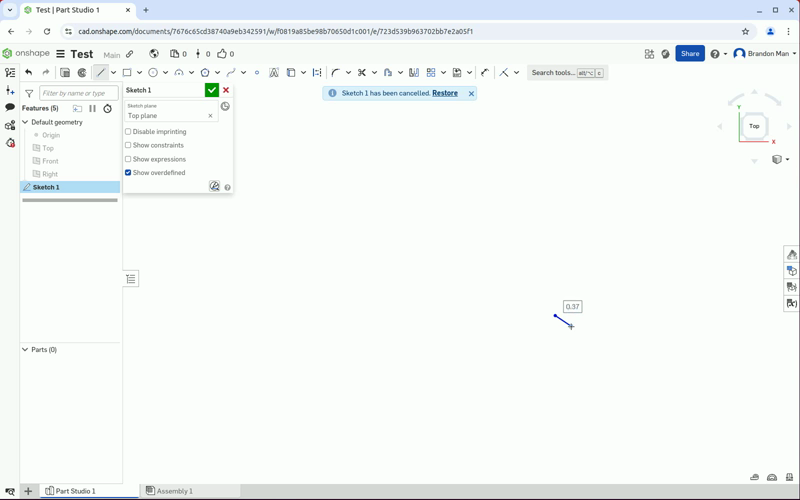
scroll(-6)
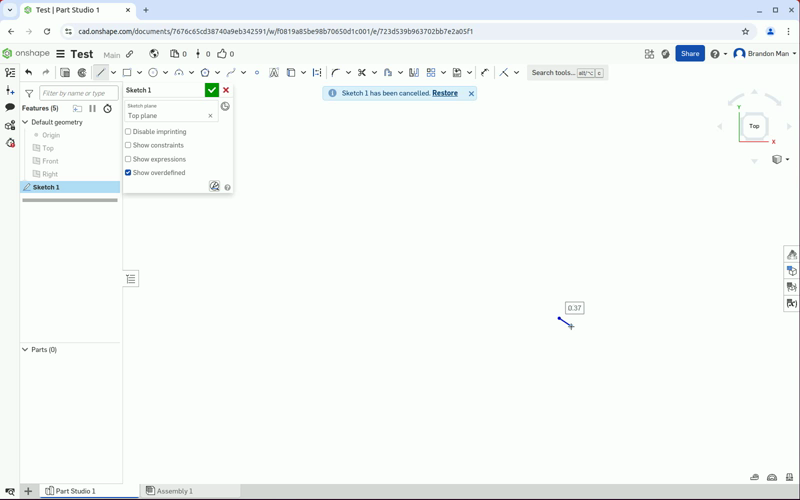
scroll(-6)
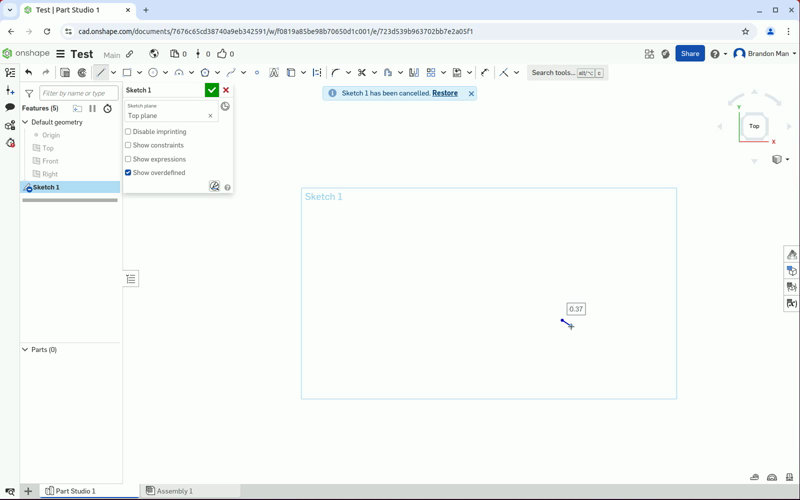
scroll(-6)
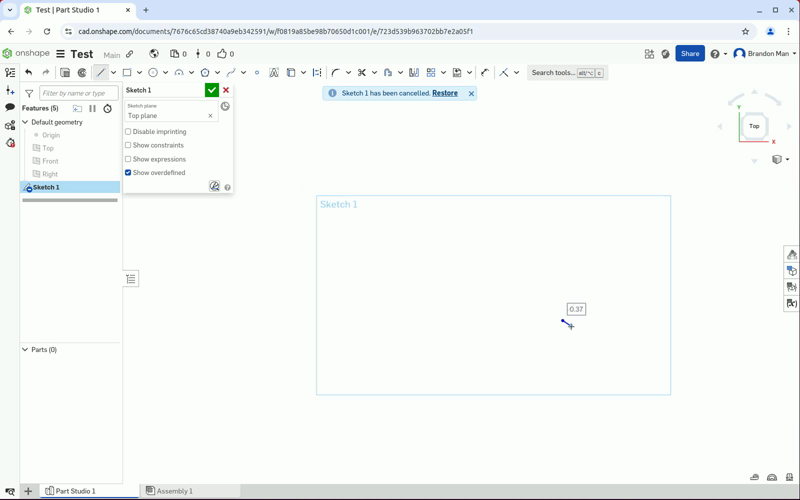
scroll(-6)
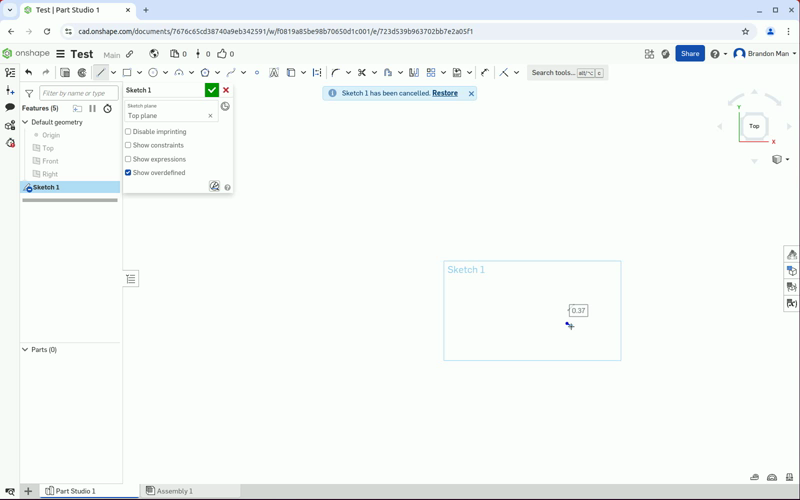
scroll(-6)
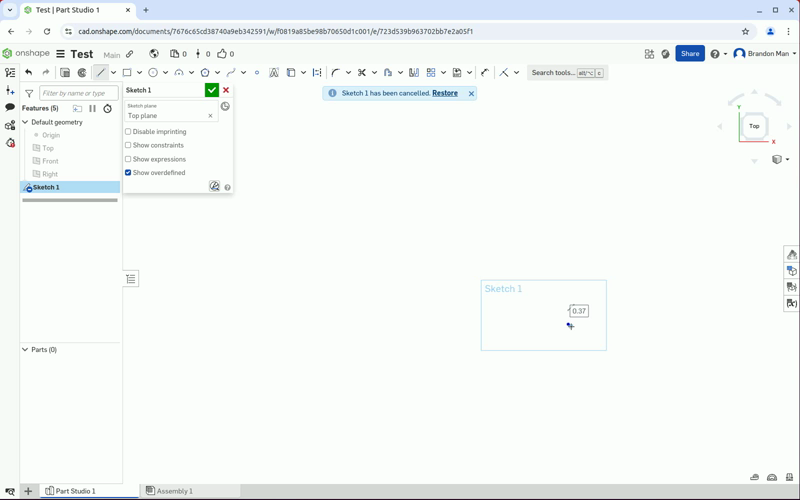
scroll(-6)
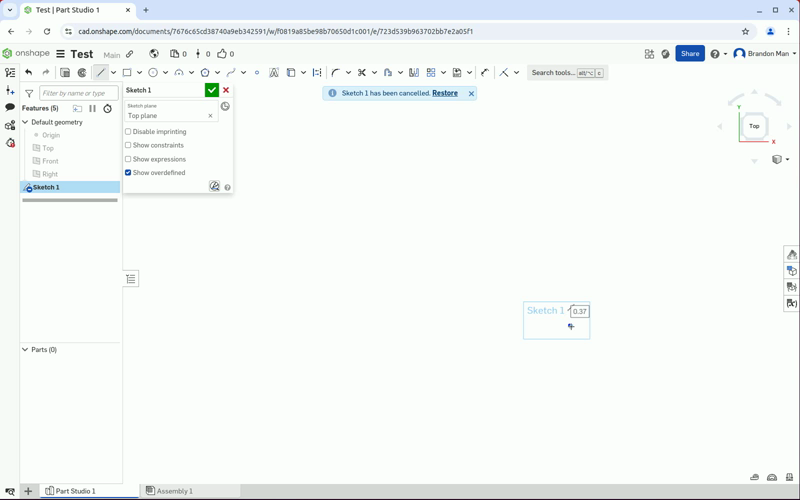
key_up(shift)
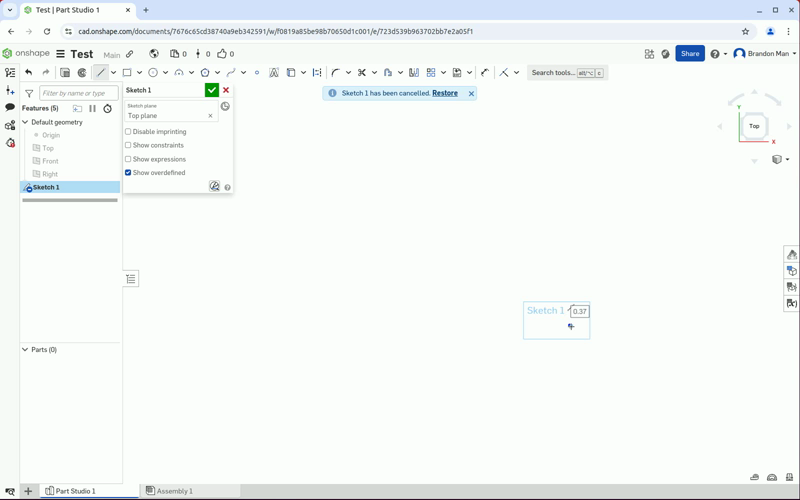
key_down(shift)
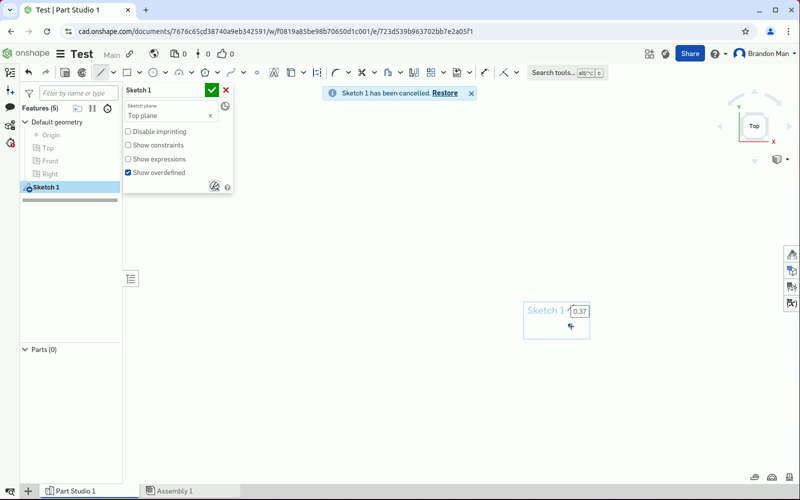
mouse_move(571, 212)
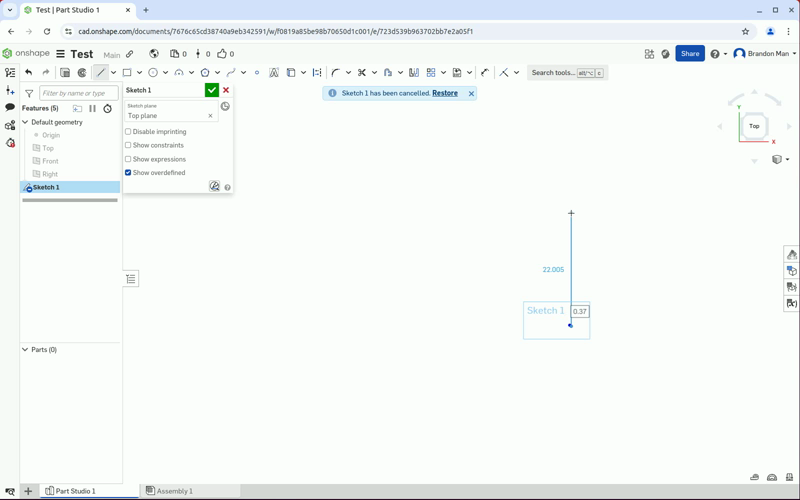
click(571, 212)
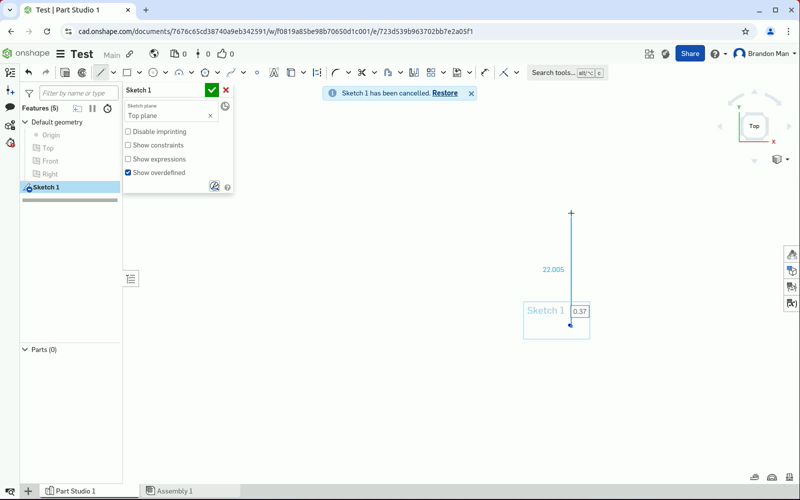
key_up(shift)
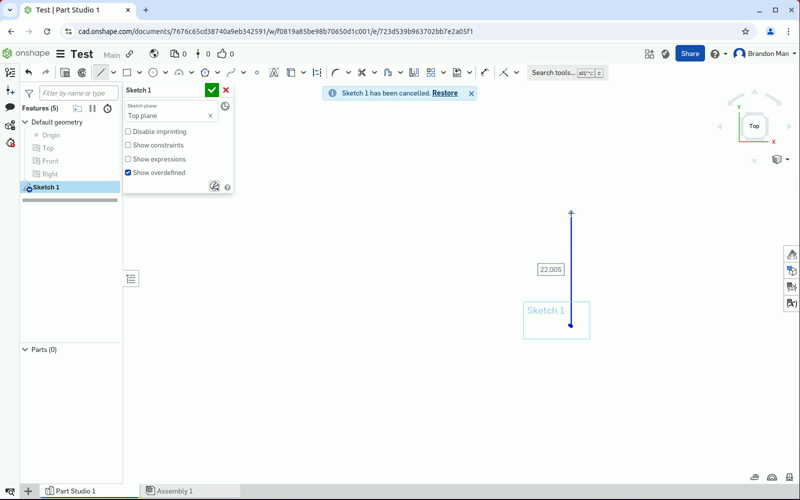
key_down(shift)
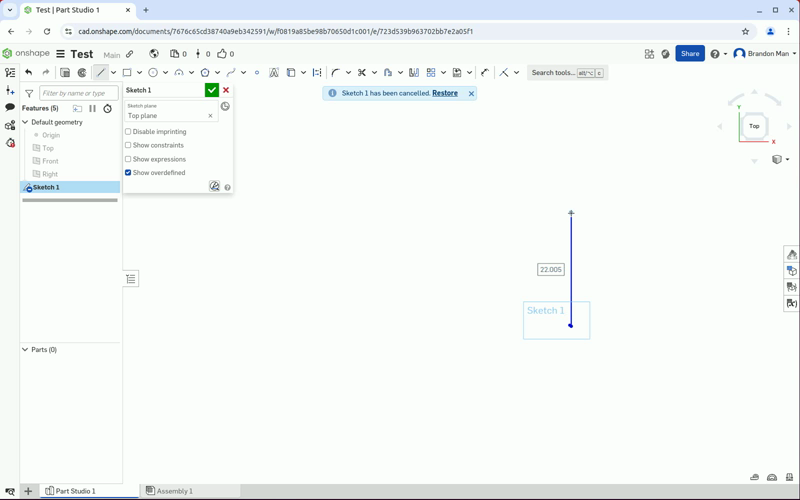
mouse_move(589, 212)
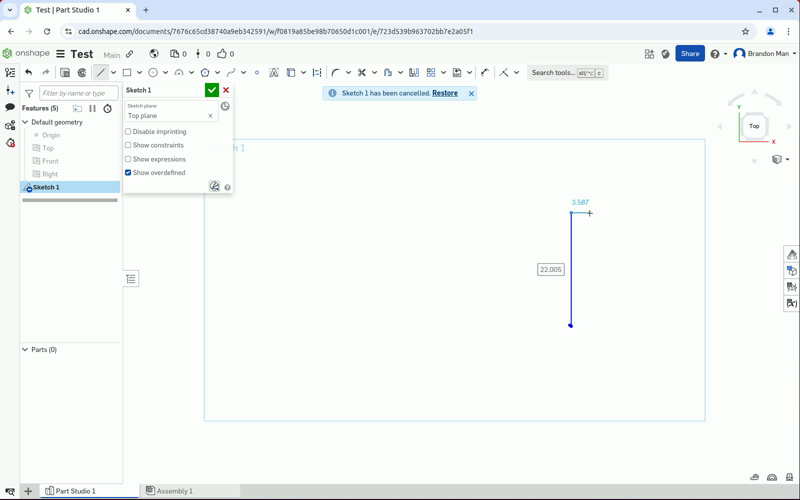
mouse_move(571, 201)
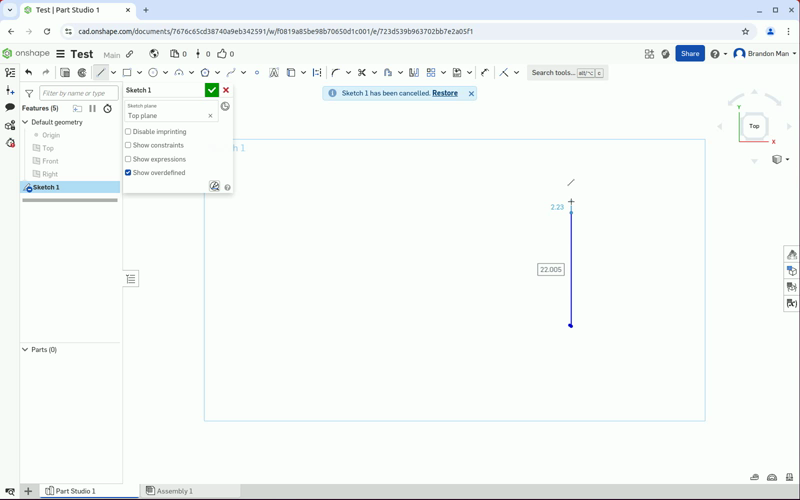
click(571, 201)
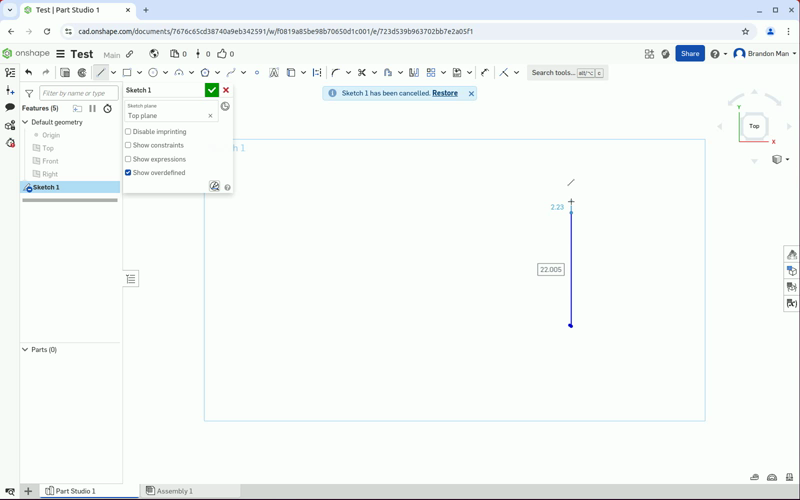
key_up(shift)
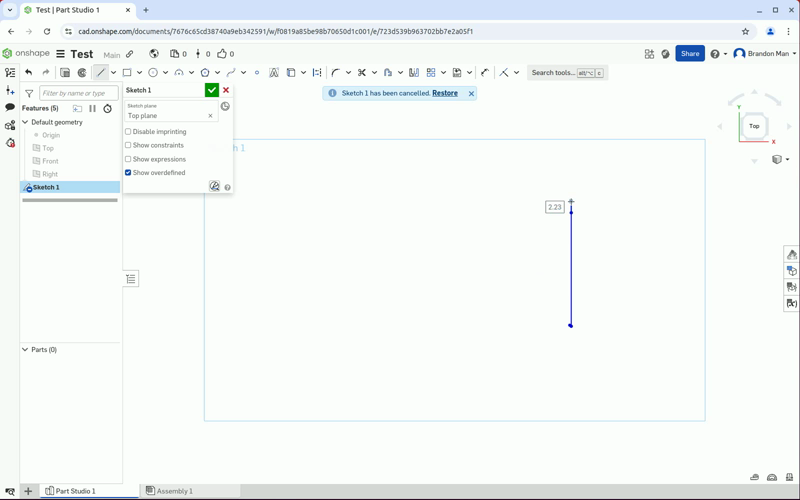
key_down(shift)
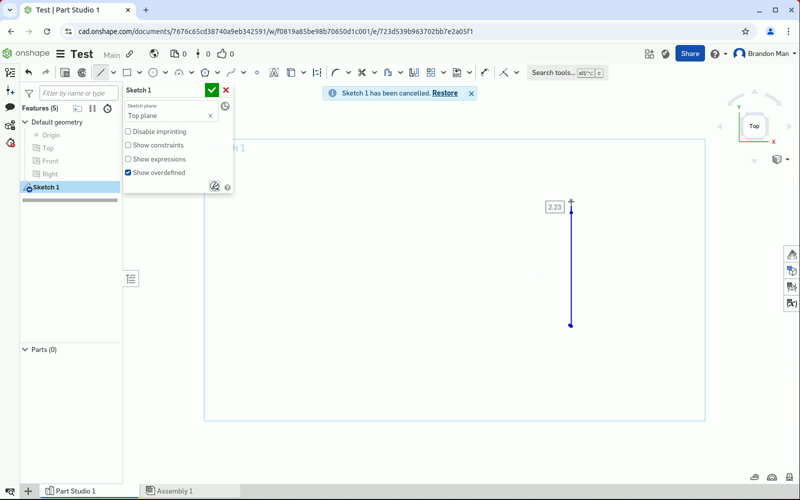
mouse_move(589, 201)
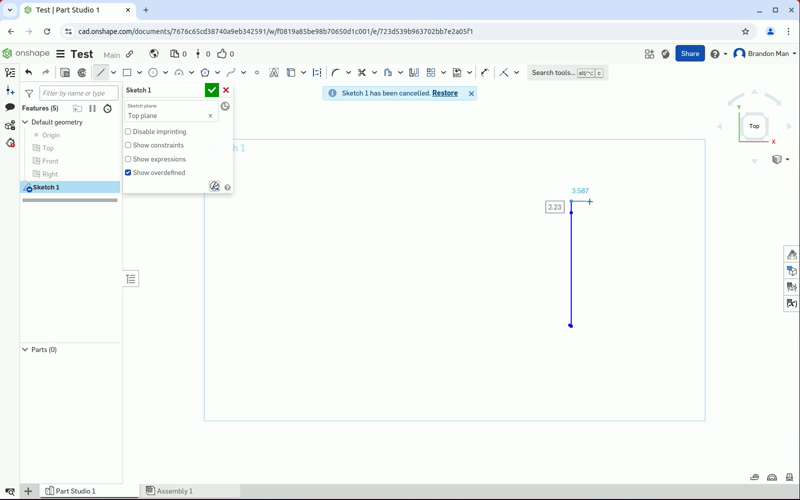
mouse_move(569, 202)
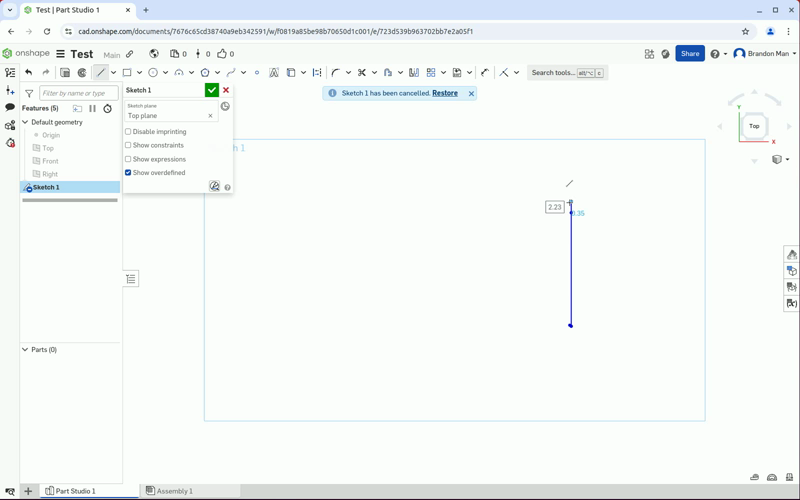
scroll(6)
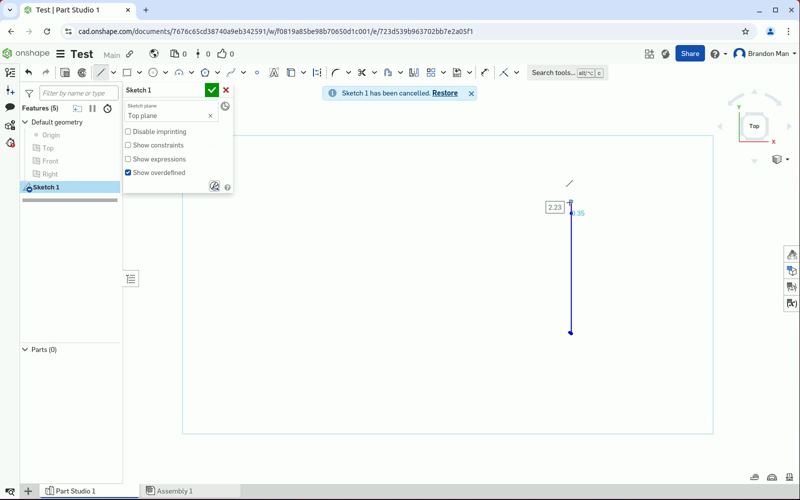
scroll(6)
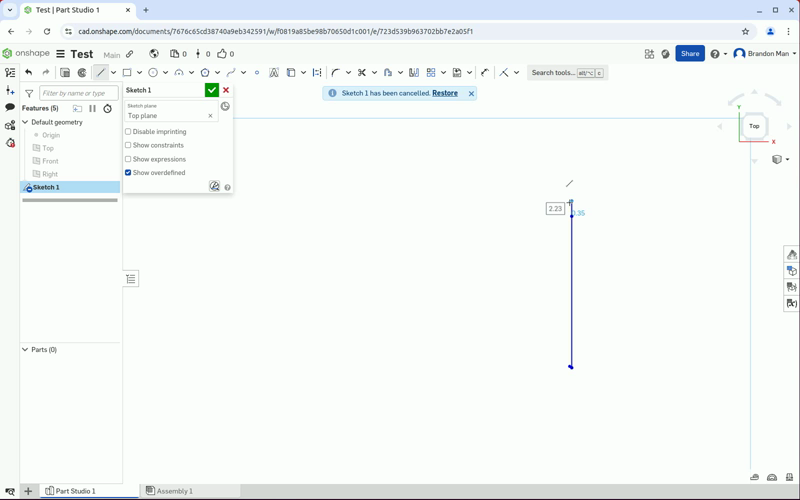
scroll(6)
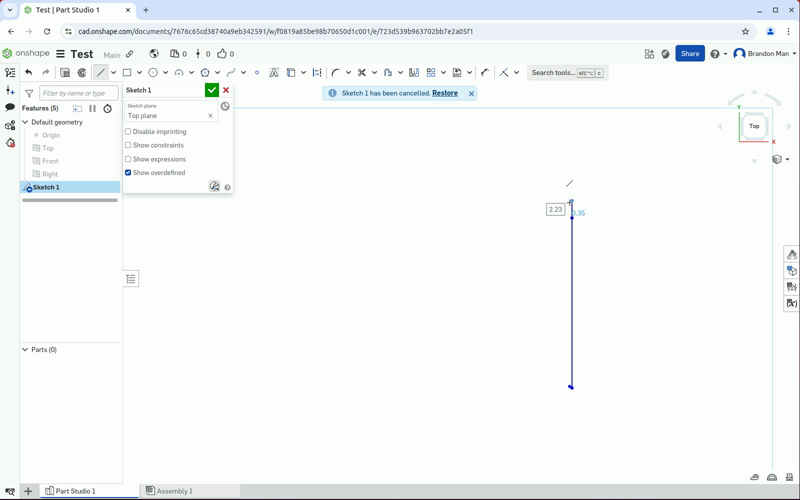
scroll(6)
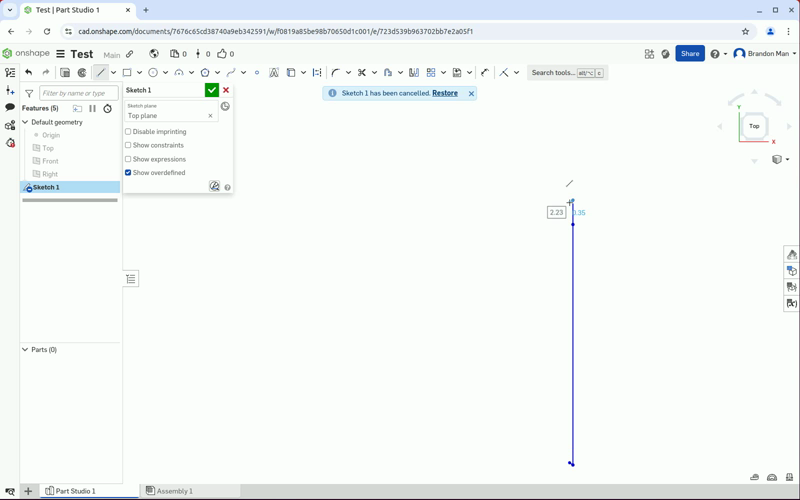
scroll(6)
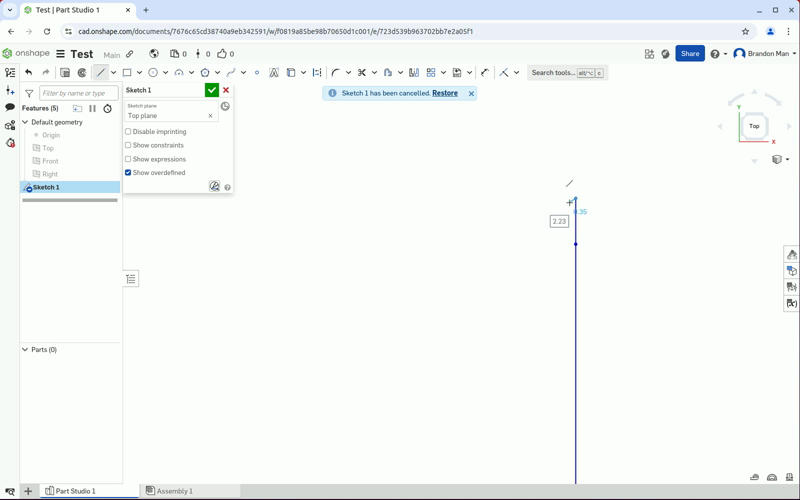
scroll(6)
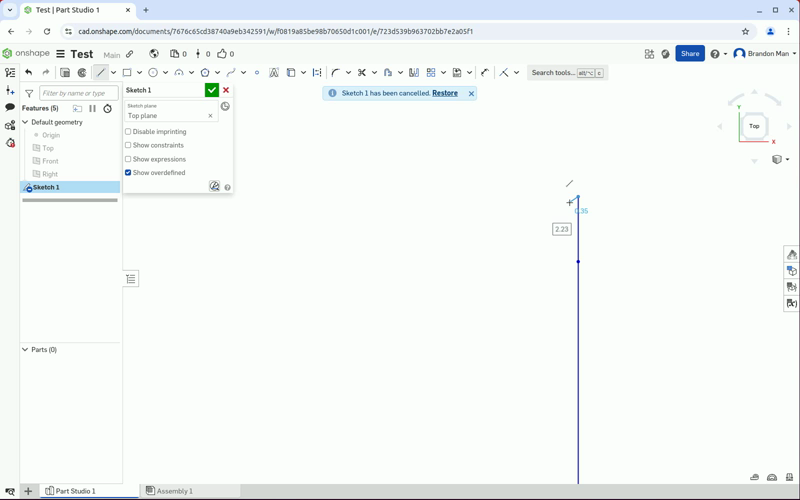
scroll(6)
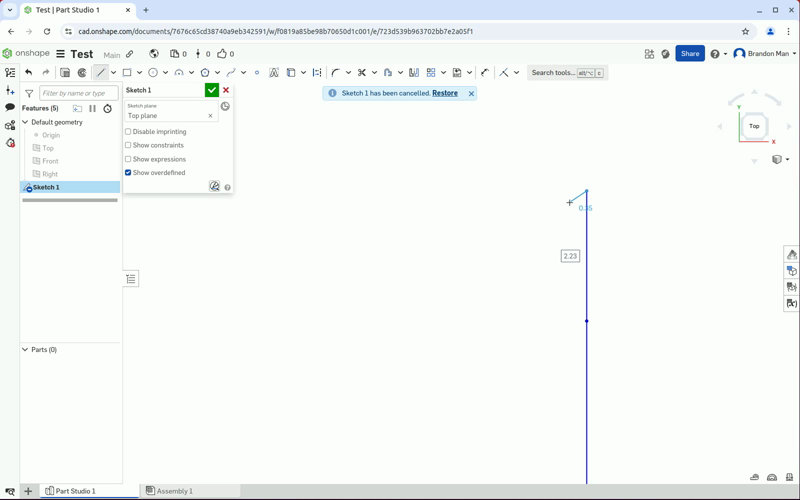
click(569, 202)
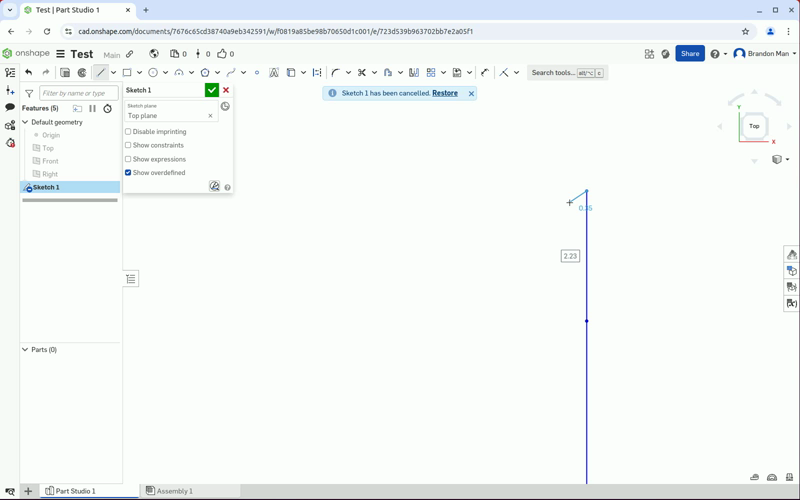
scroll(-6)
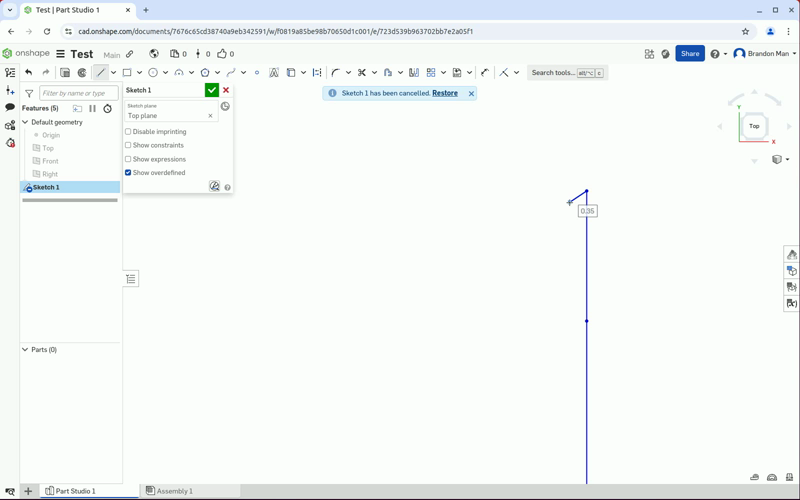
scroll(-6)
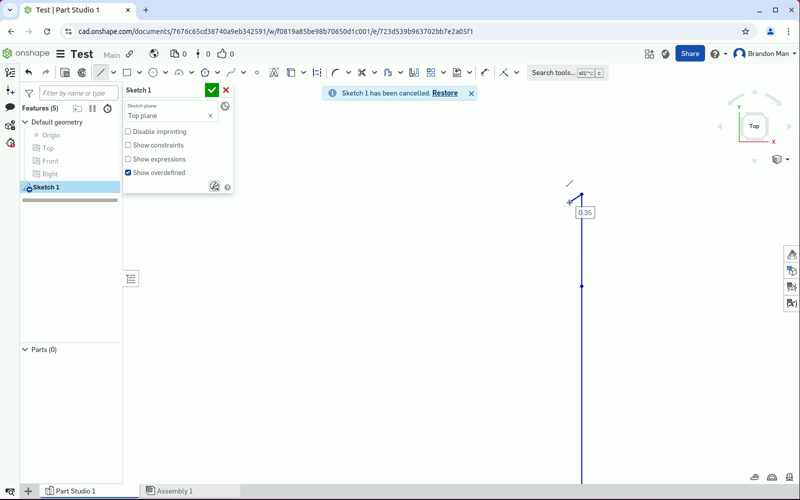
scroll(-6)
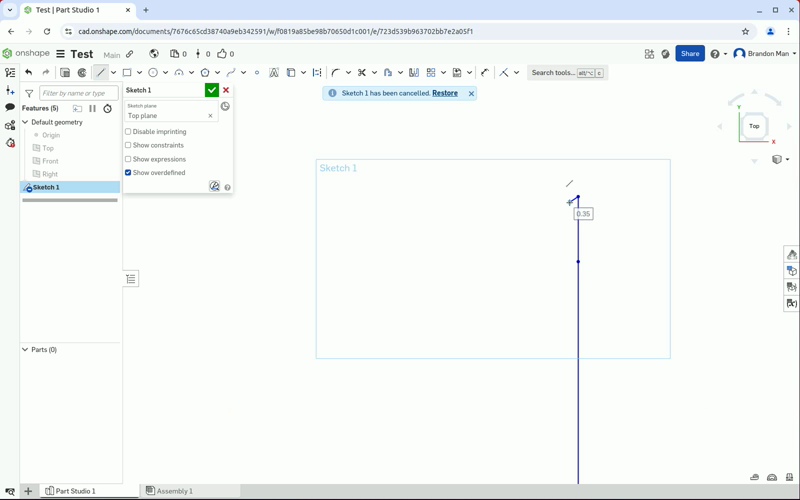
scroll(-6)
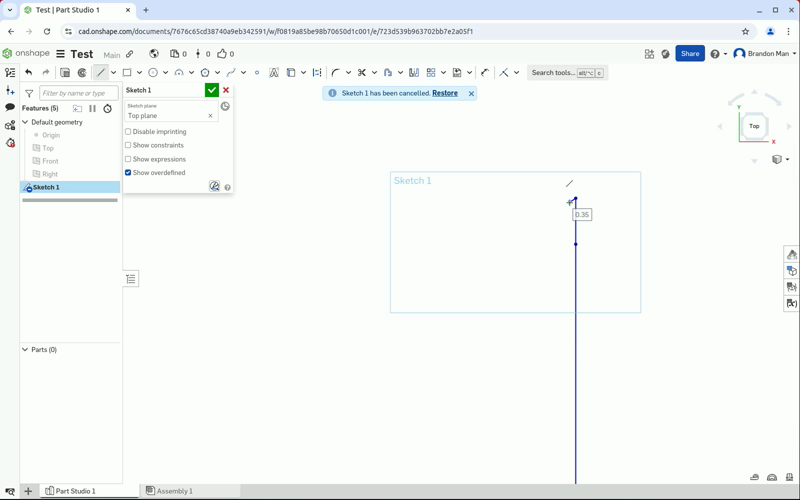
scroll(-6)
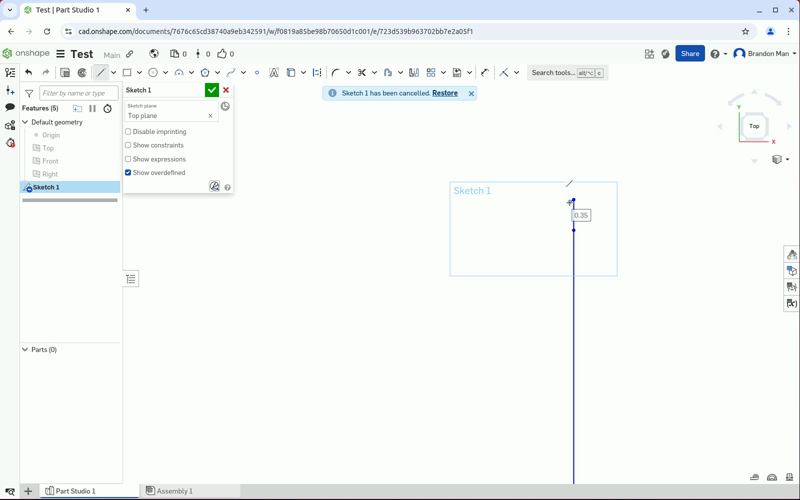
scroll(-6)
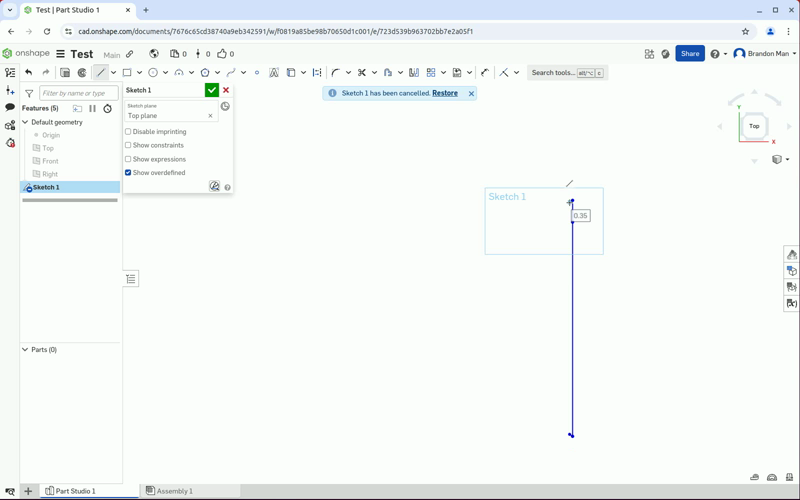
scroll(-6)
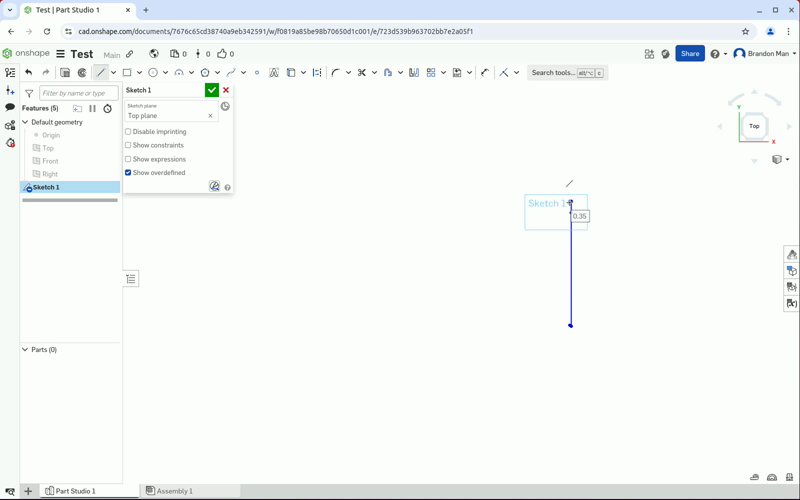
key_up(shift)
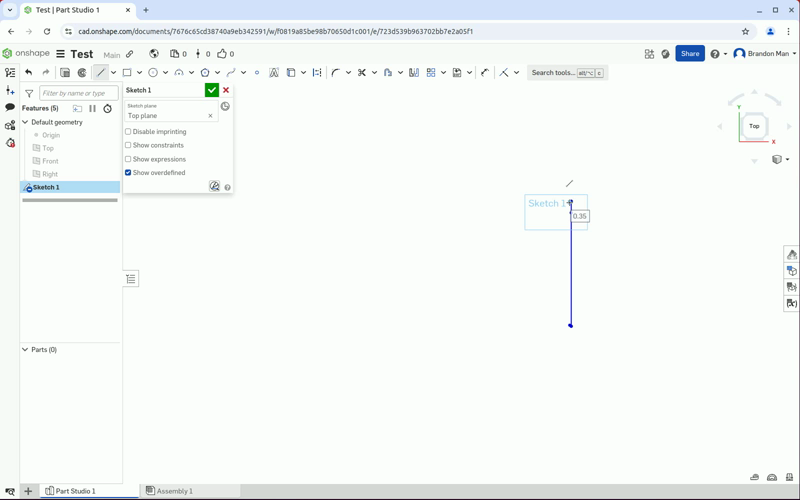
key_down(shift)
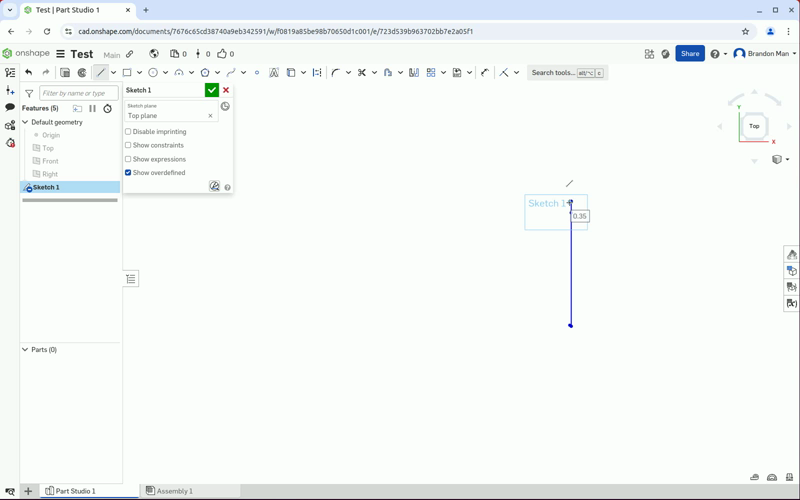
mouse_move(569, 325)
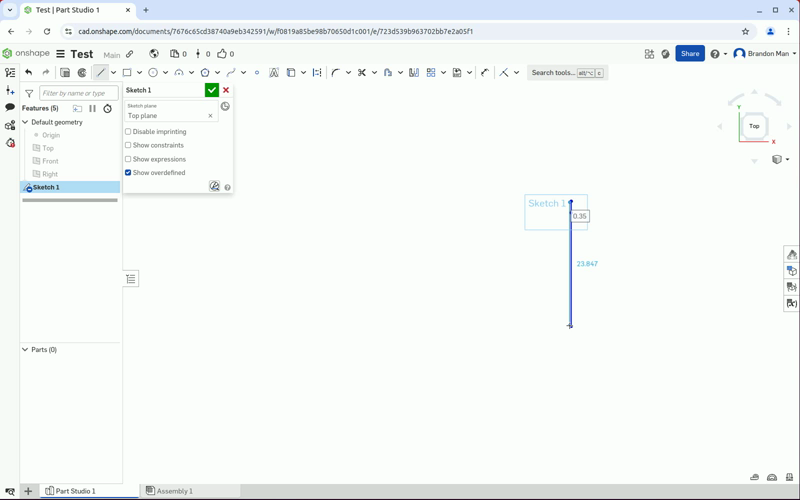
scroll(6)
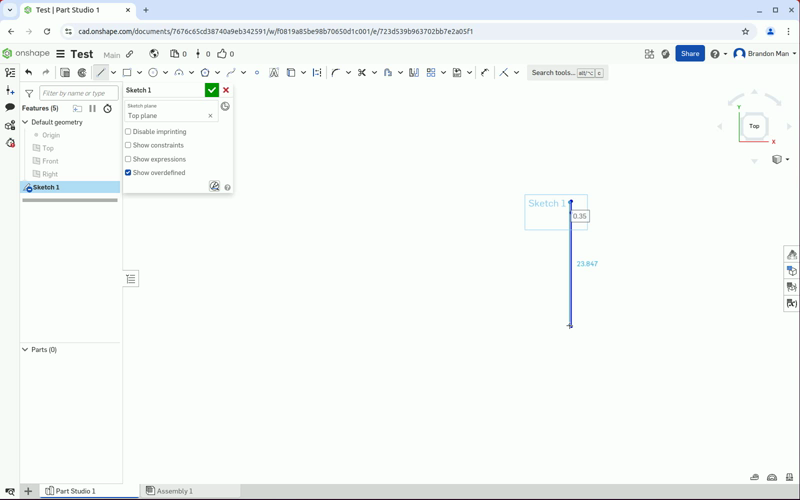
scroll(6)
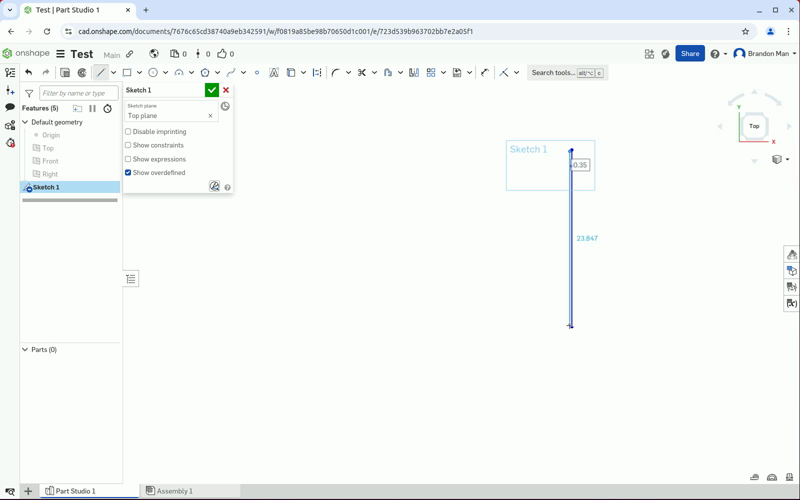
scroll(6)
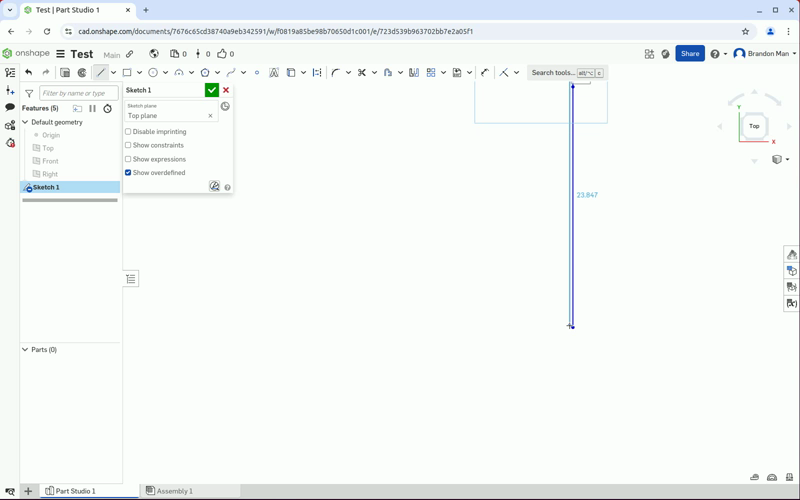
scroll(6)
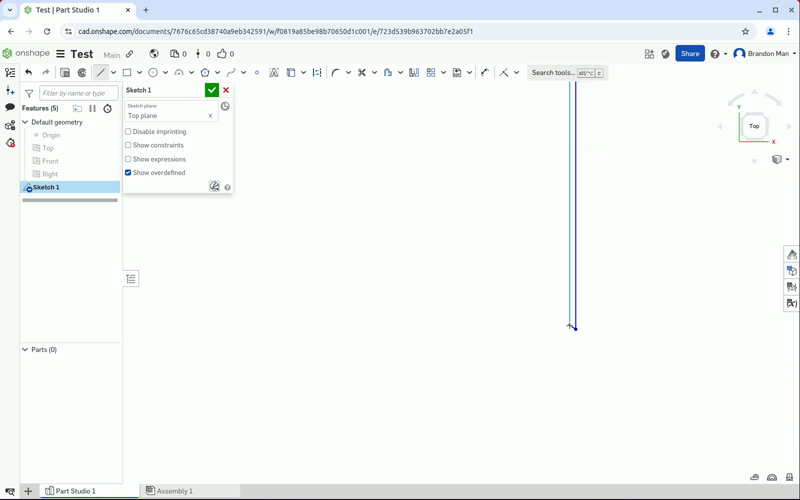
scroll(6)
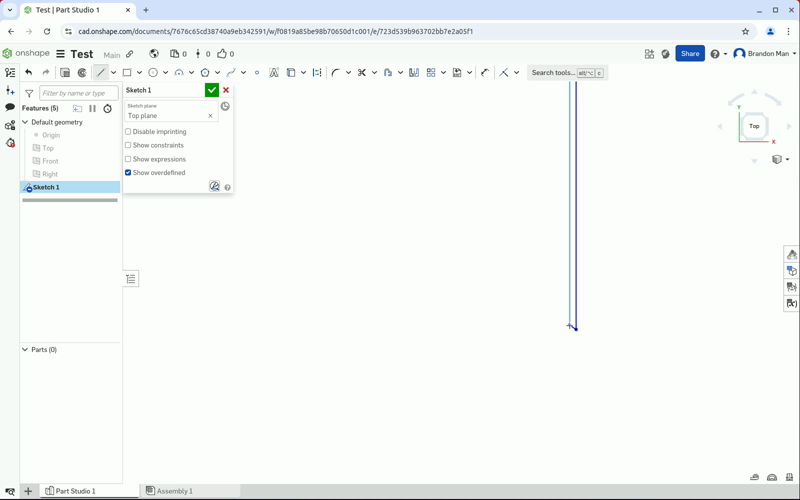
scroll(6)
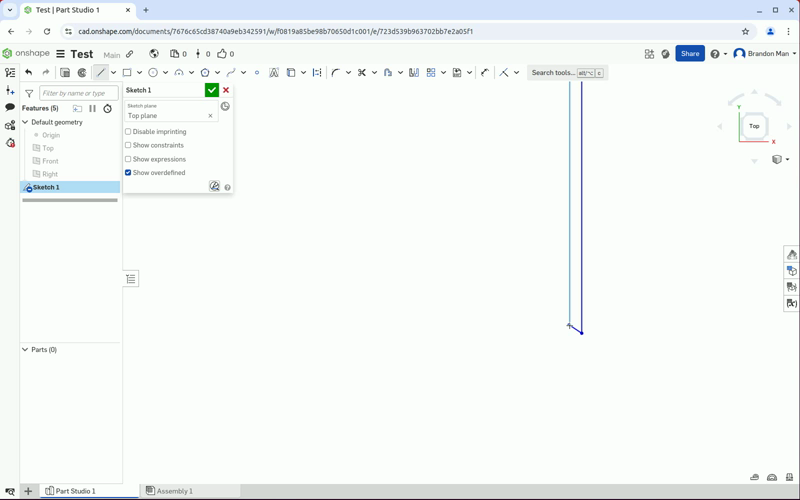
scroll(6)
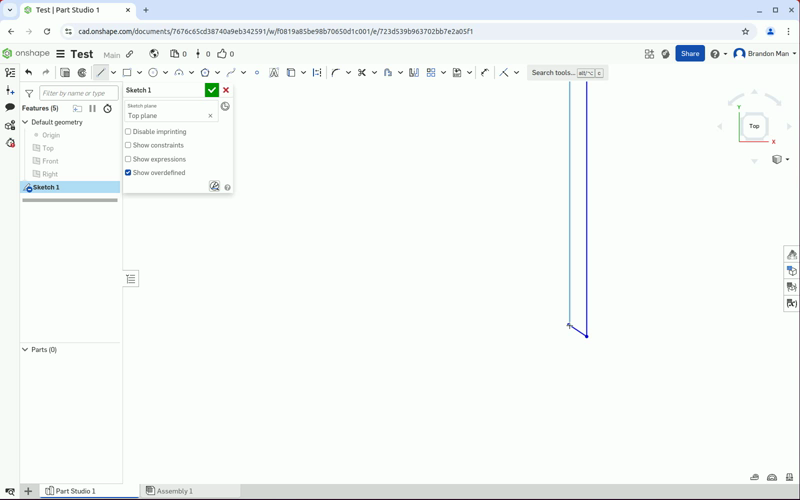
key_up(shift)
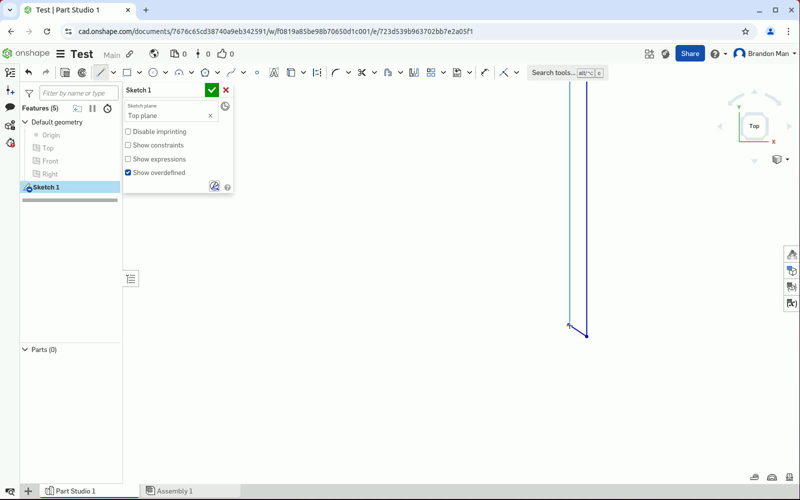
click(569, 325)
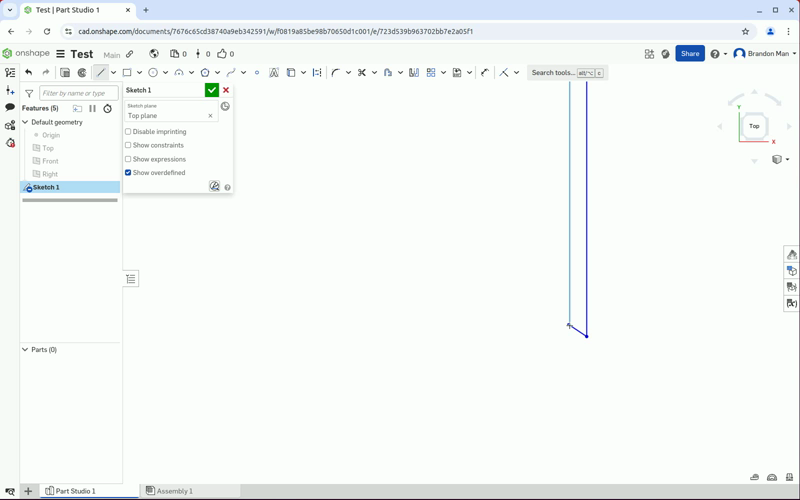
scroll(-6)
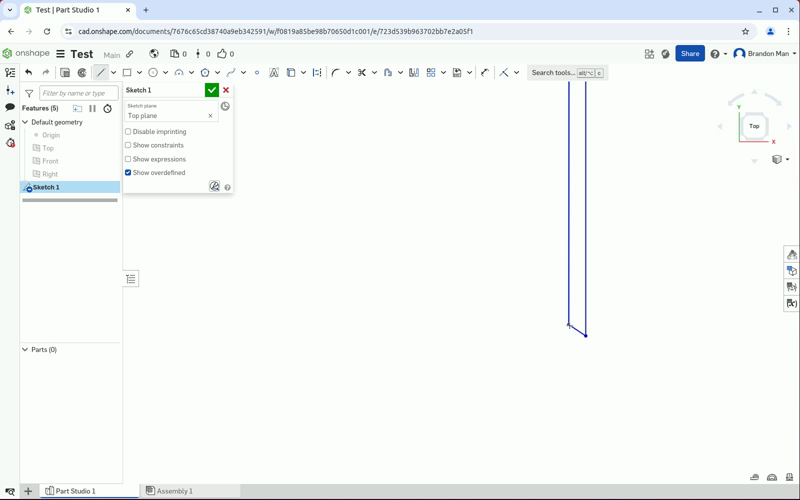
scroll(-6)
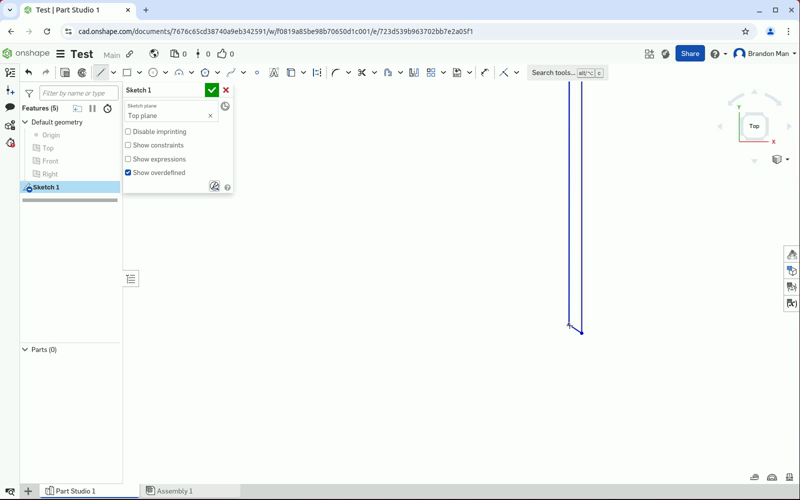
scroll(-6)
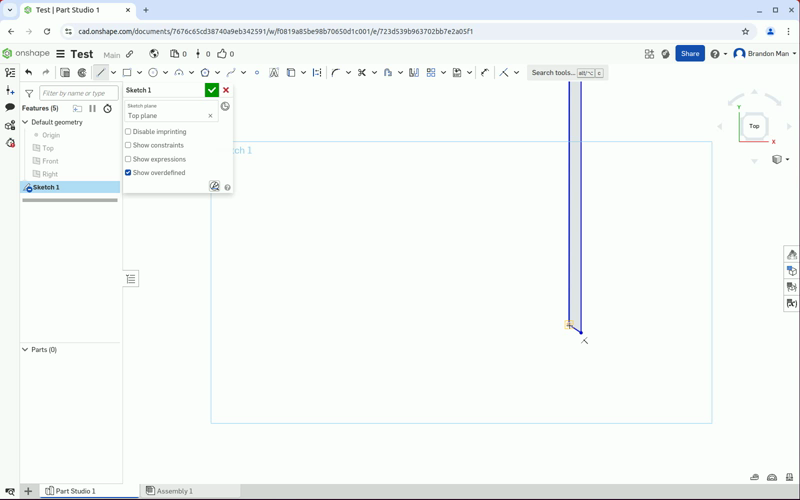
scroll(-6)
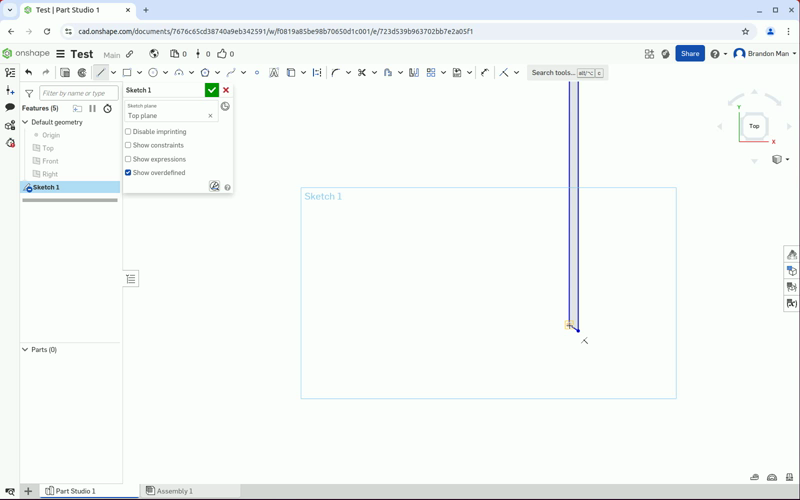
scroll(-6)
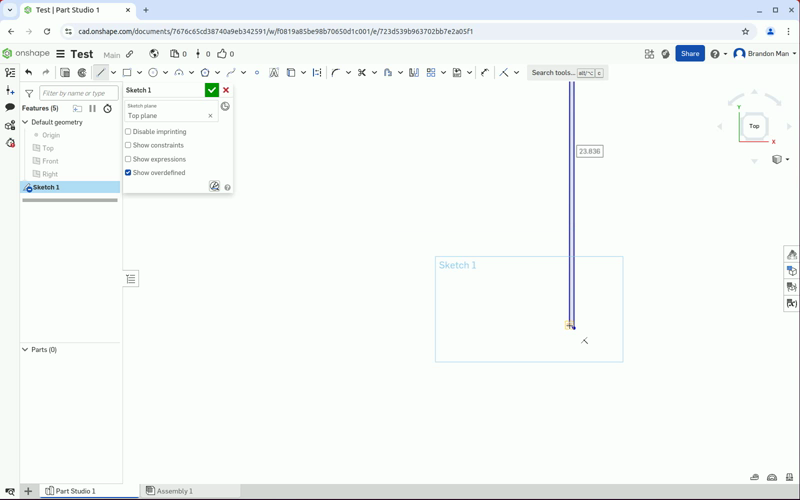
scroll(-6)
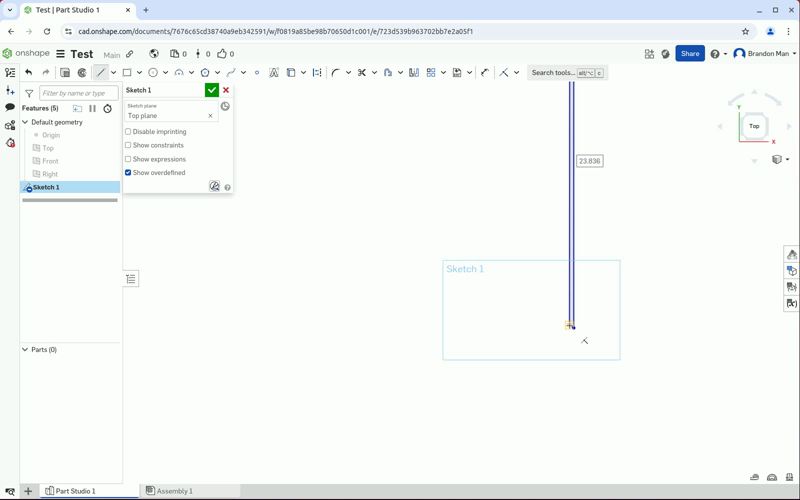
scroll(-6)
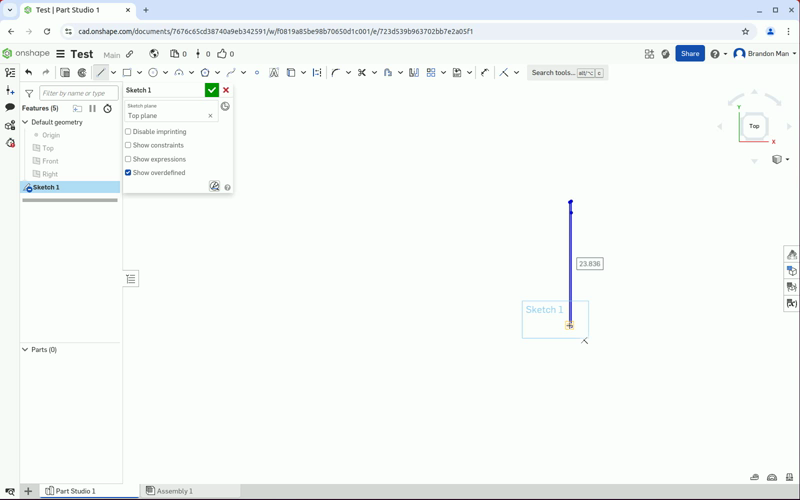
key(esc)
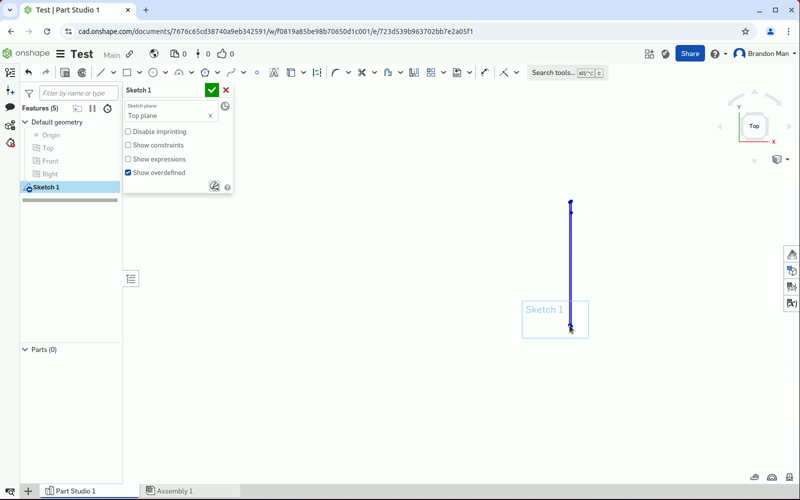
mouse_move(570, 298)
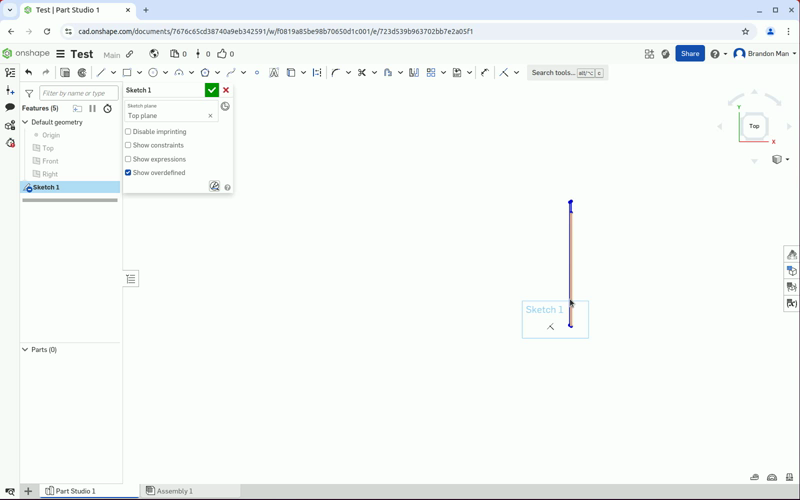
scroll(6)
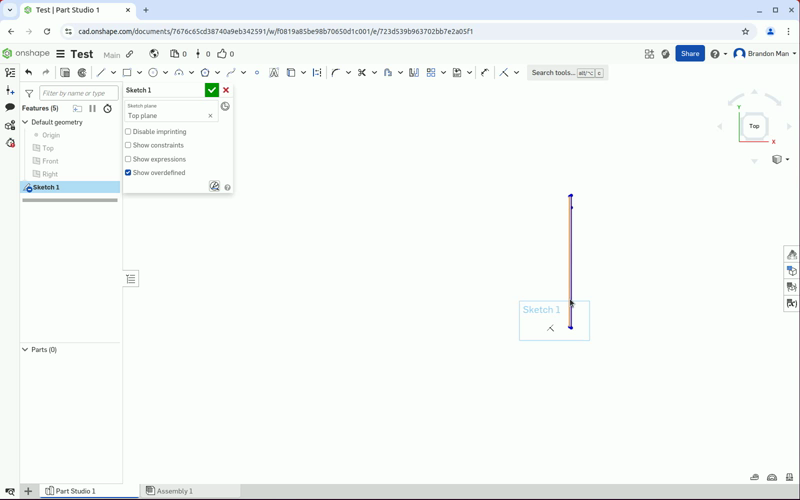
scroll(6)
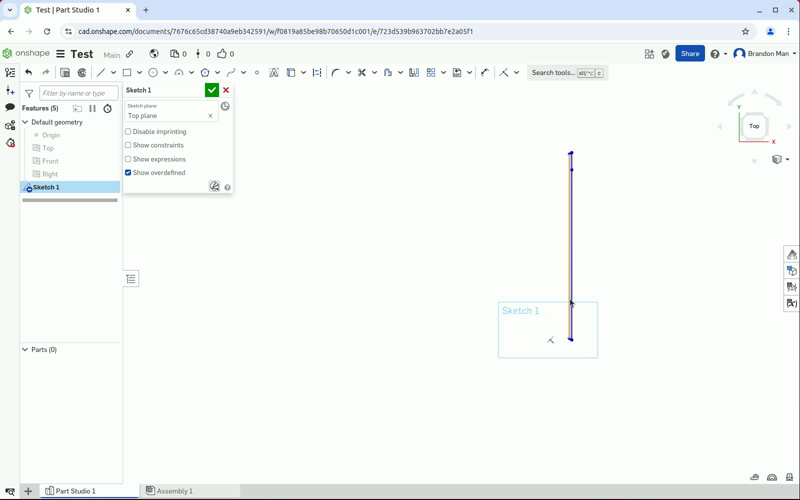
scroll(6)
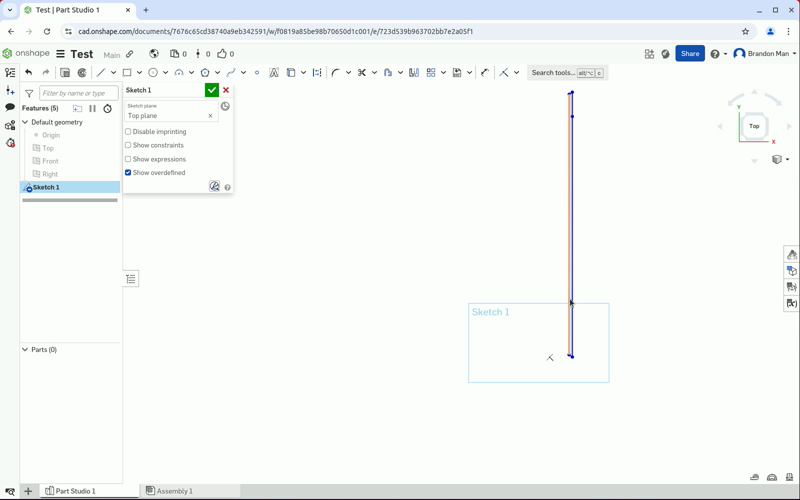
scroll(6)
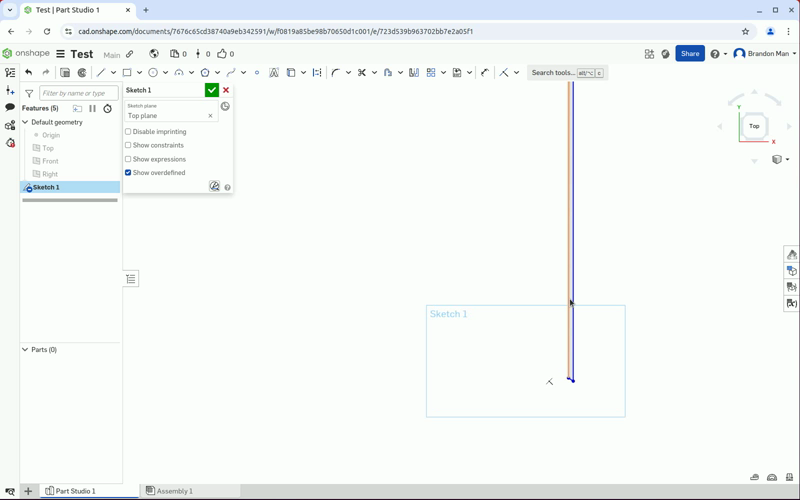
scroll(6)
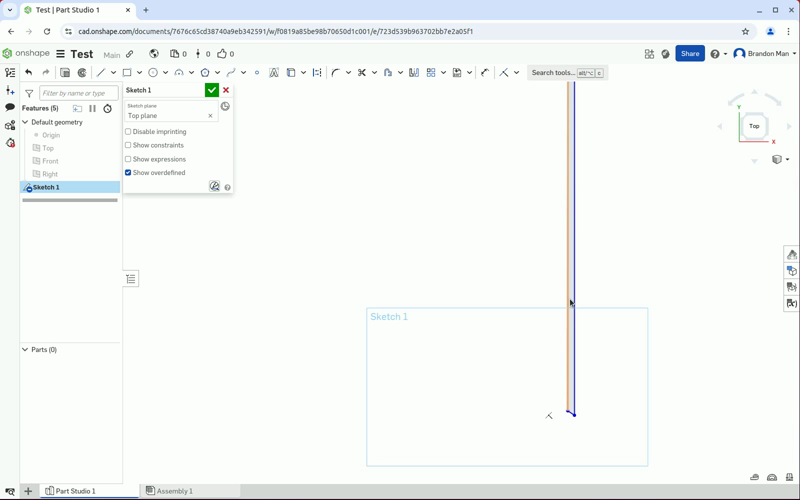
scroll(6)
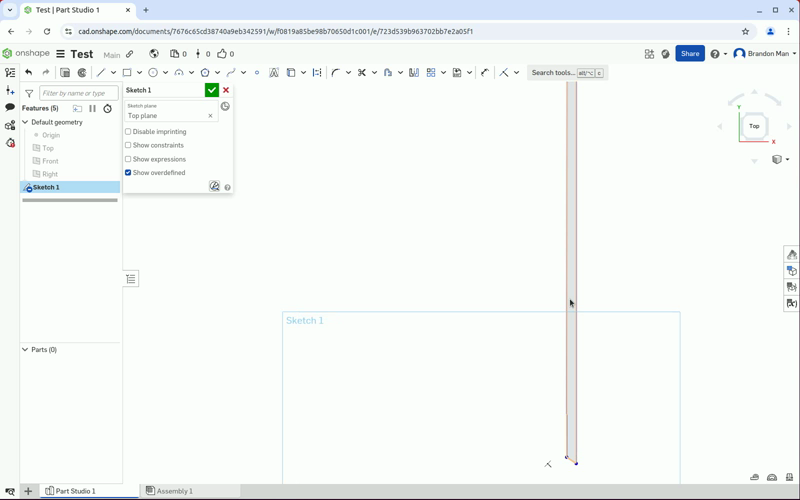
scroll(6)
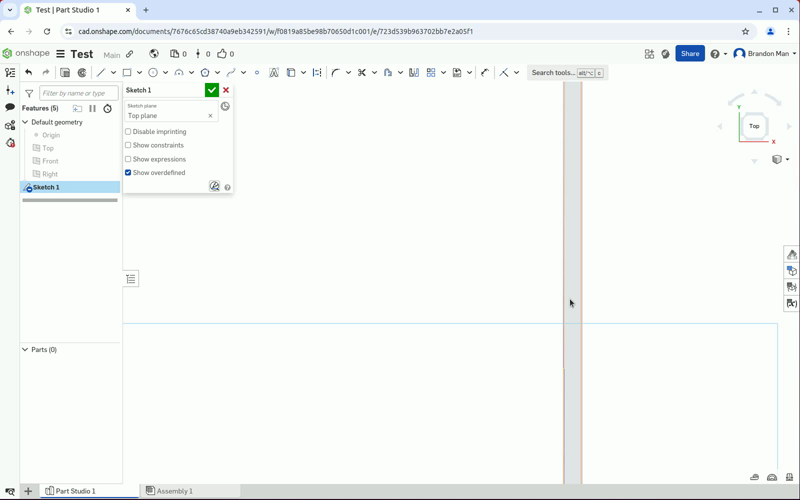
click(570, 298)
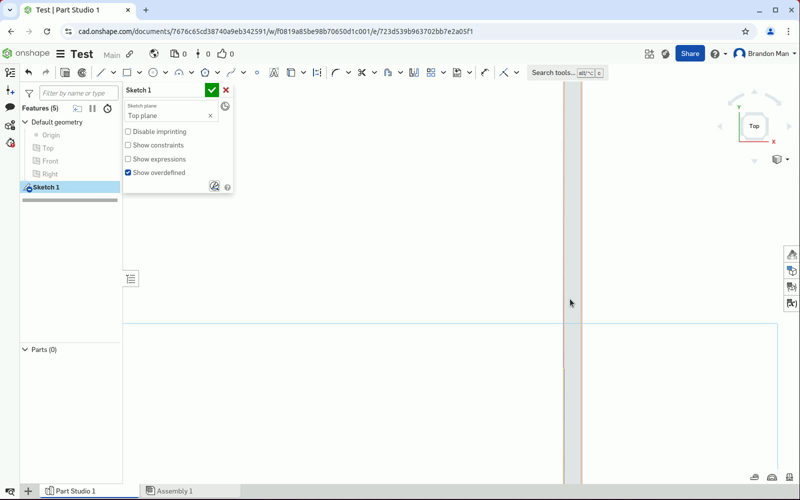
scroll(-6)
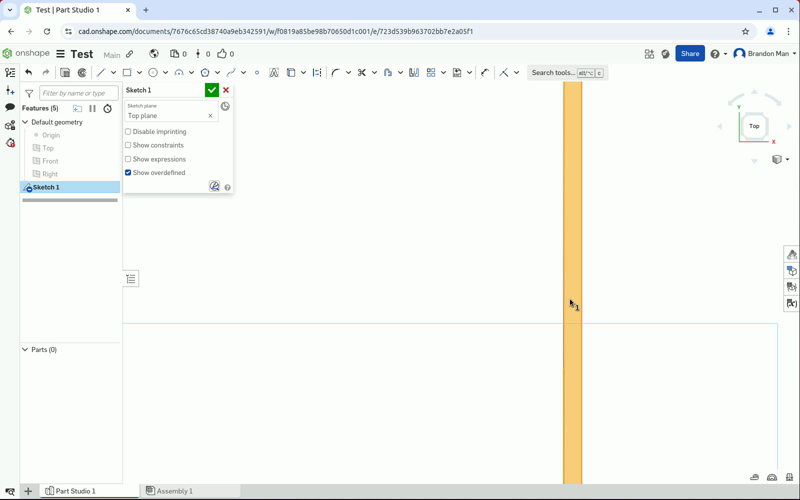
scroll(-6)
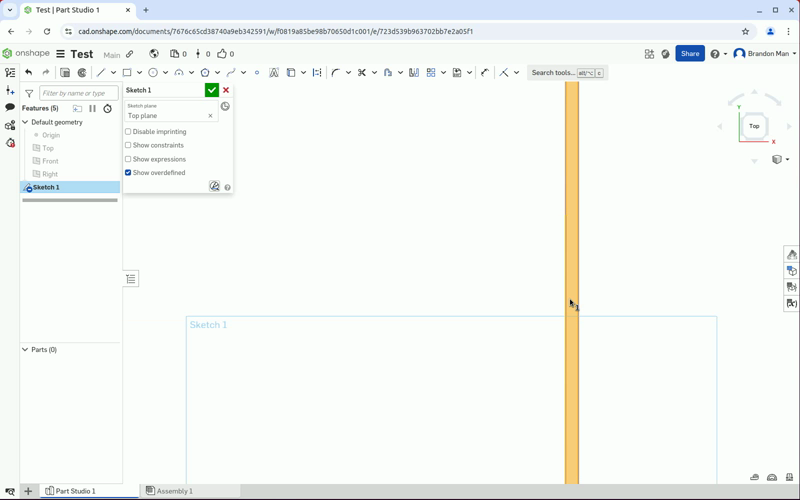
scroll(-6)
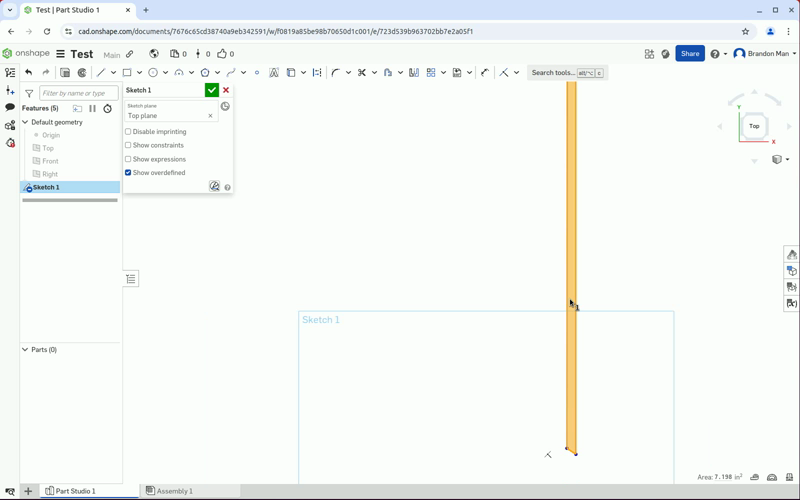
scroll(-6)
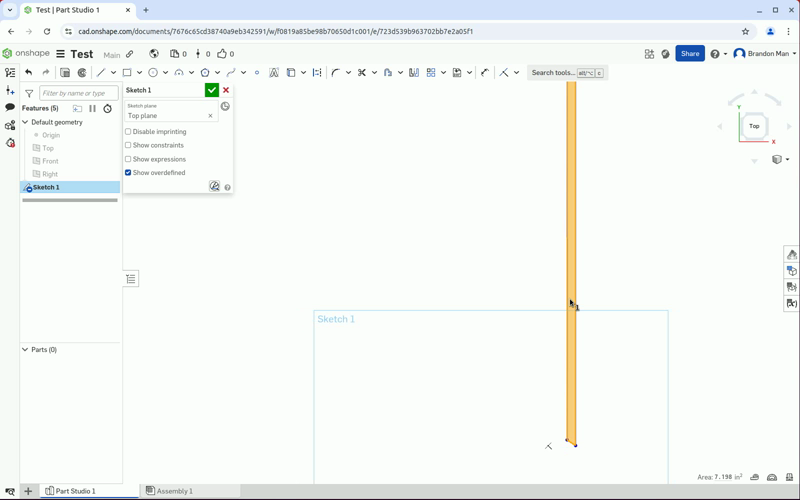
scroll(-6)
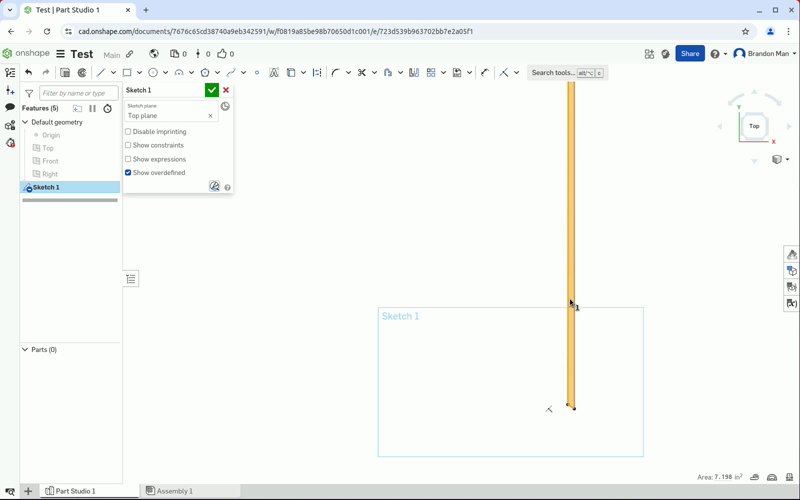
scroll(-6)
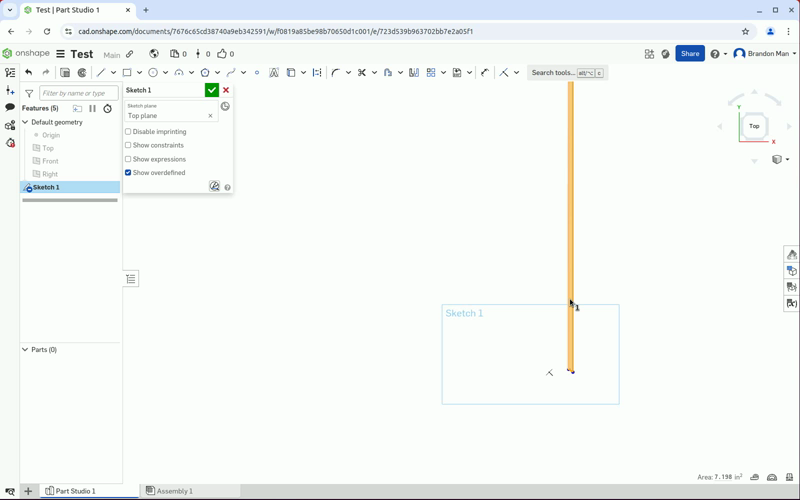
scroll(-6)
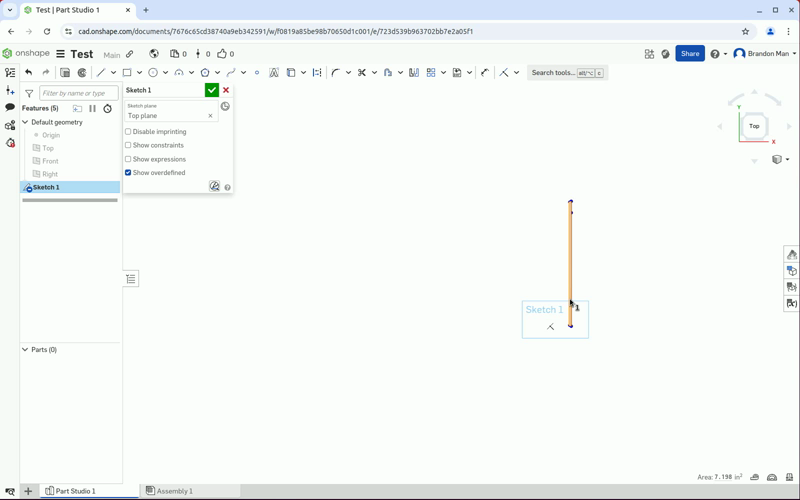
mouse_move(73, 352)
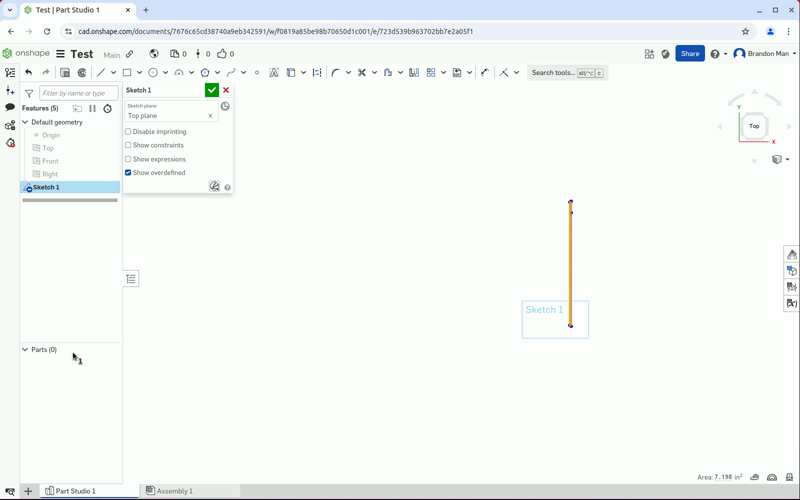
key(shift+y)
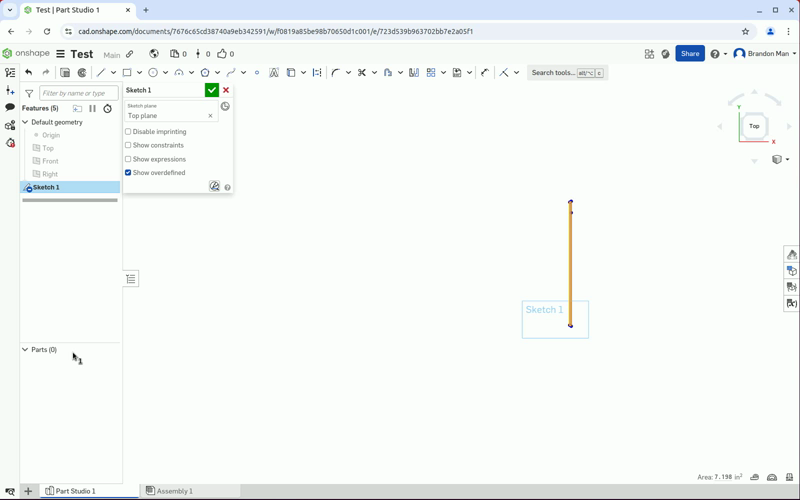
key(shift+e)
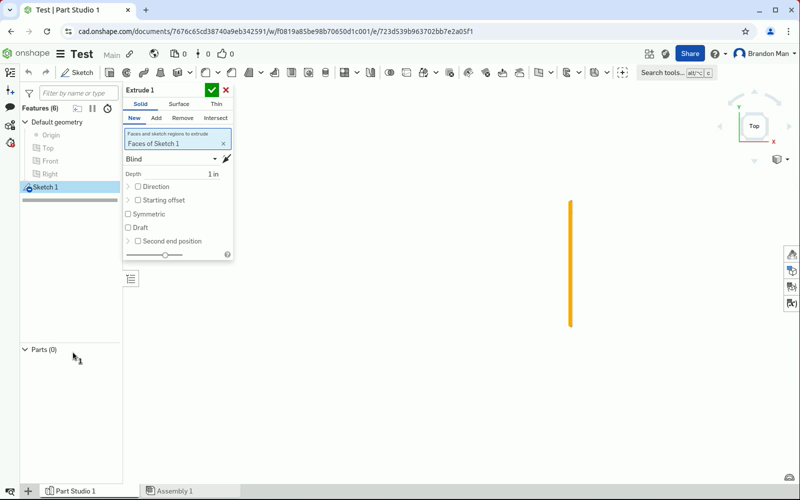
mouse_move(143, 106)
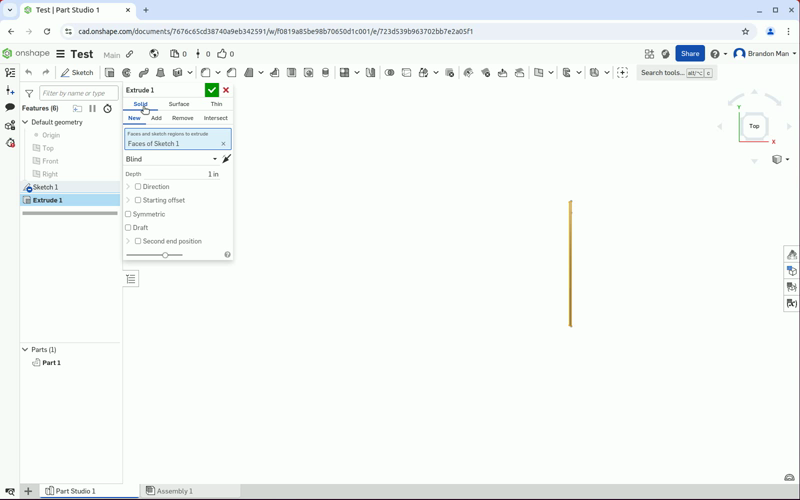
click(143, 106)
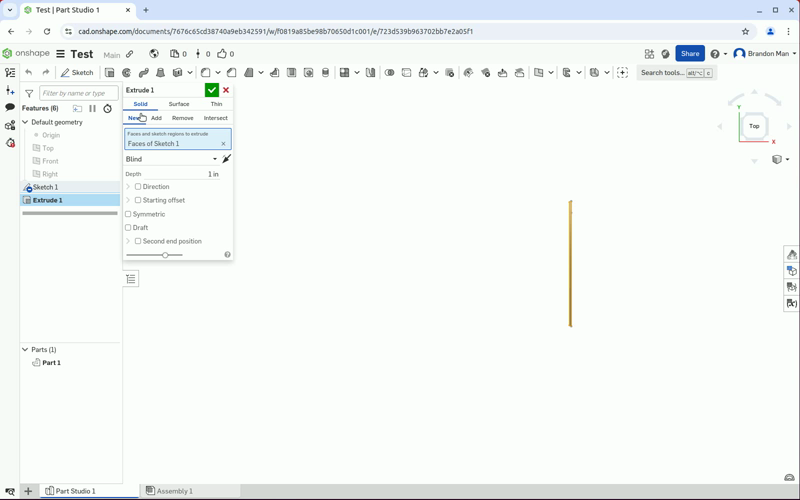
mouse_move(137, 120)
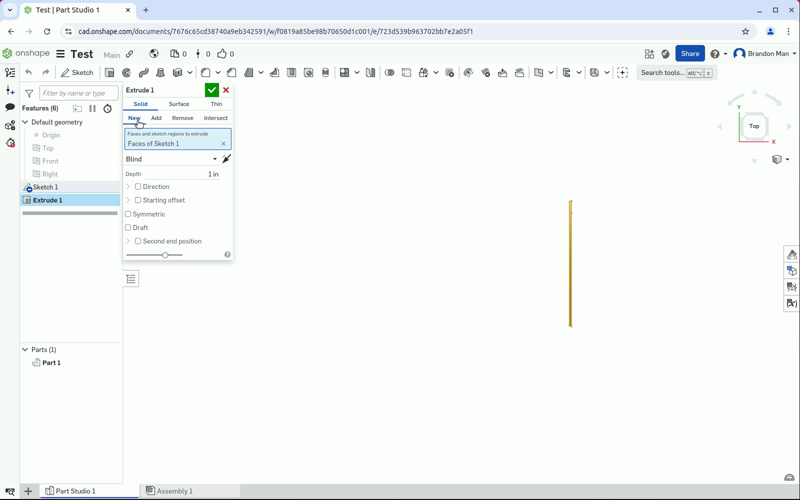
click(137, 120)
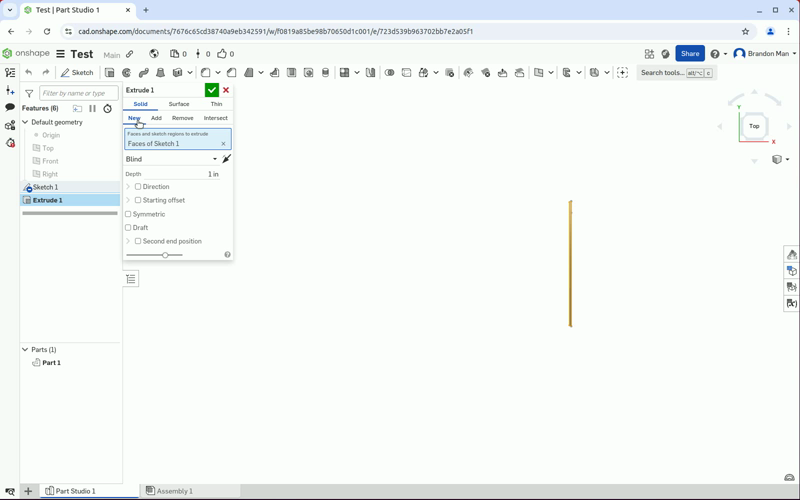
key(tab, 4)
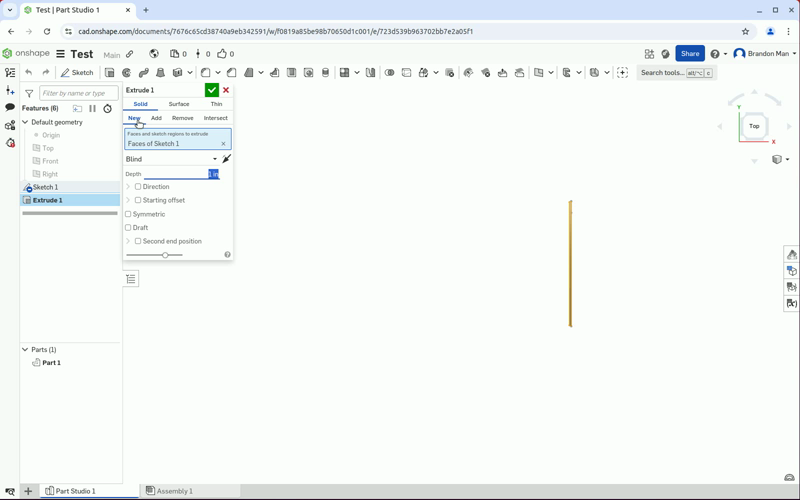
text(-2.889)
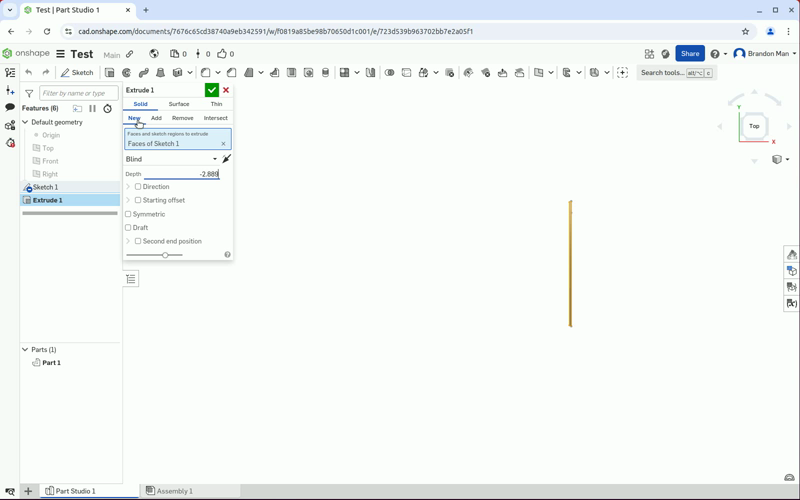
key(enter)
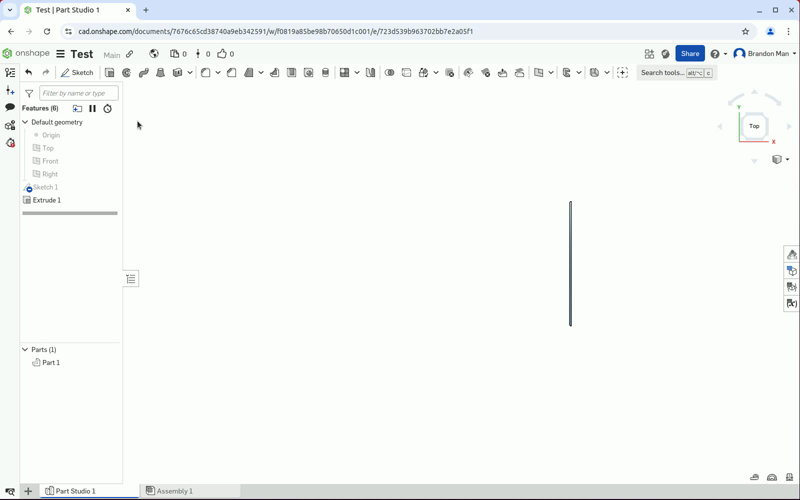
key(shift+h)
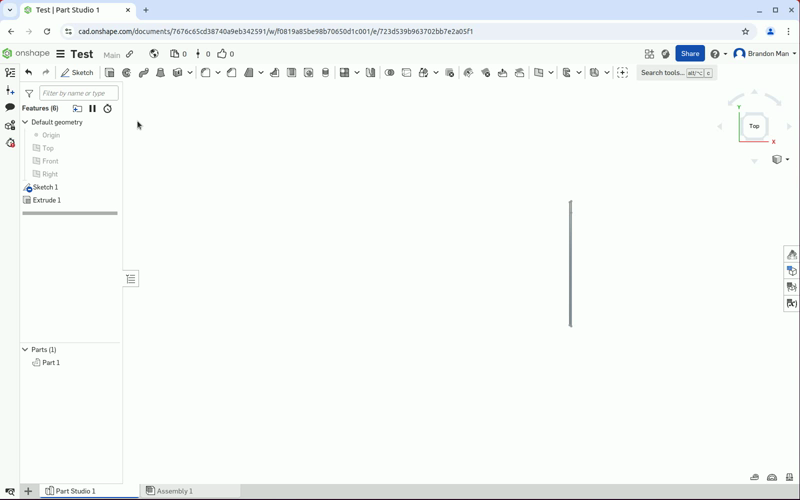
key(shift+h)
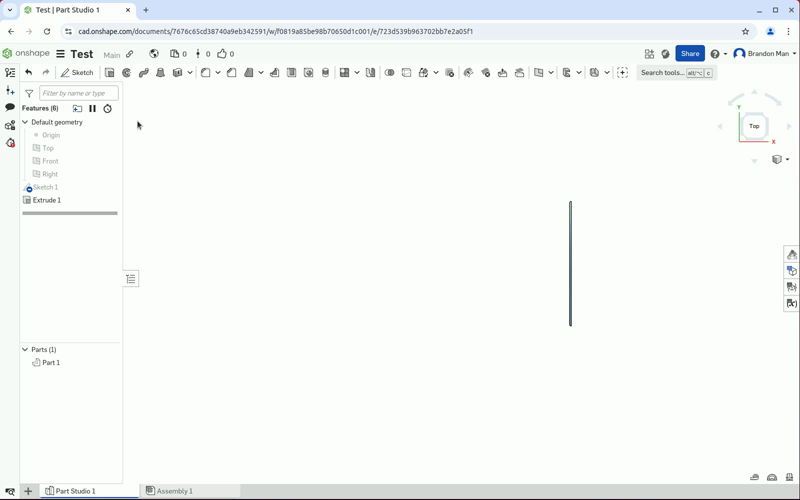
mouse_move(73, 189)
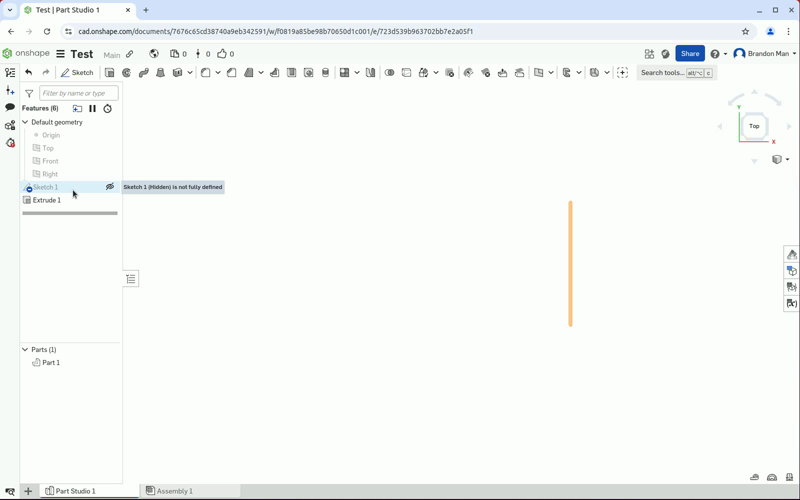
click(73, 189)
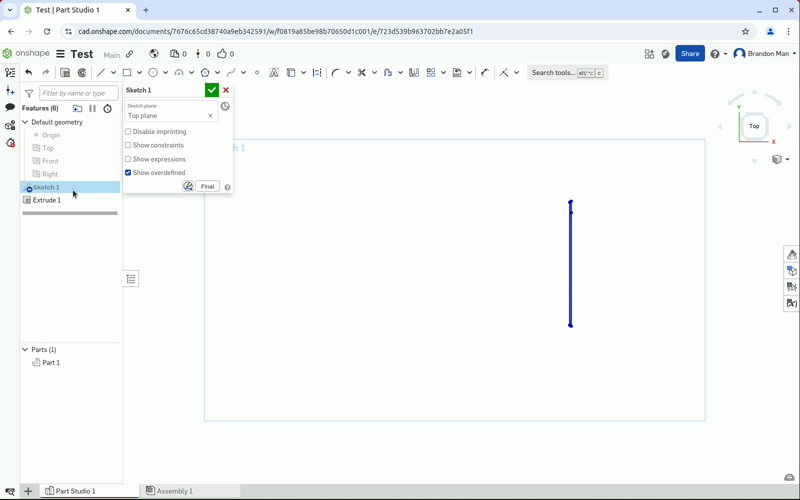
mouse_move(229, 92)
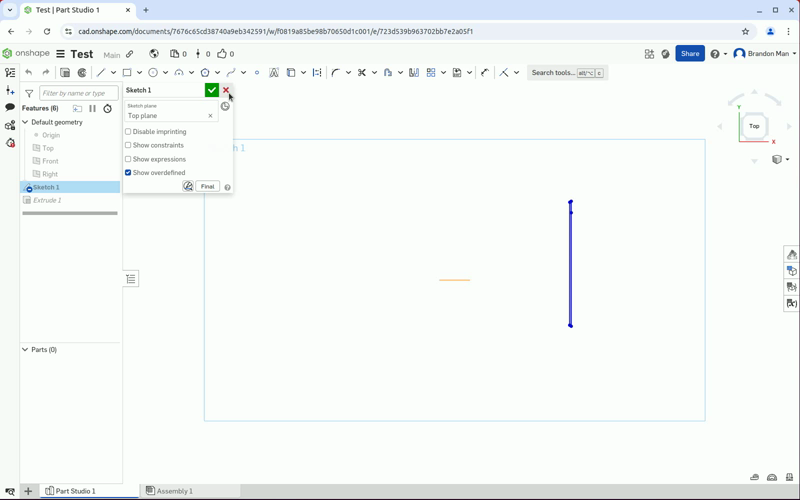
click(229, 92)
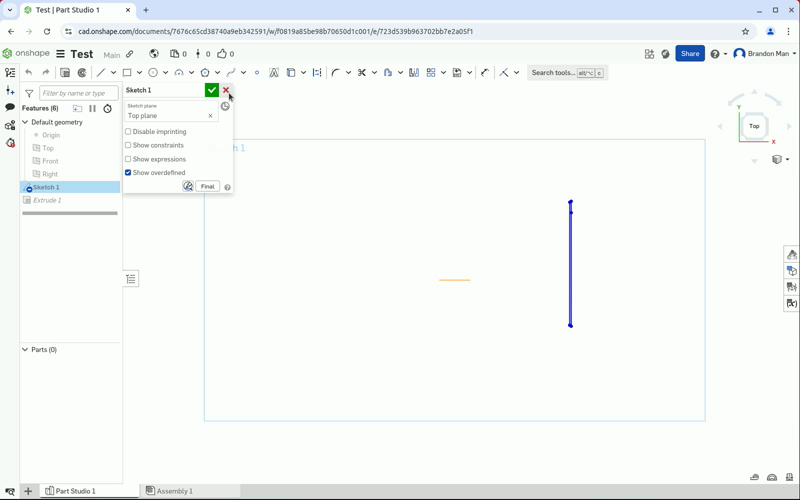
key(shift+s)
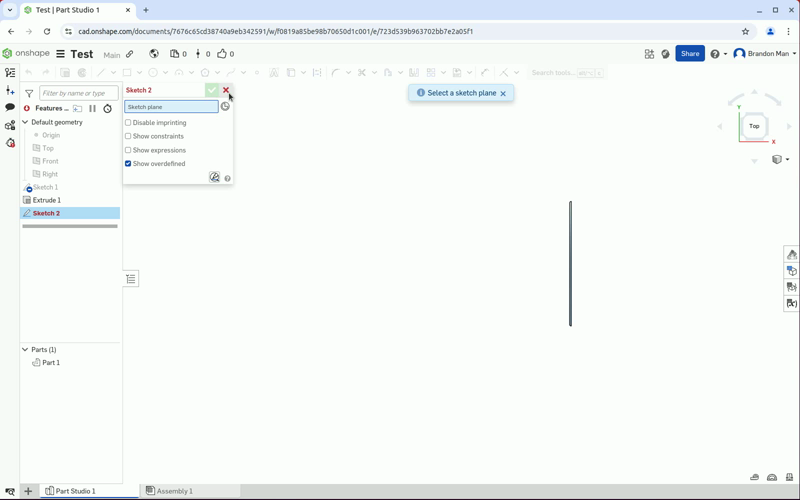
mouse_move(73, 150)
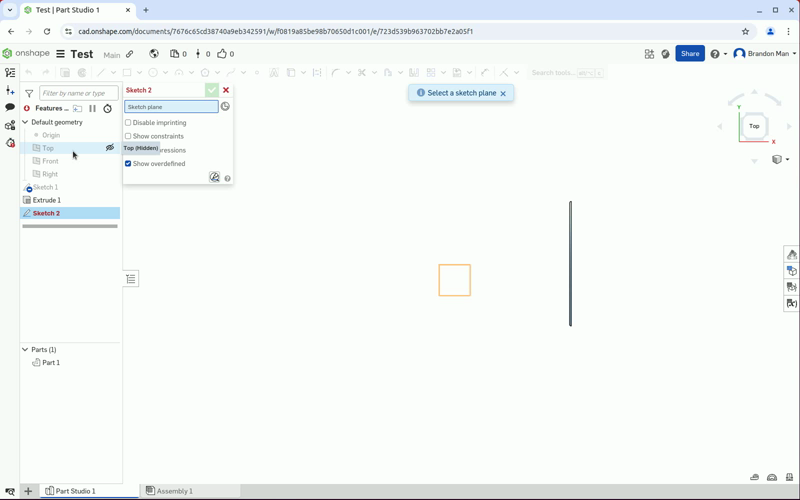
click(73, 150)
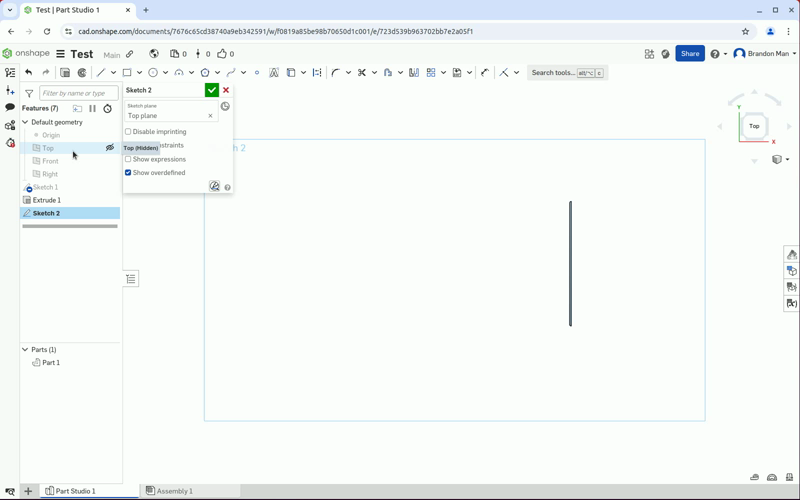
mouse_move(73, 352)
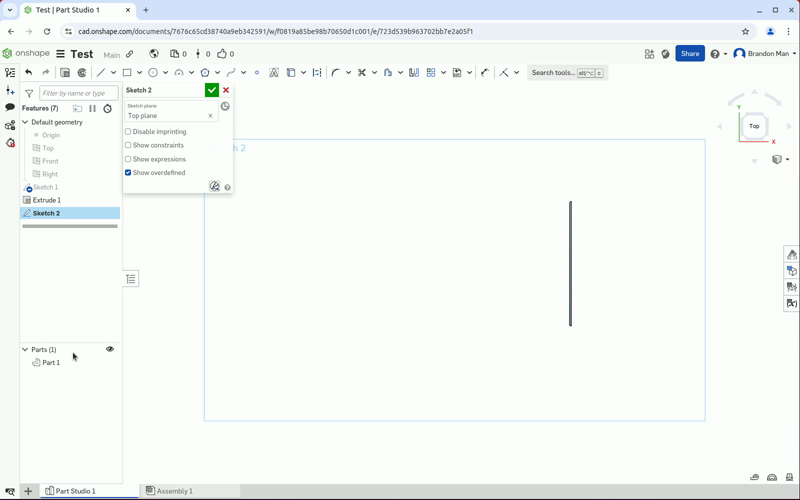
key(y)
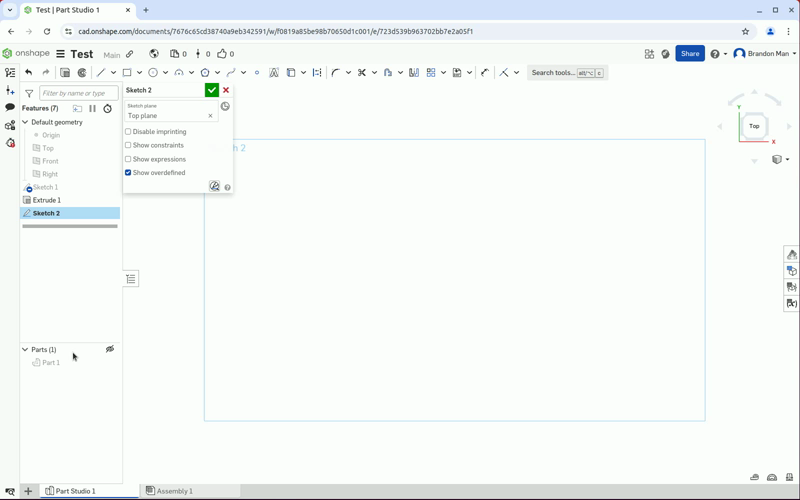
key(l)
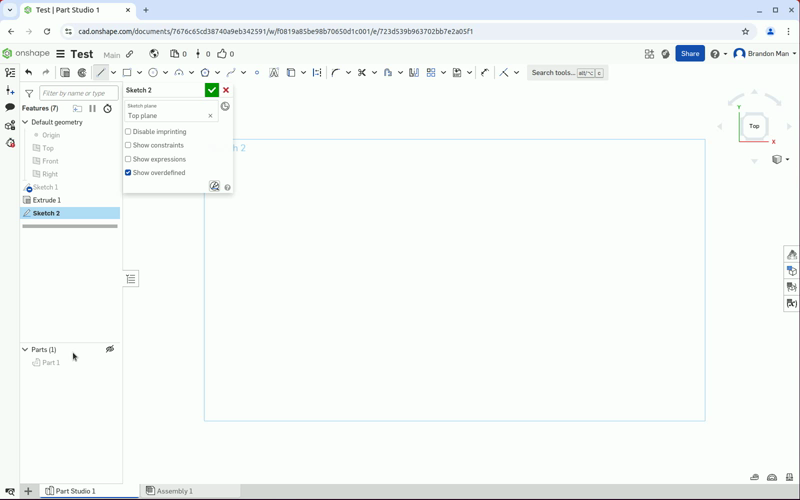
key_down(shift)
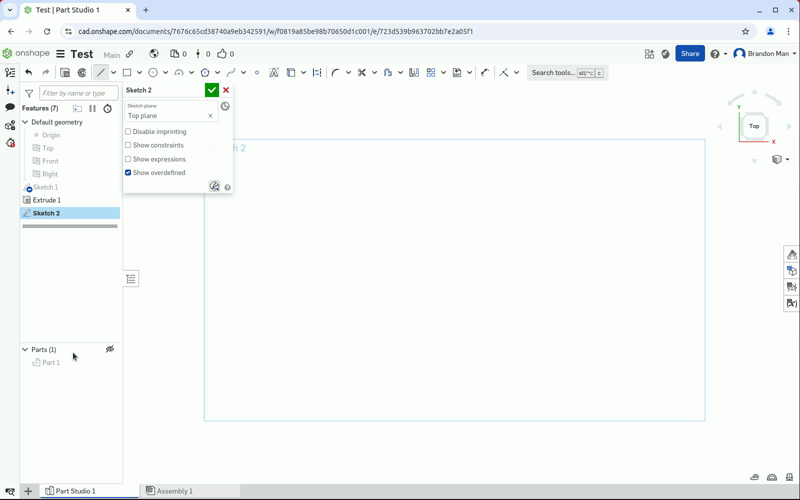
mouse_move(389, 200)
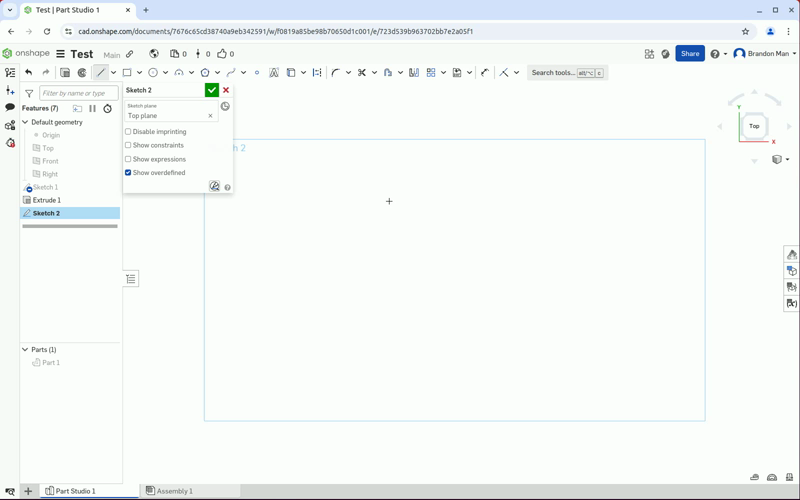
click(389, 200)
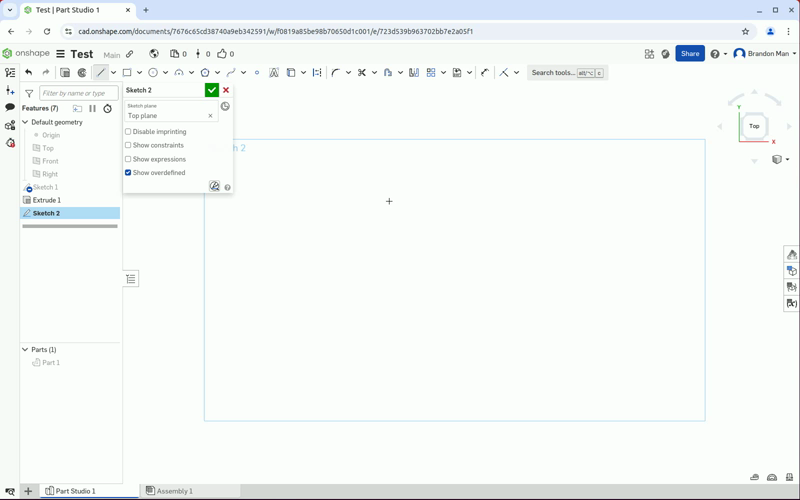
key_up(shift)
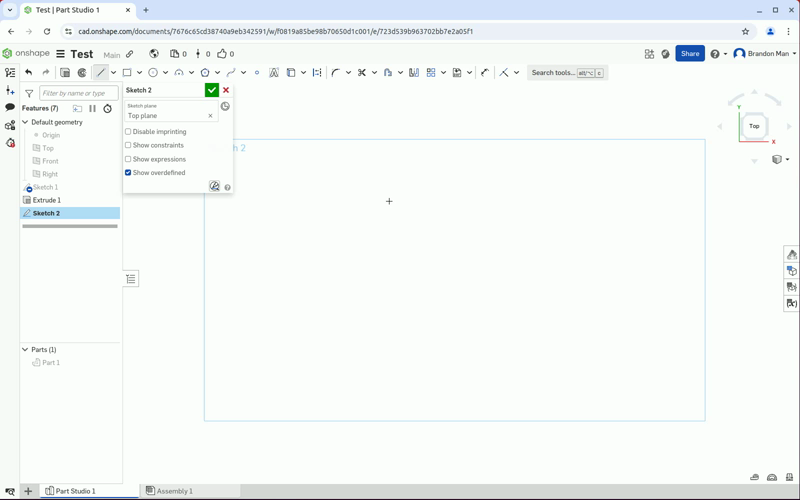
key_down(shift)
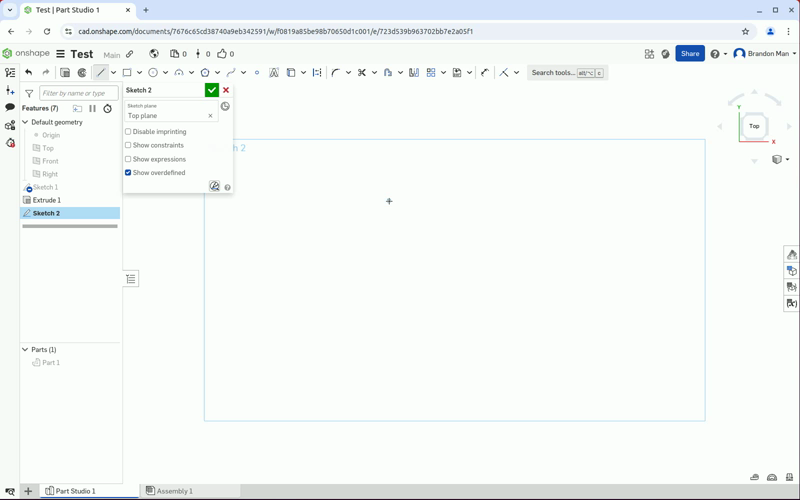
mouse_move(419, 200)
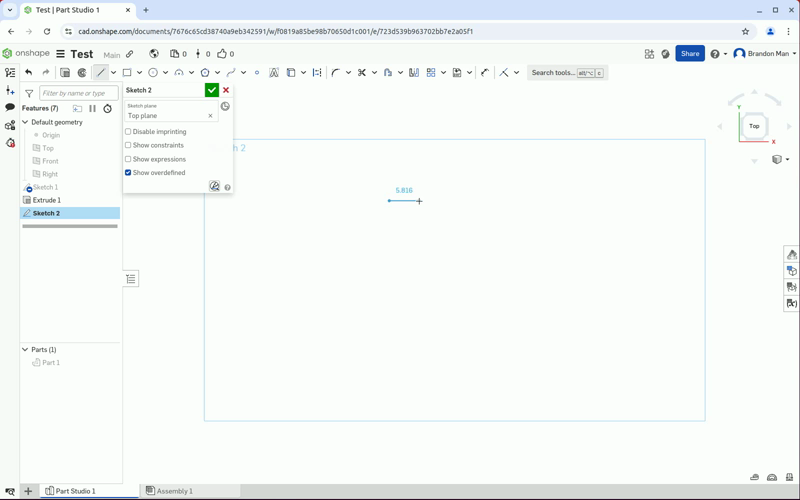
mouse_move(391, 202)
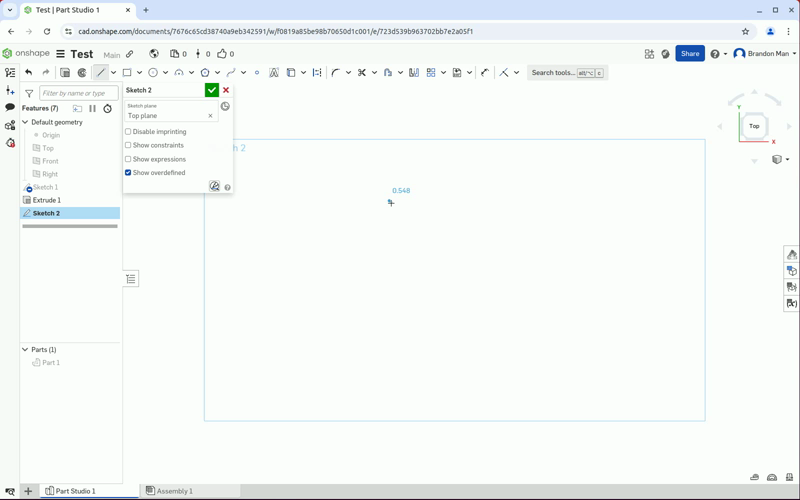
scroll(6)
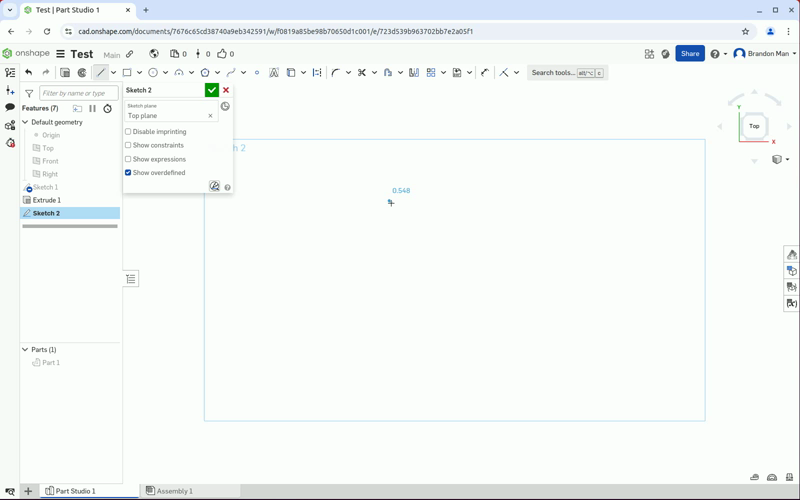
scroll(6)
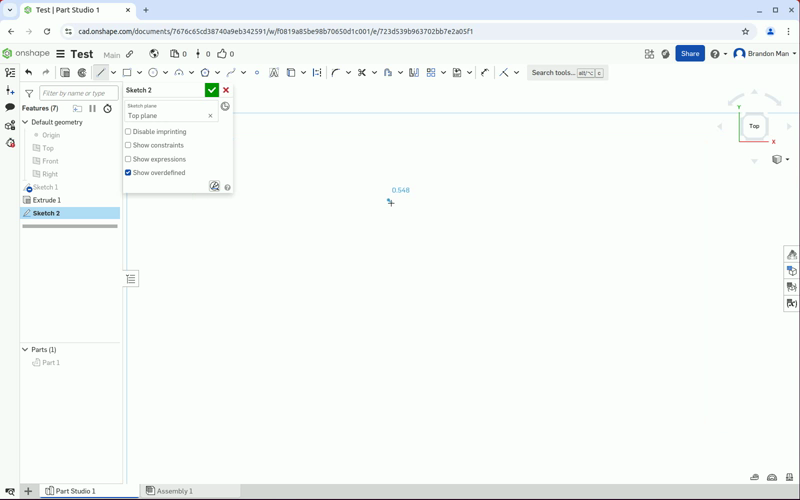
scroll(6)
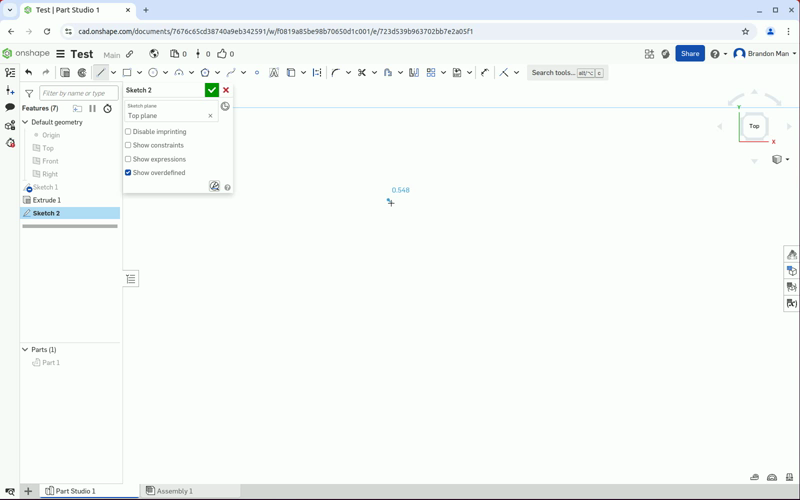
scroll(6)
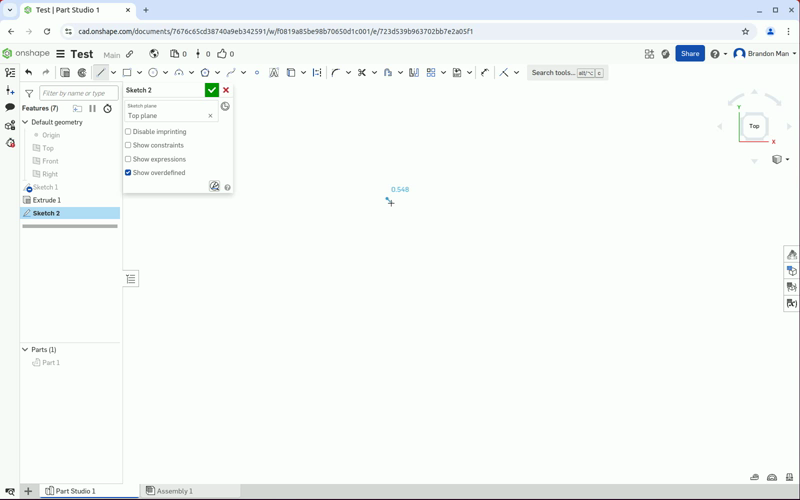
scroll(6)
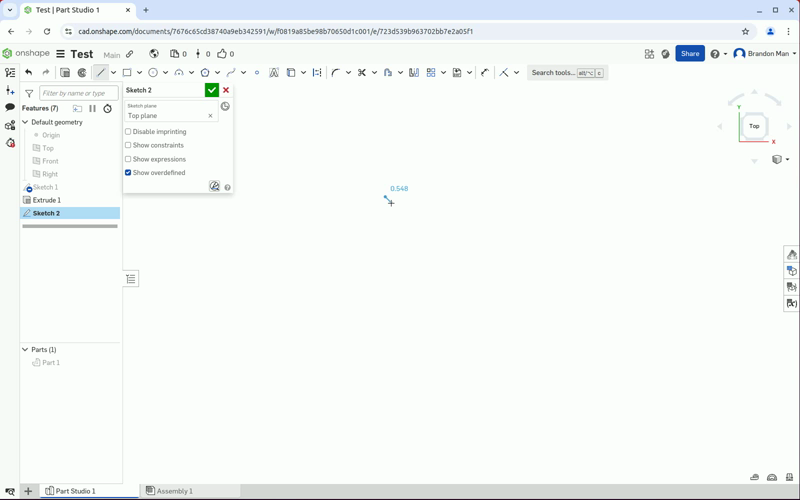
scroll(6)
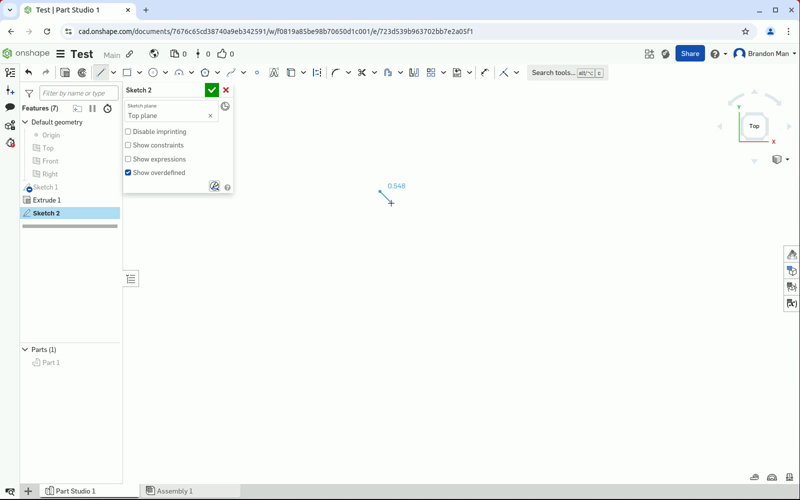
scroll(6)
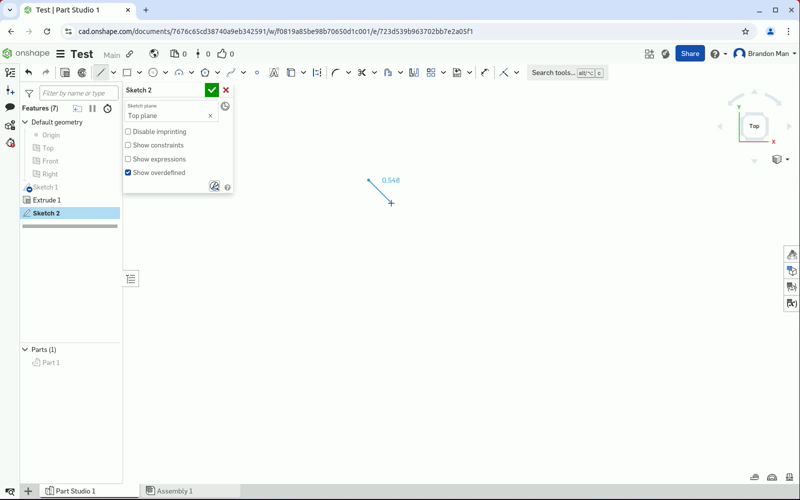
click(391, 202)
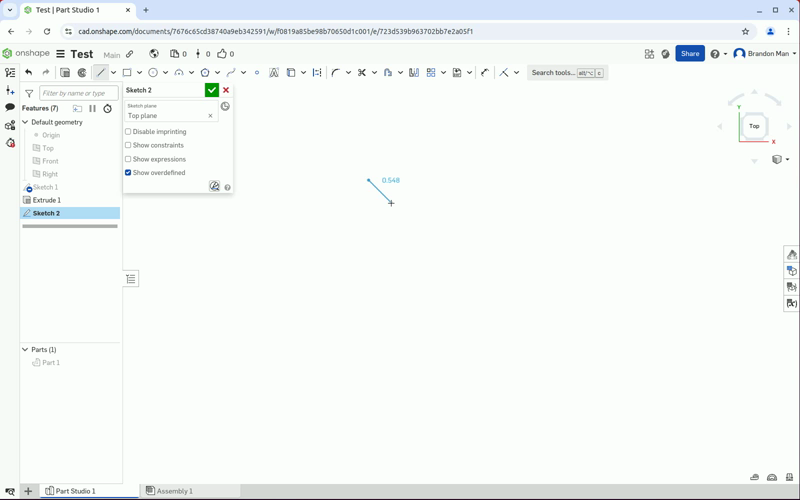
scroll(-6)
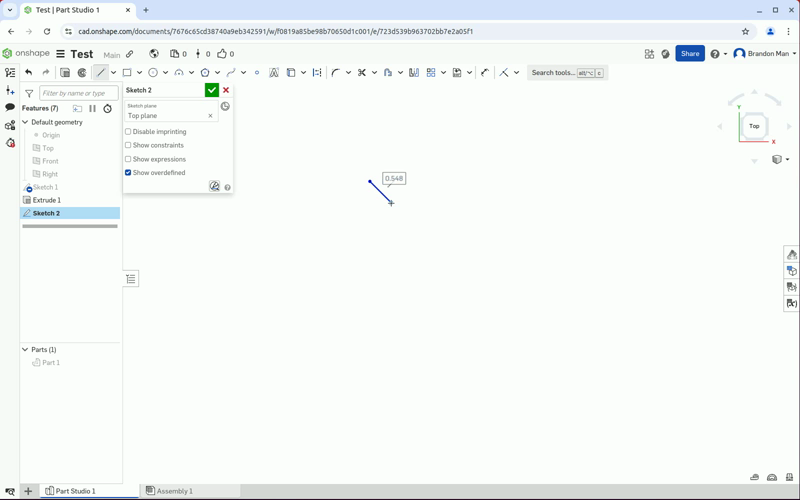
scroll(-6)
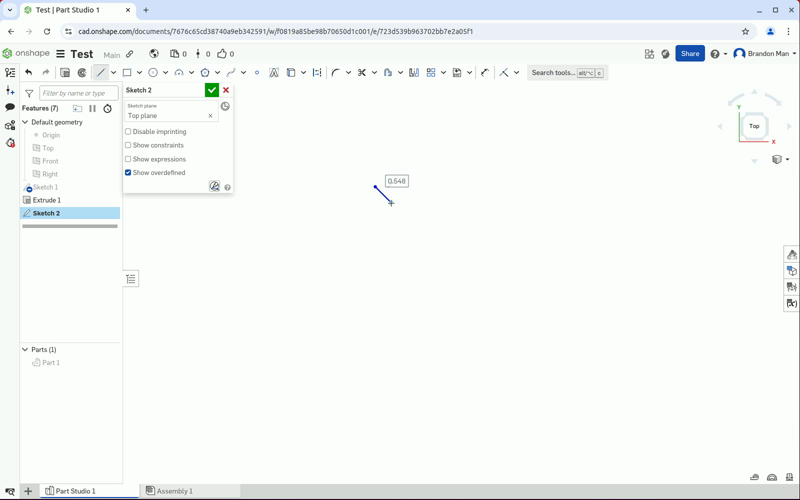
scroll(-6)
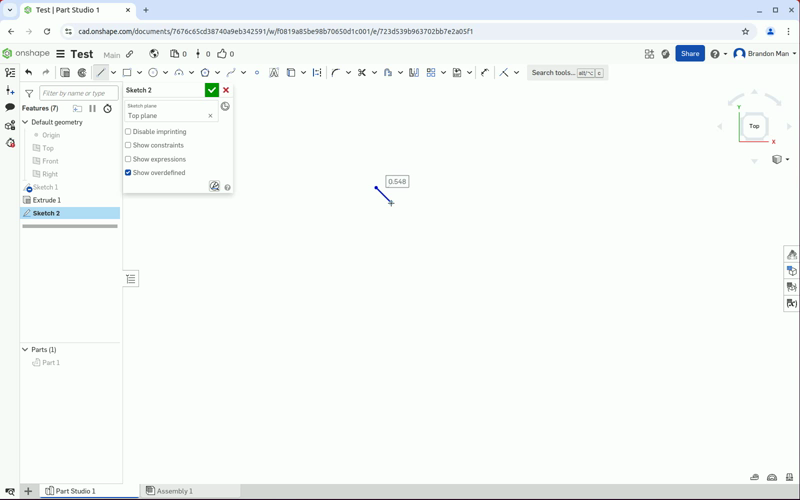
scroll(-6)
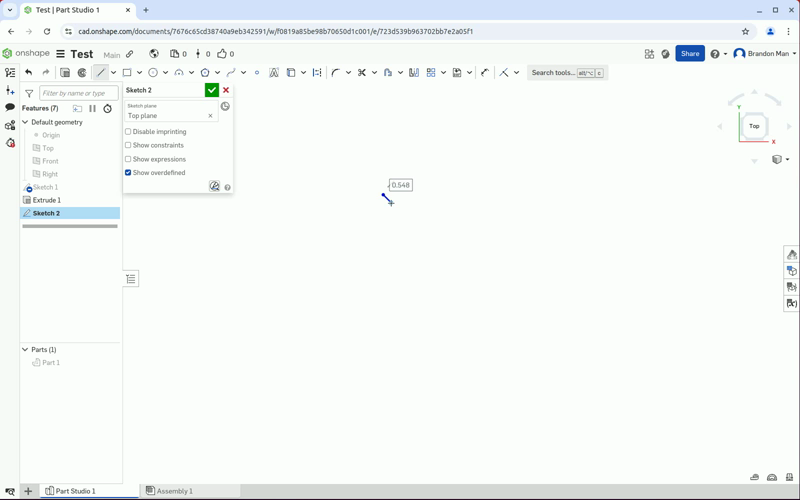
scroll(-6)
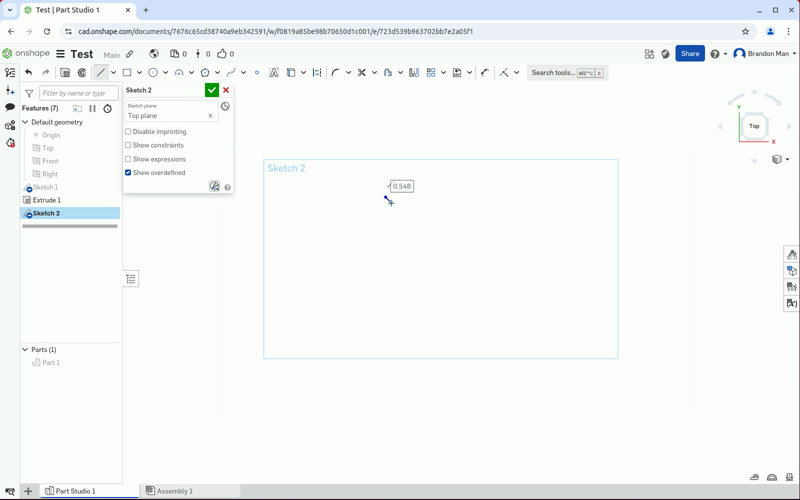
scroll(-6)
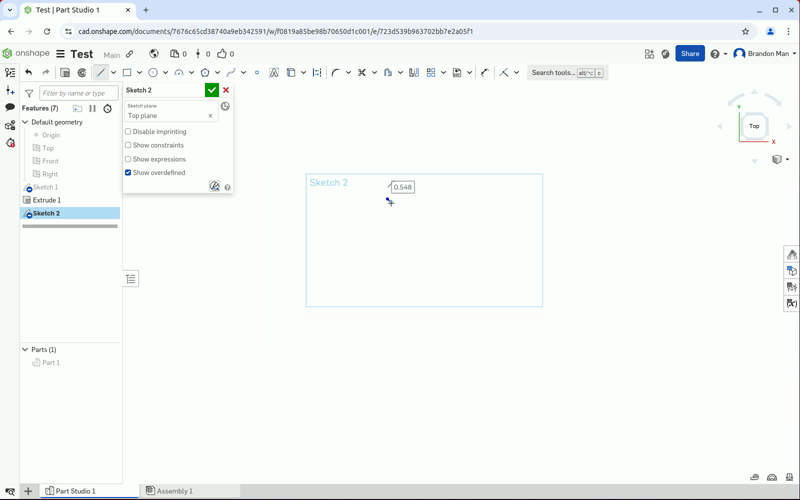
scroll(-6)
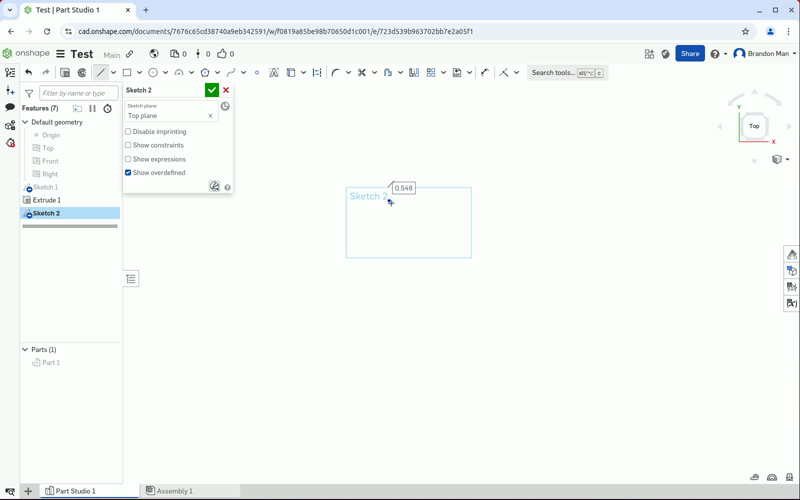
key_up(shift)
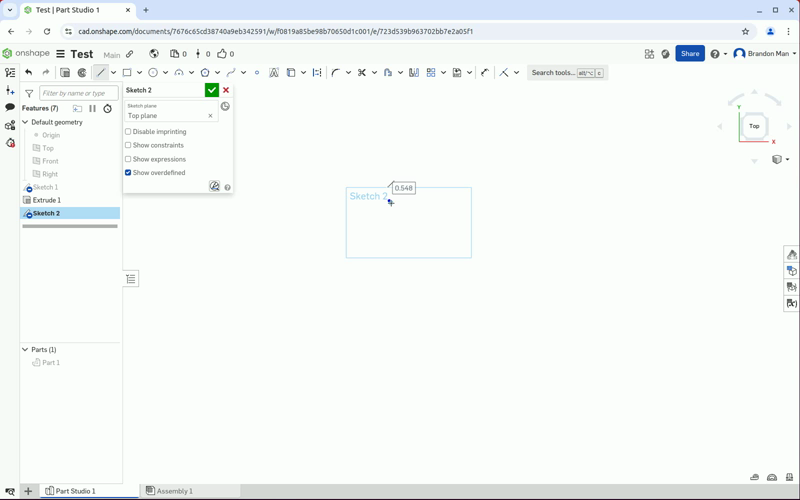
key_down(shift)
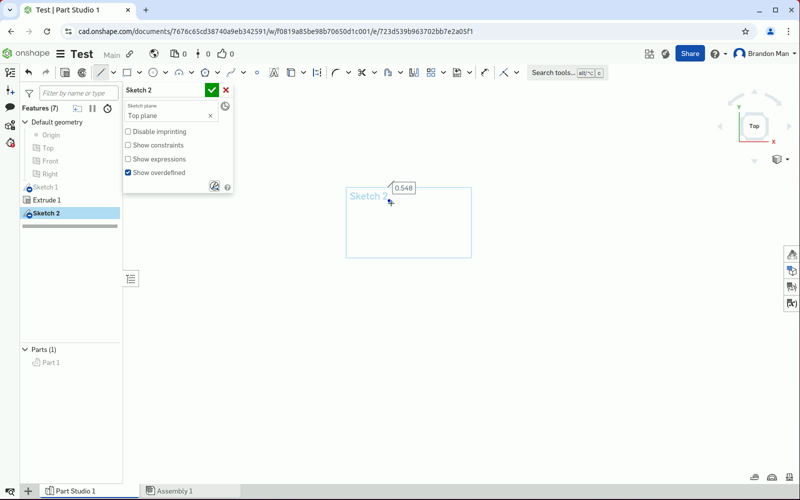
mouse_move(564, 202)
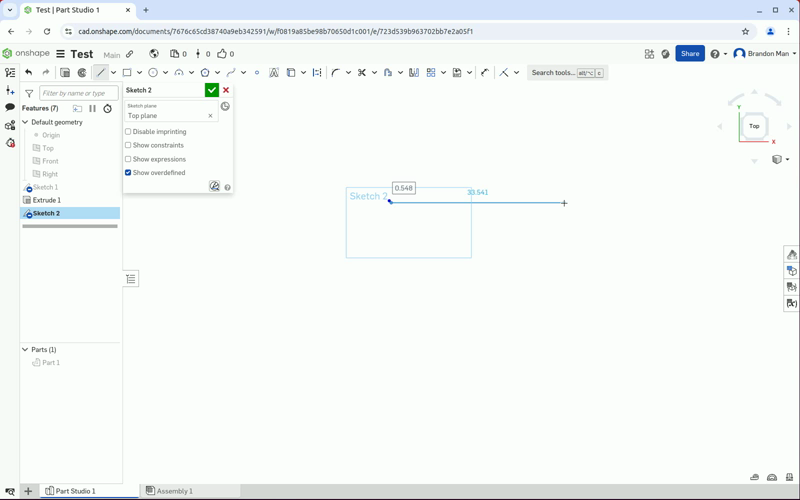
click(564, 202)
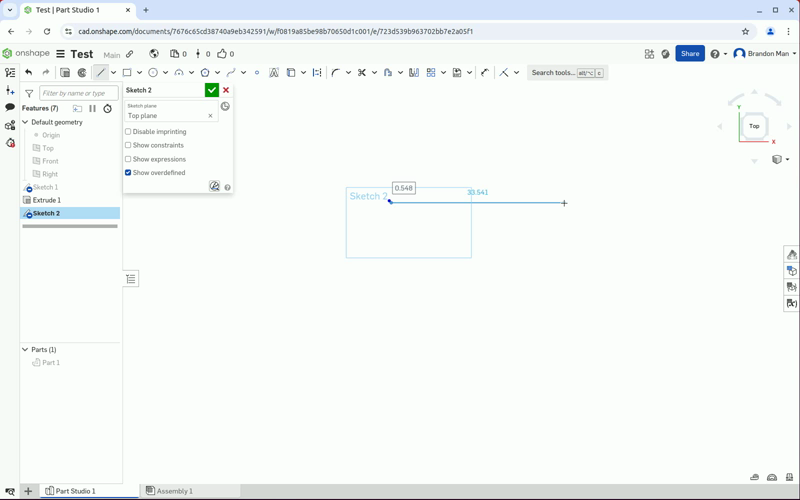
key_up(shift)
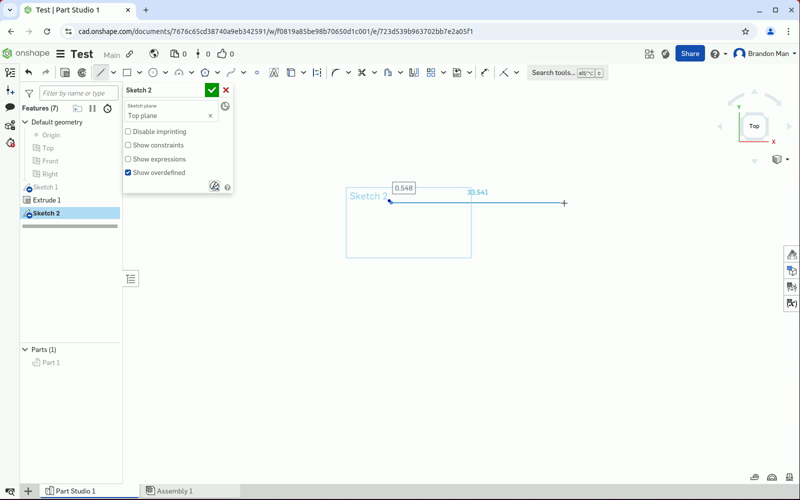
key_down(shift)
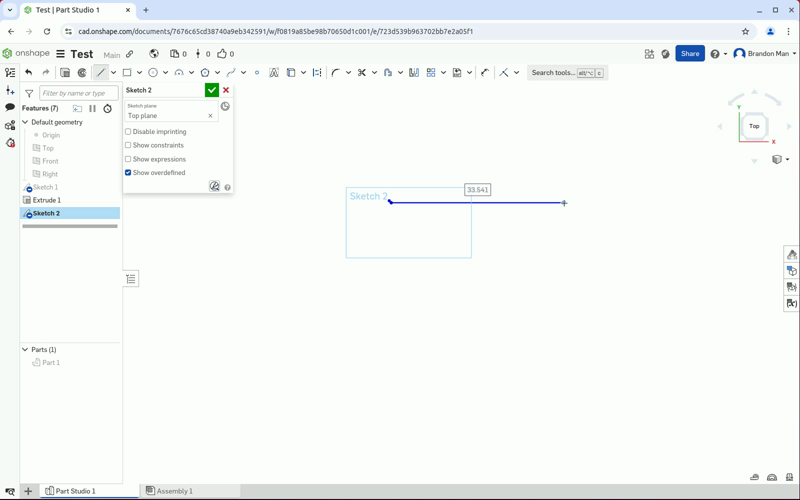
mouse_move(589, 202)
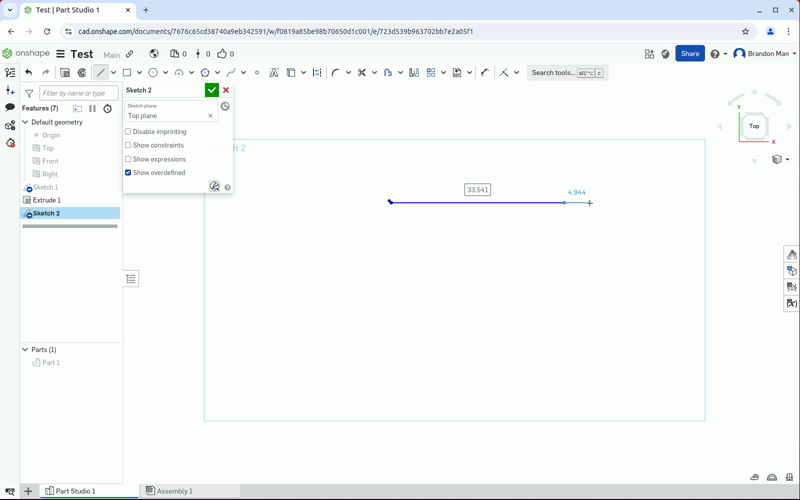
mouse_move(568, 202)
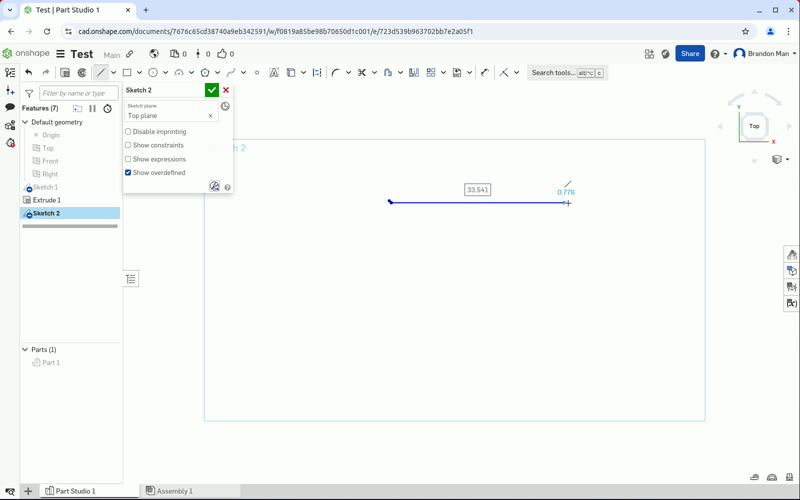
scroll(6)
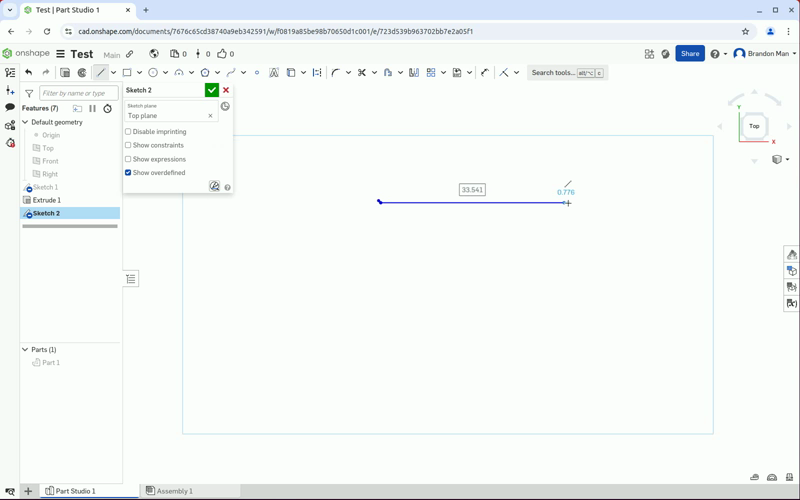
scroll(6)
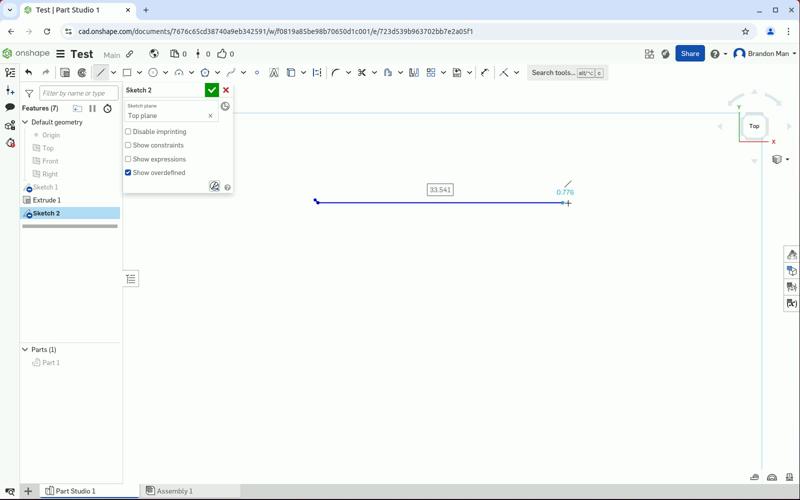
scroll(6)
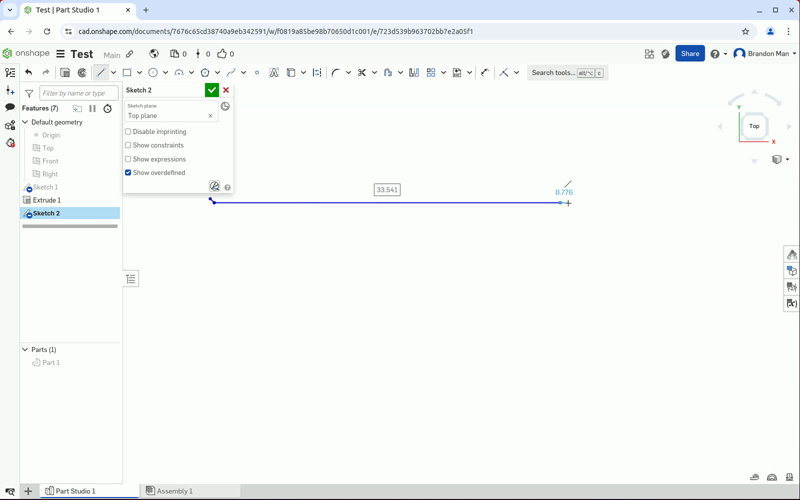
scroll(6)
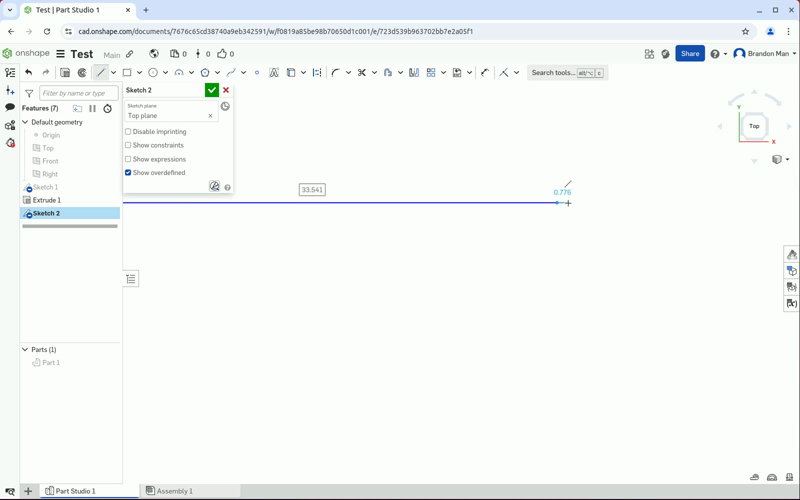
scroll(6)
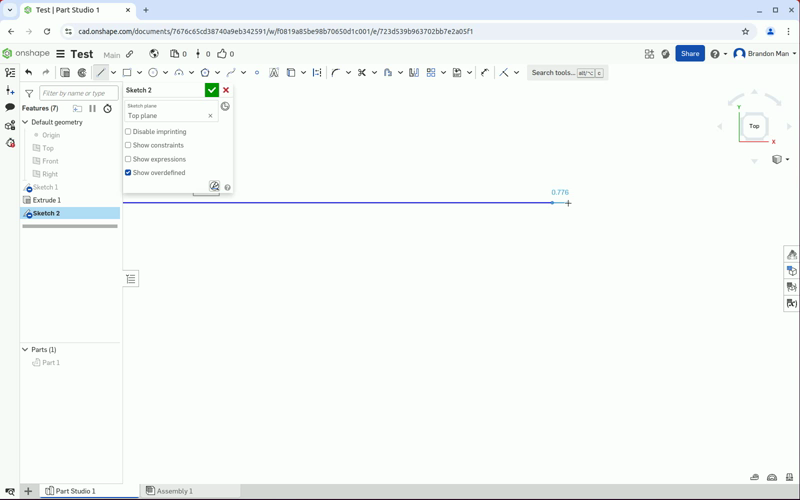
scroll(6)
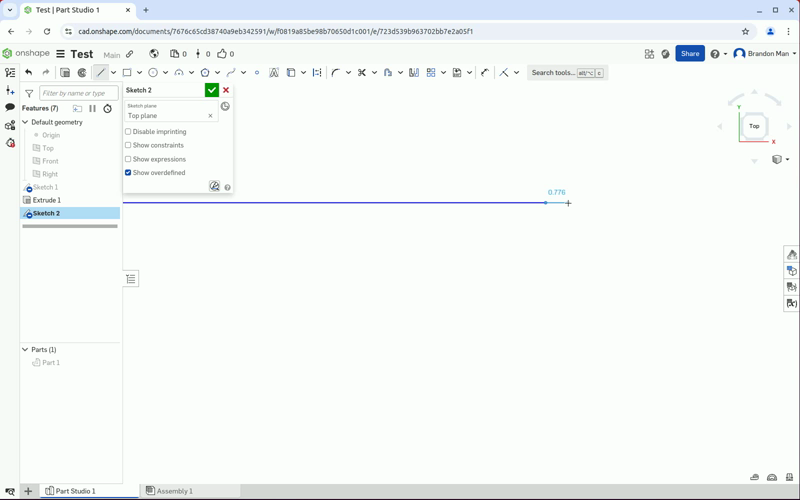
scroll(6)
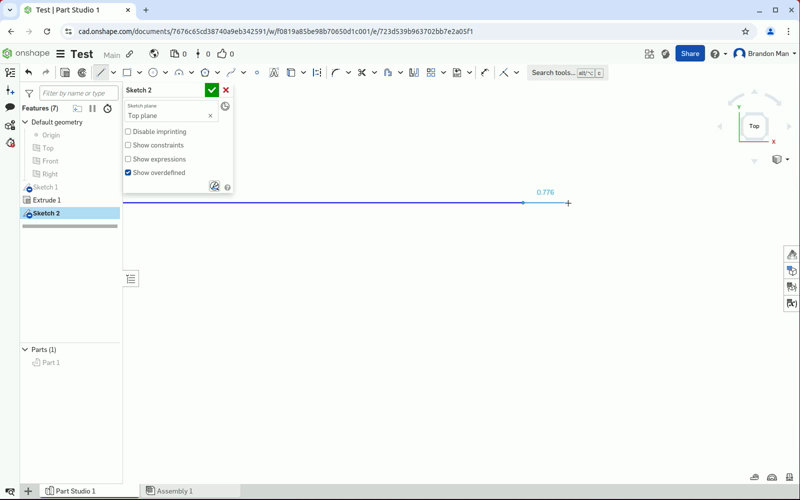
click(568, 202)
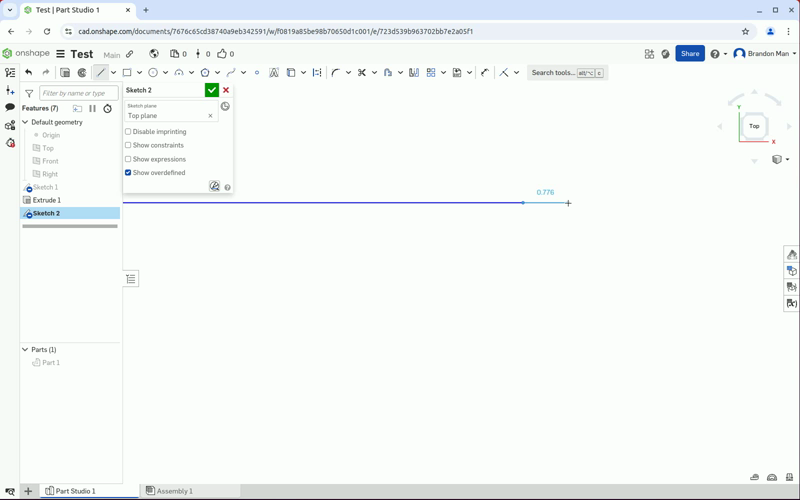
scroll(-6)
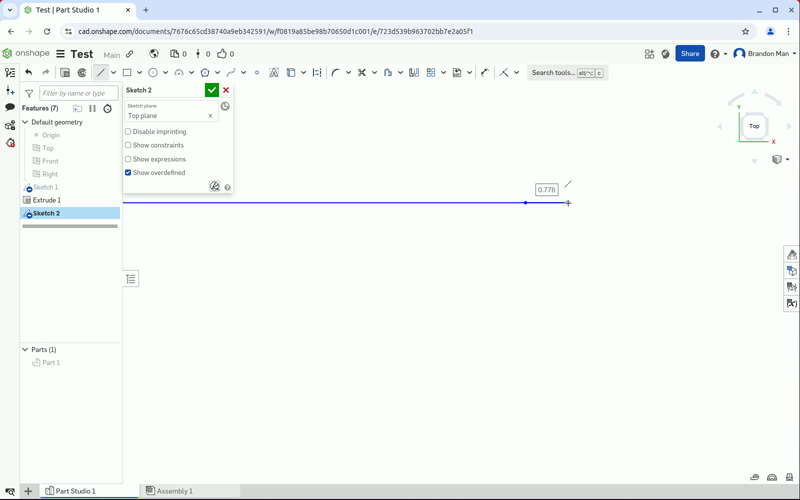
scroll(-6)
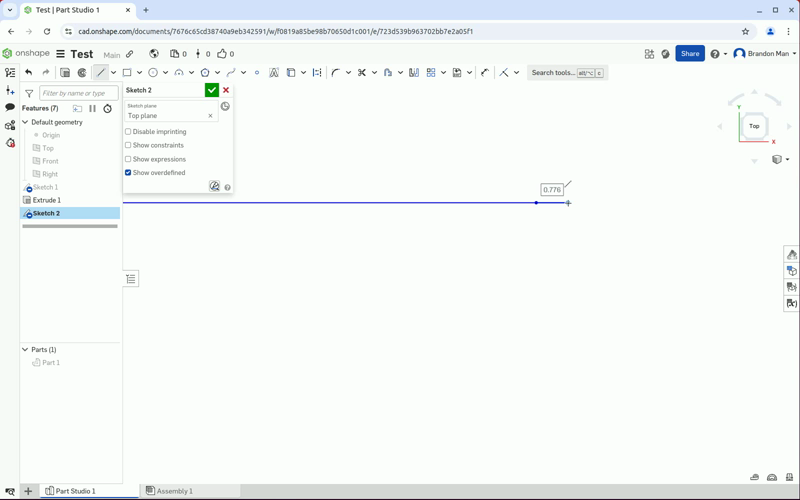
scroll(-6)
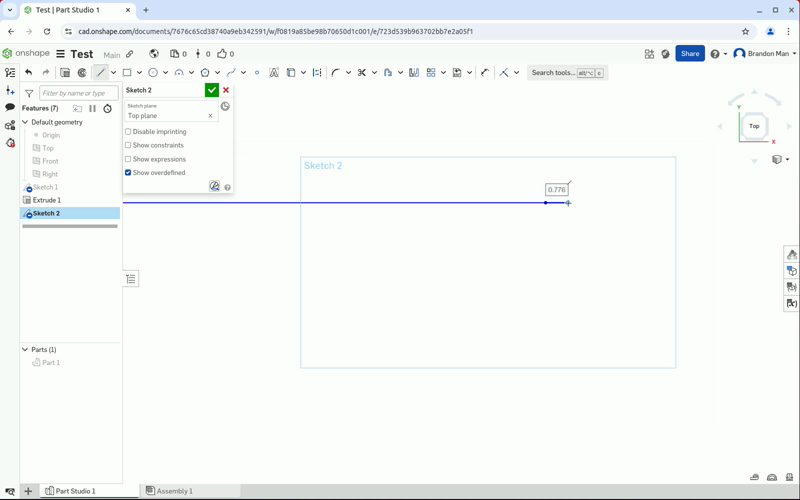
scroll(-6)
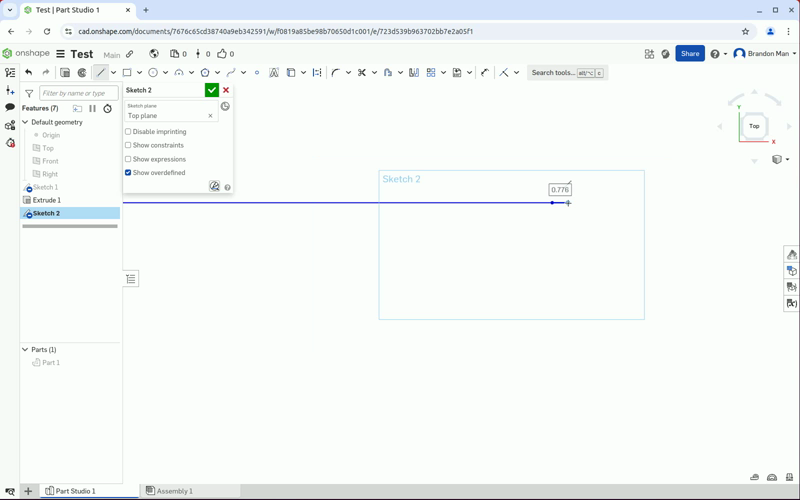
scroll(-6)
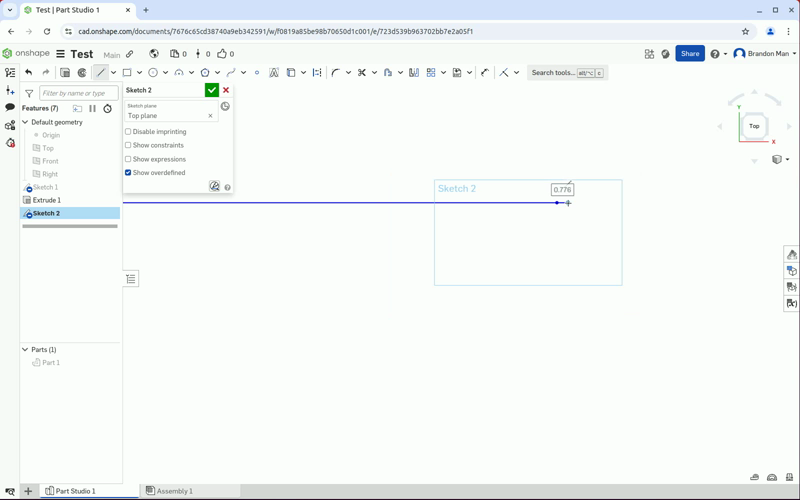
scroll(-6)
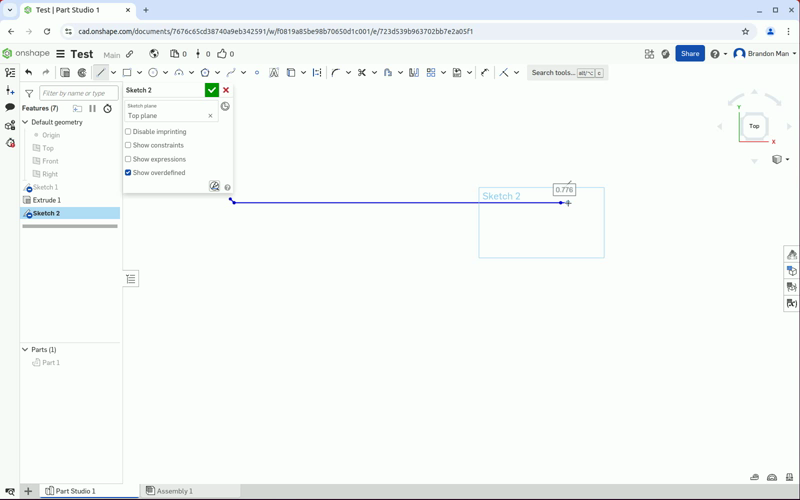
scroll(-6)
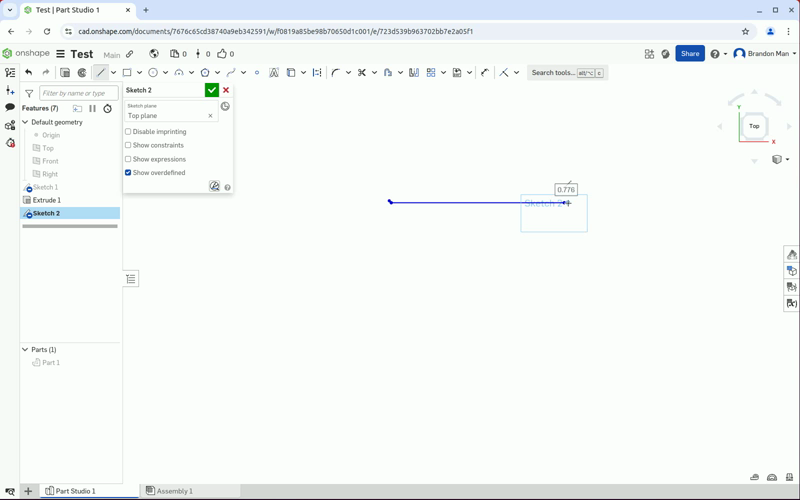
key_up(shift)
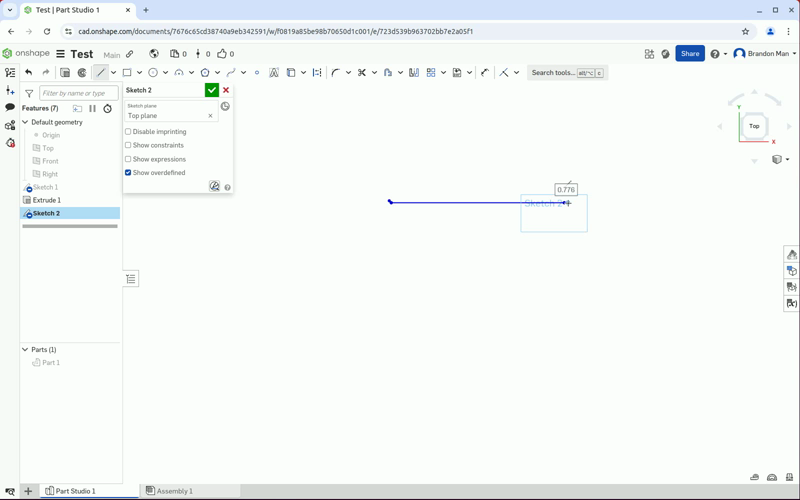
key_down(shift)
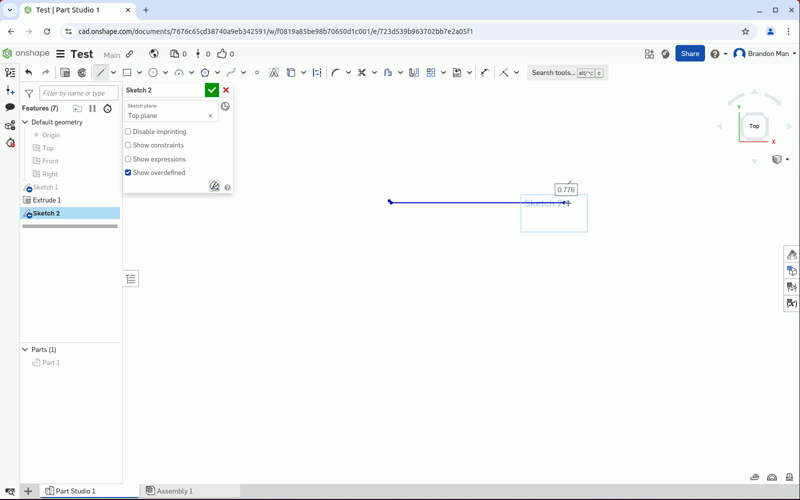
mouse_move(589, 202)
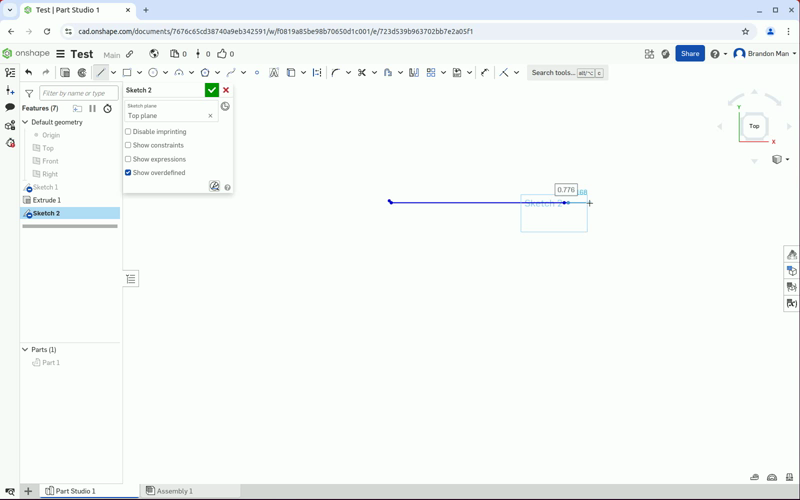
mouse_move(570, 200)
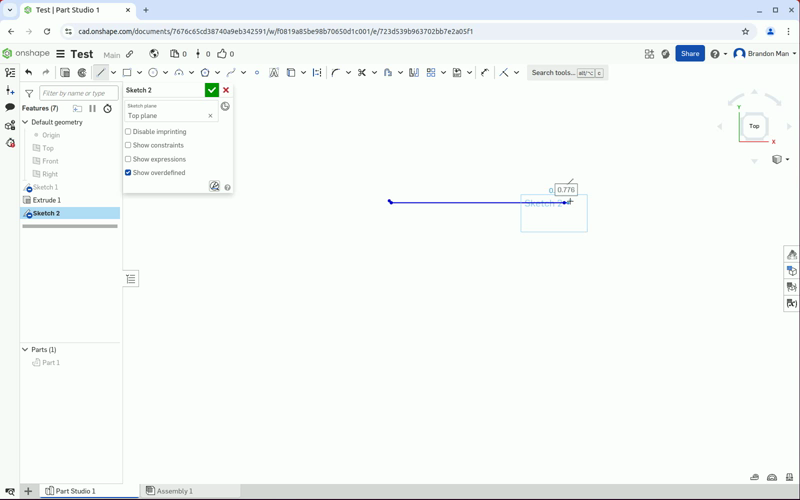
scroll(6)
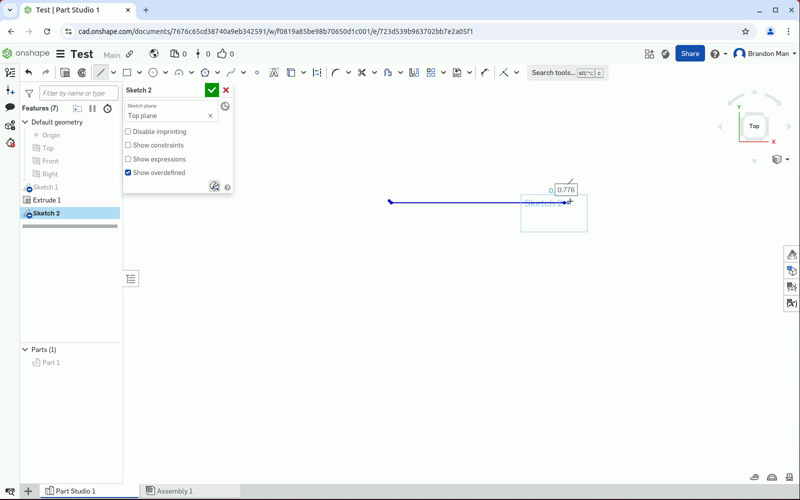
scroll(6)
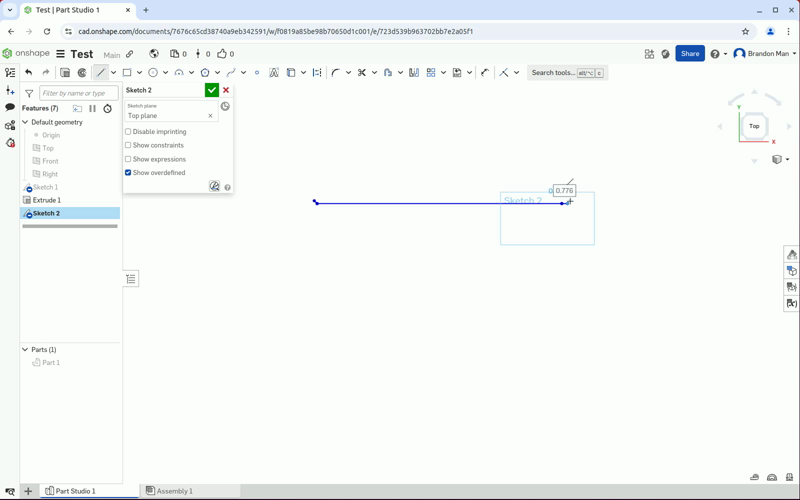
scroll(6)
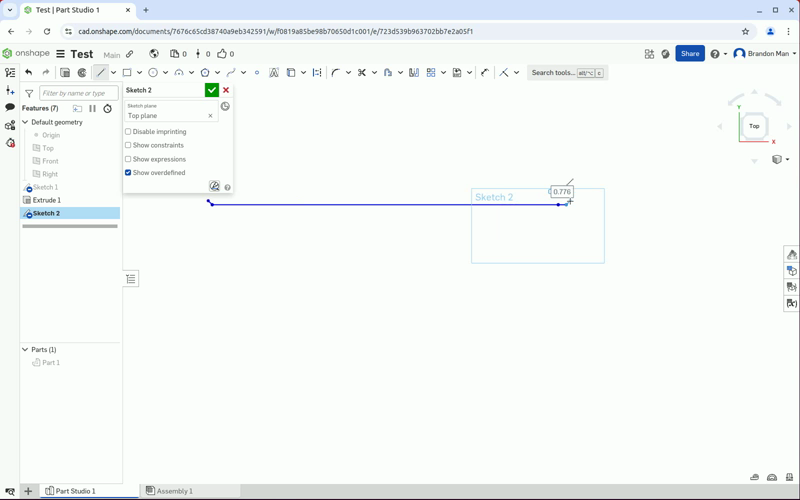
scroll(6)
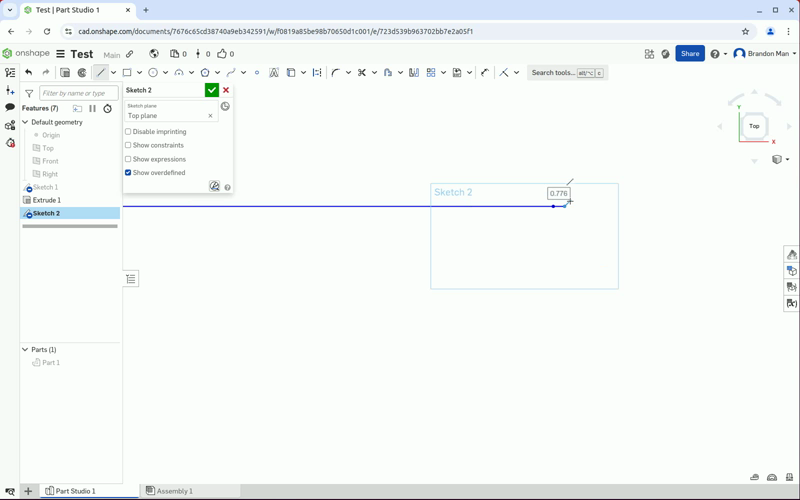
scroll(6)
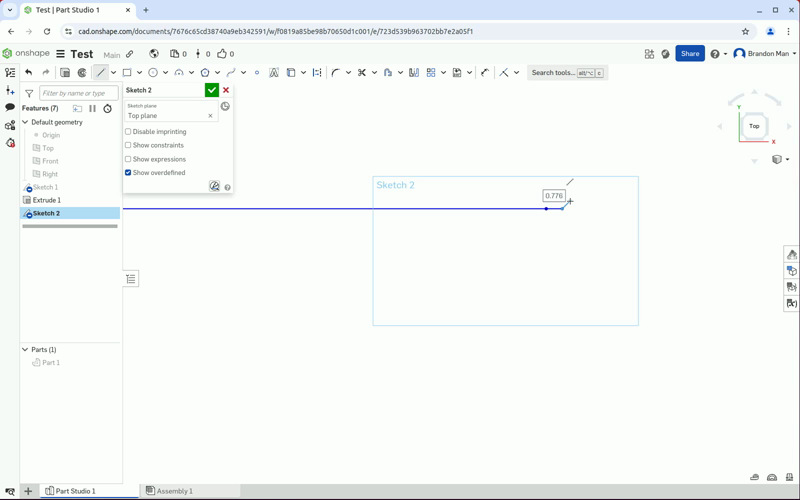
scroll(6)
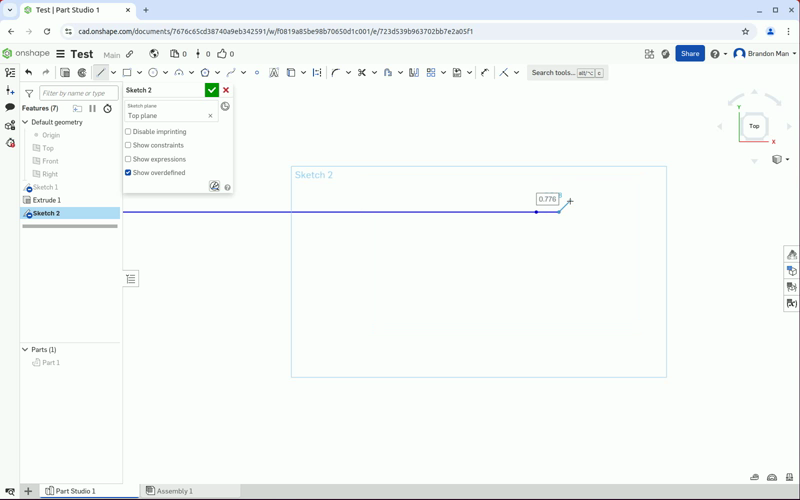
scroll(6)
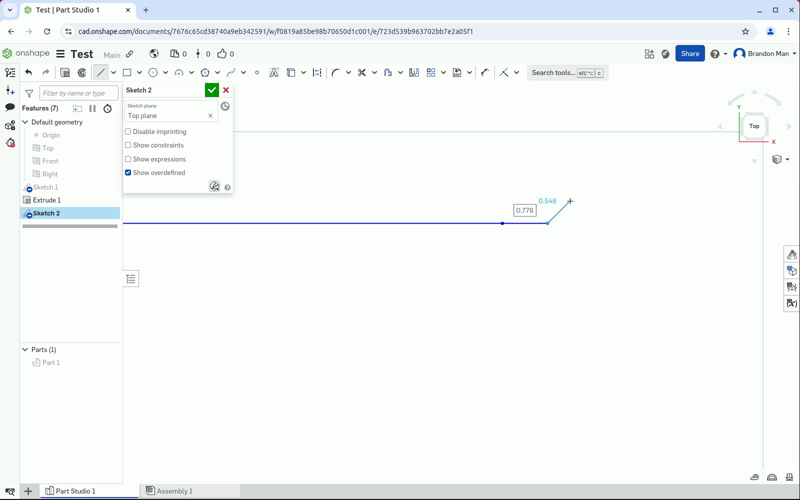
click(570, 200)
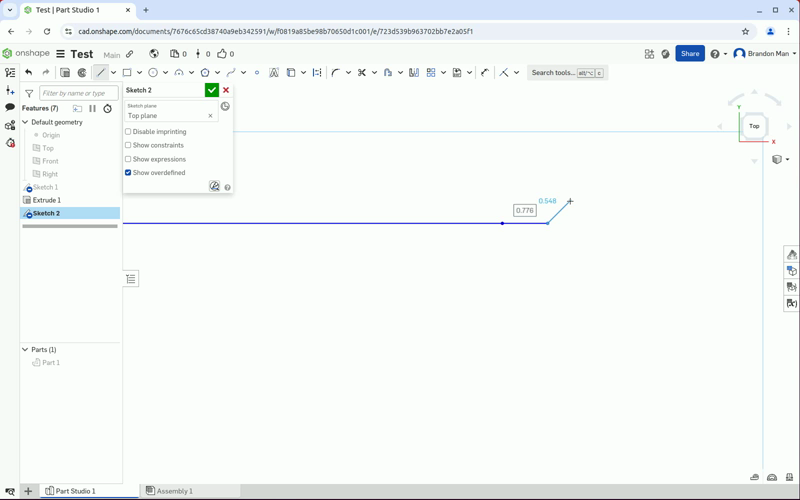
scroll(-6)
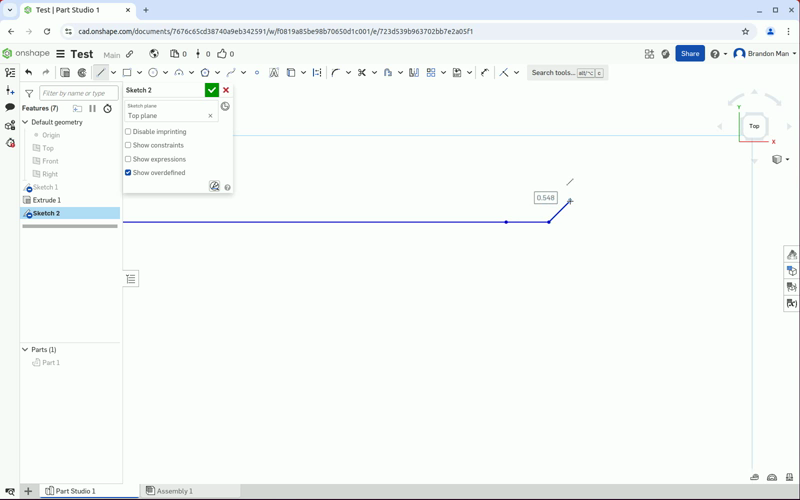
scroll(-6)
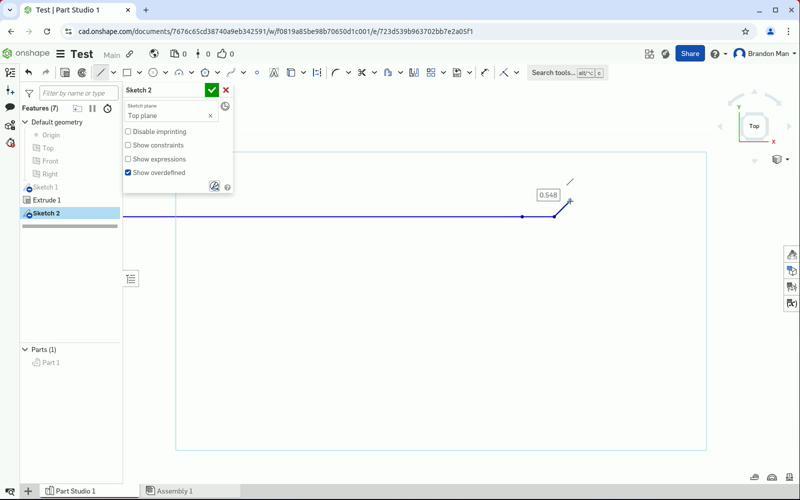
scroll(-6)
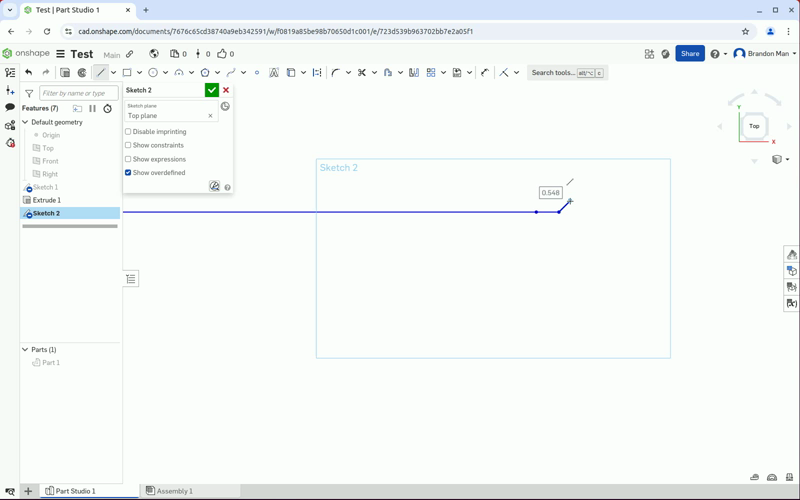
scroll(-6)
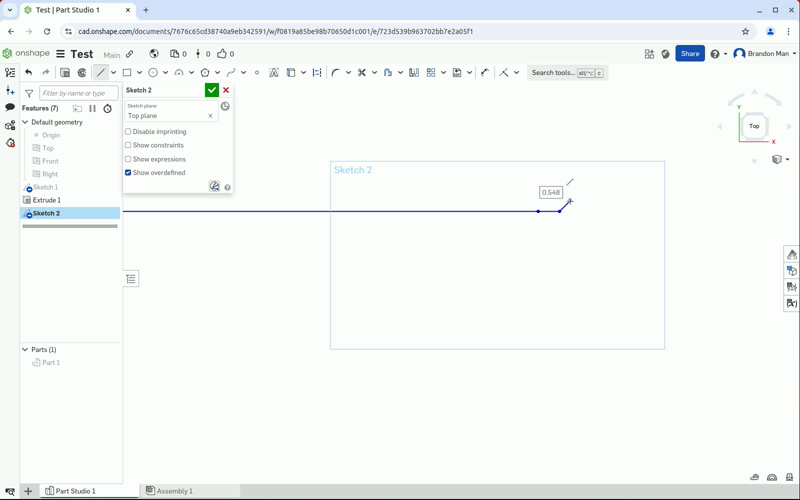
scroll(-6)
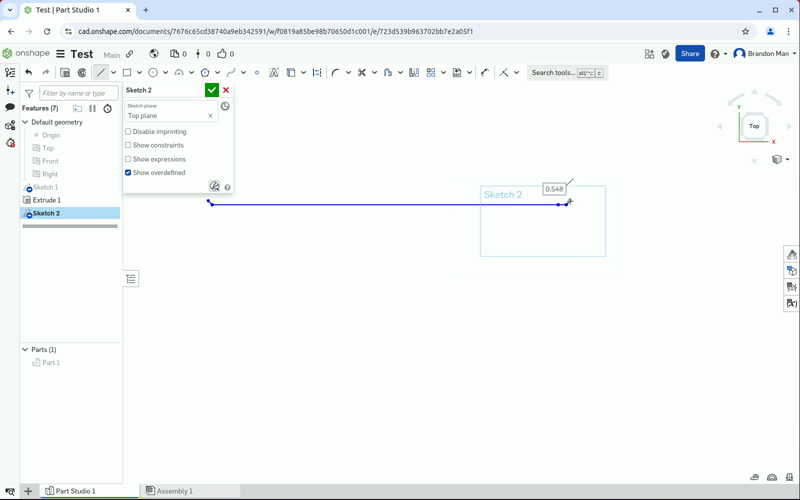
scroll(-6)
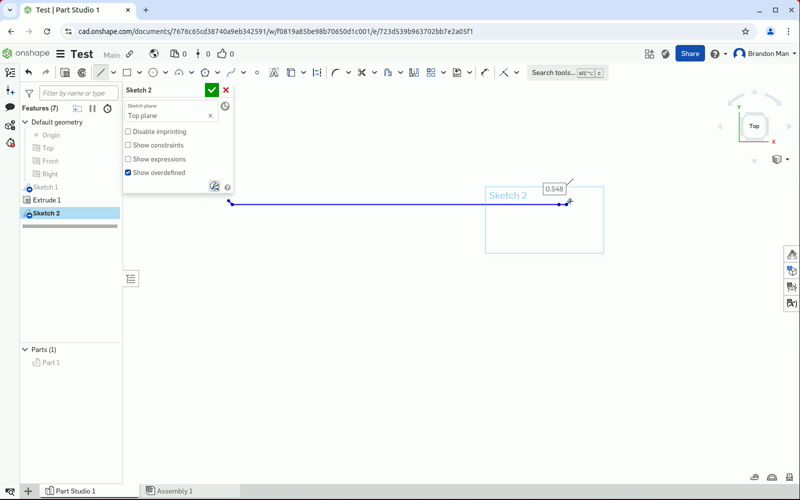
scroll(-6)
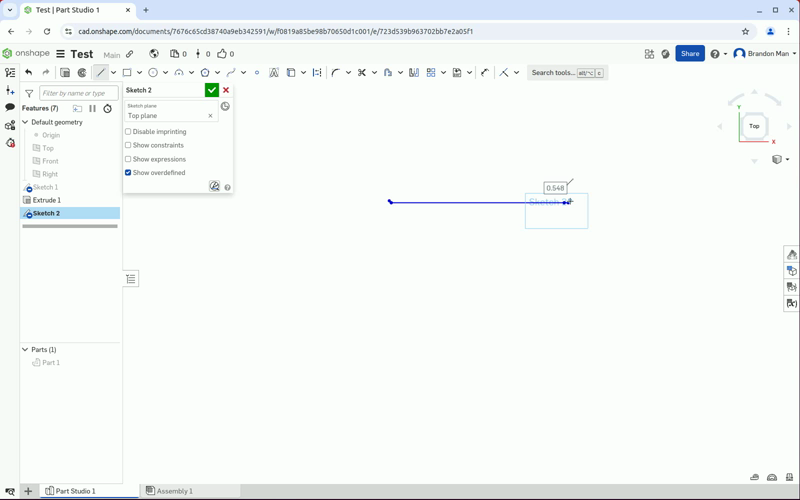
key_up(shift)
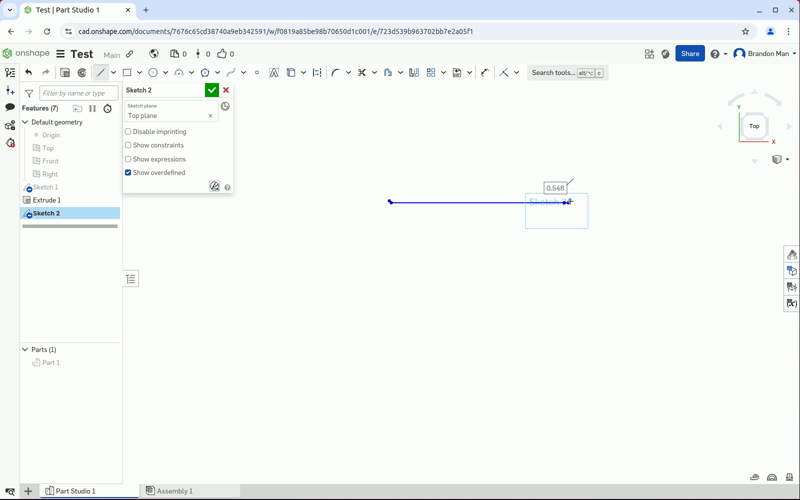
key_down(shift)
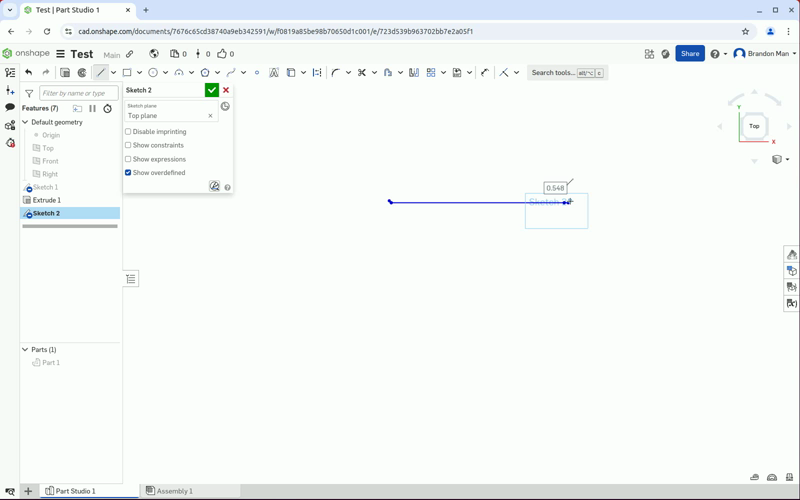
mouse_move(589, 200)
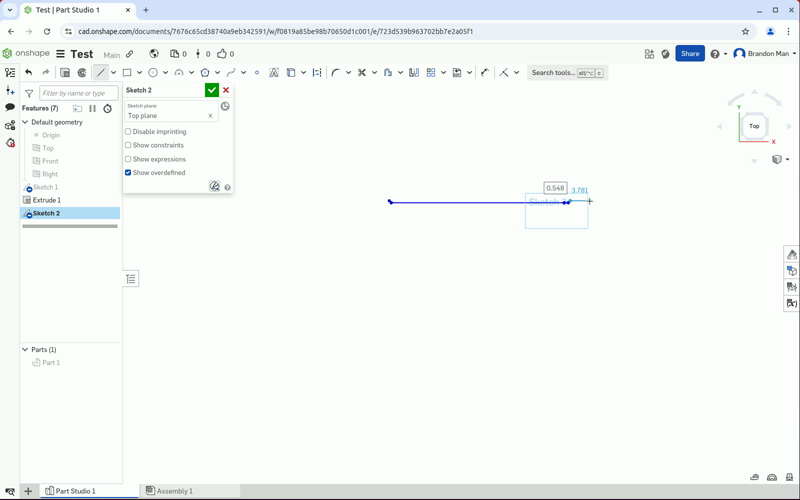
mouse_move(558, 200)
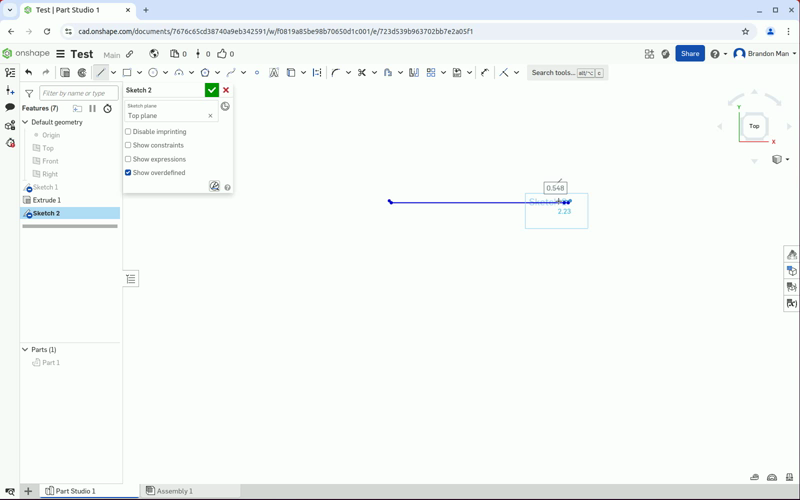
click(558, 200)
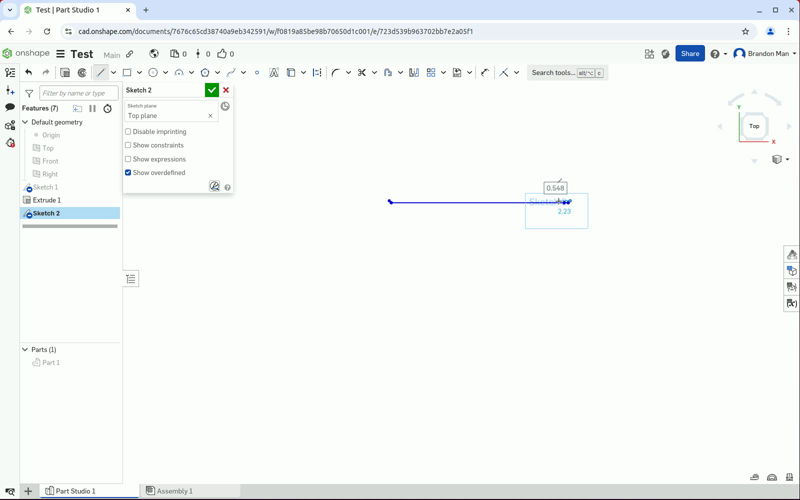
key_up(shift)
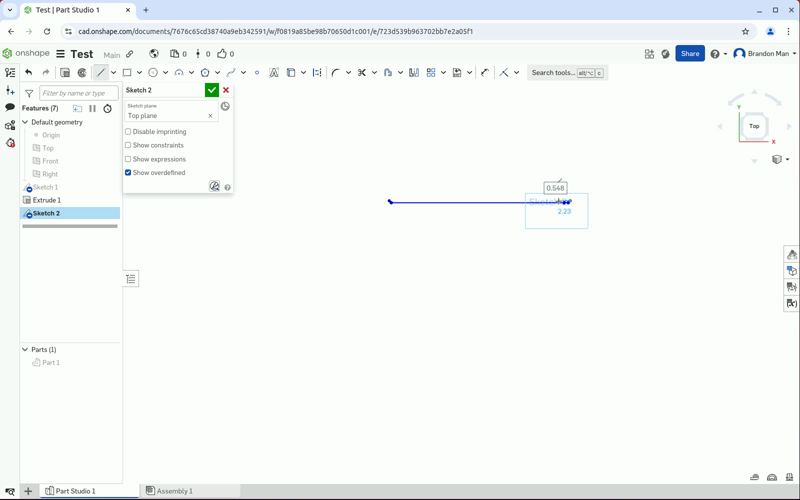
key_down(shift)
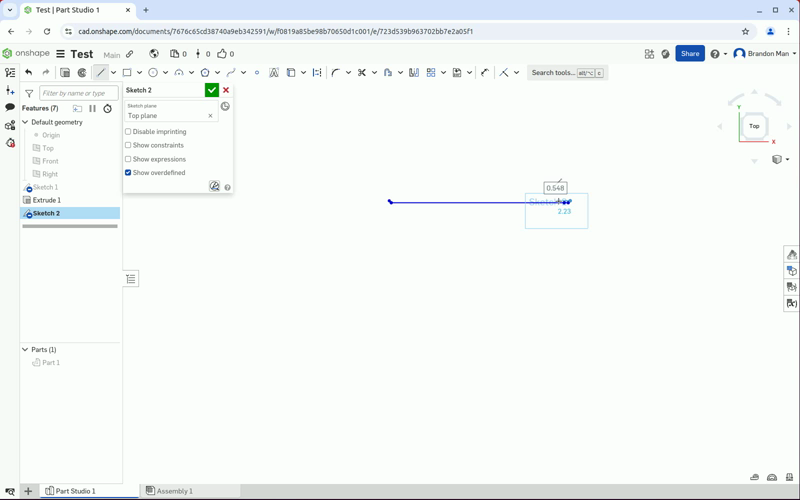
mouse_move(389, 200)
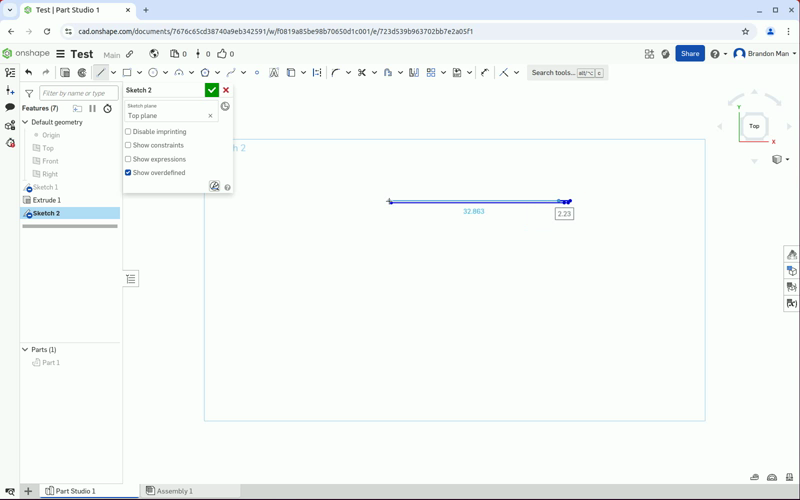
scroll(6)
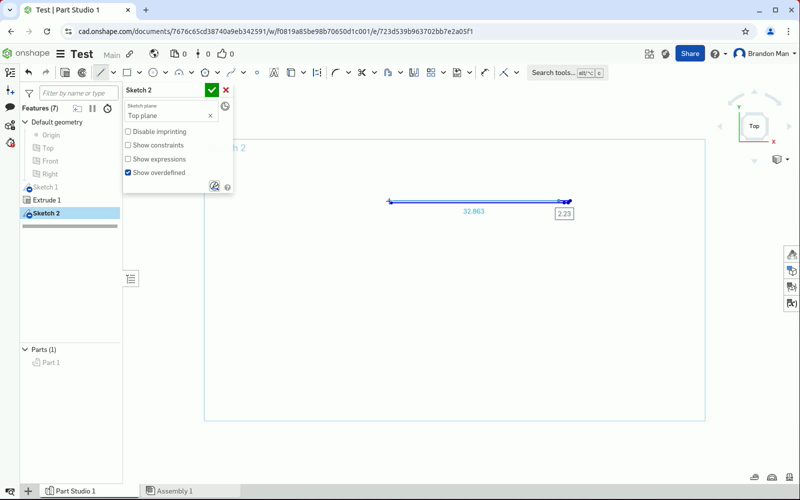
scroll(6)
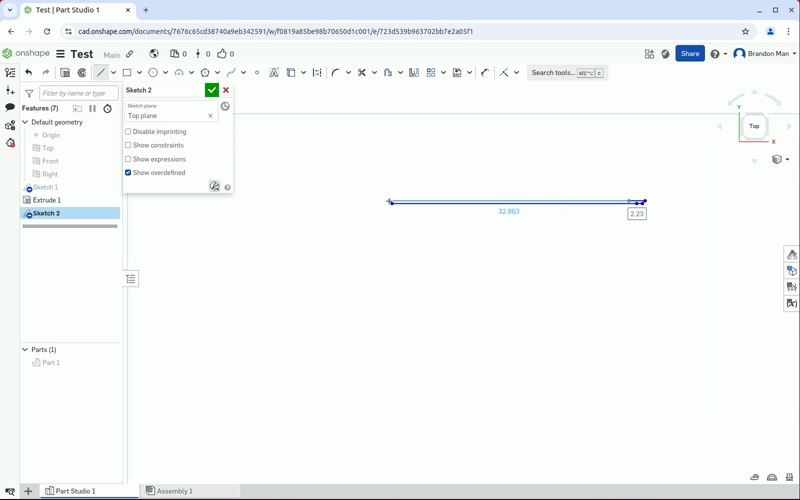
scroll(6)
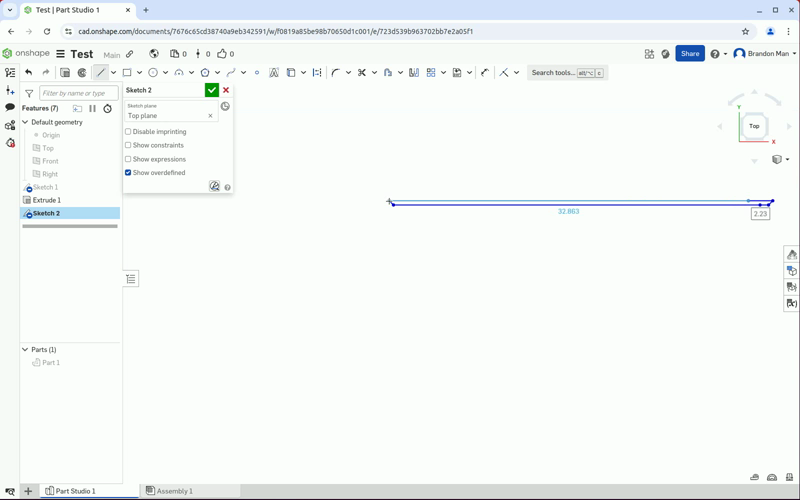
scroll(6)
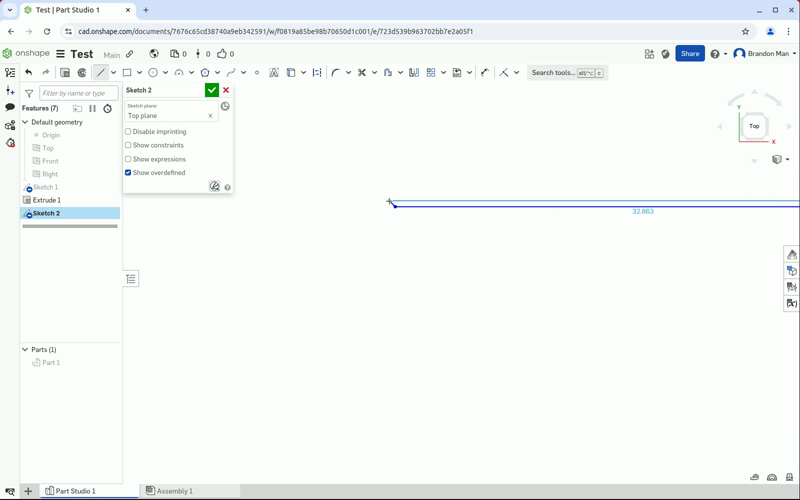
scroll(6)
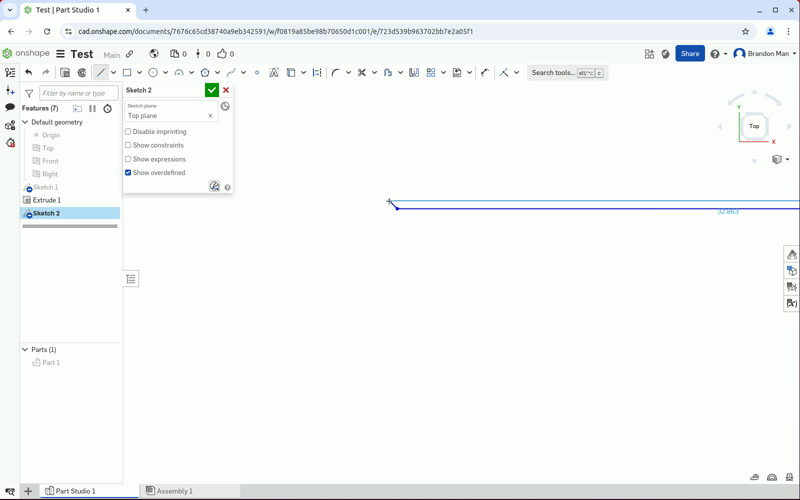
scroll(6)
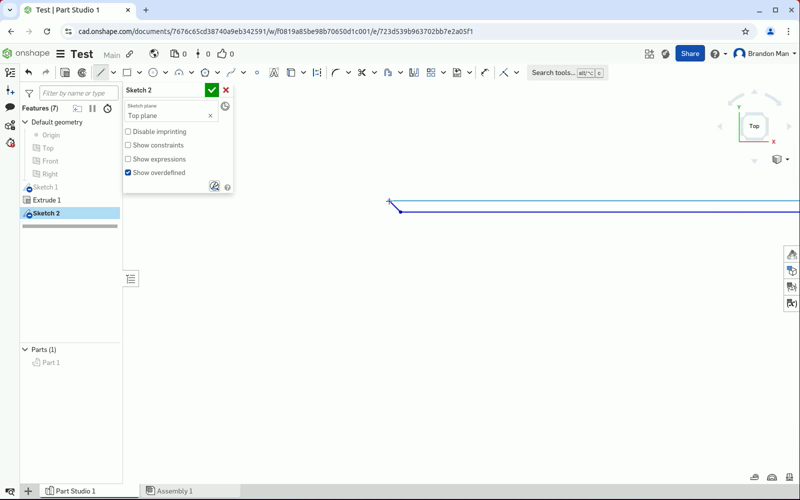
scroll(6)
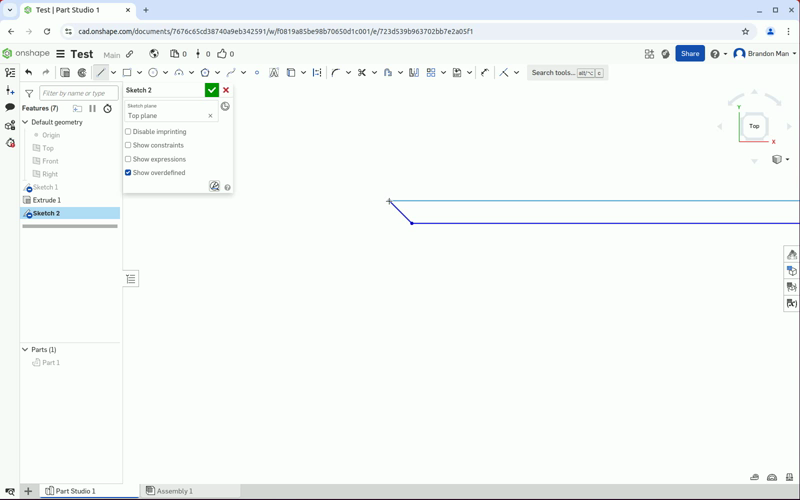
key_up(shift)
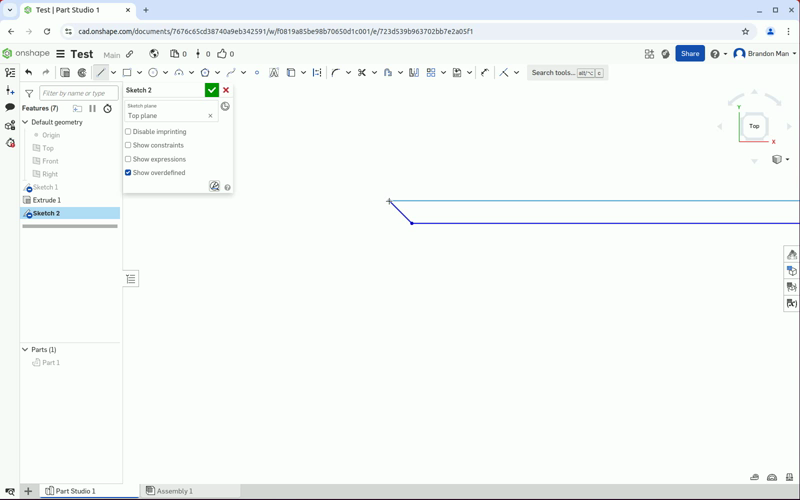
click(389, 200)
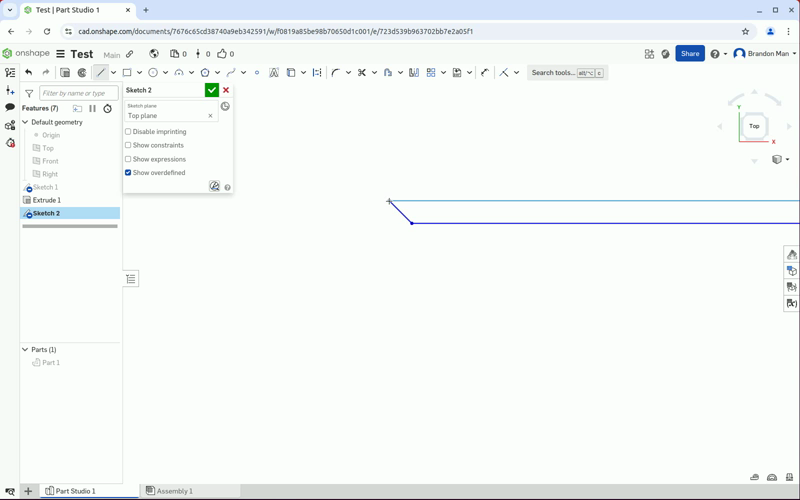
scroll(-6)
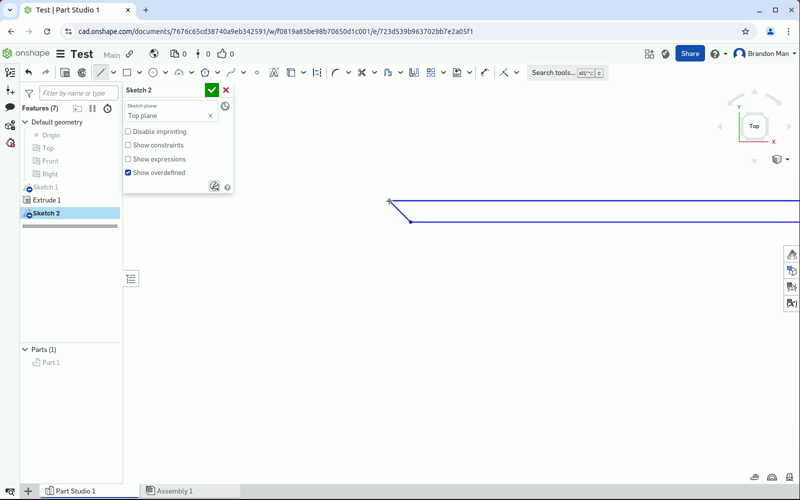
scroll(-6)
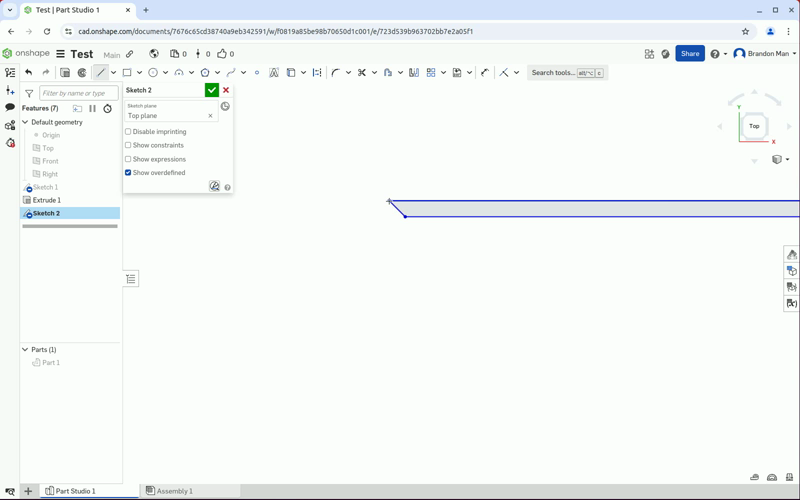
scroll(-6)
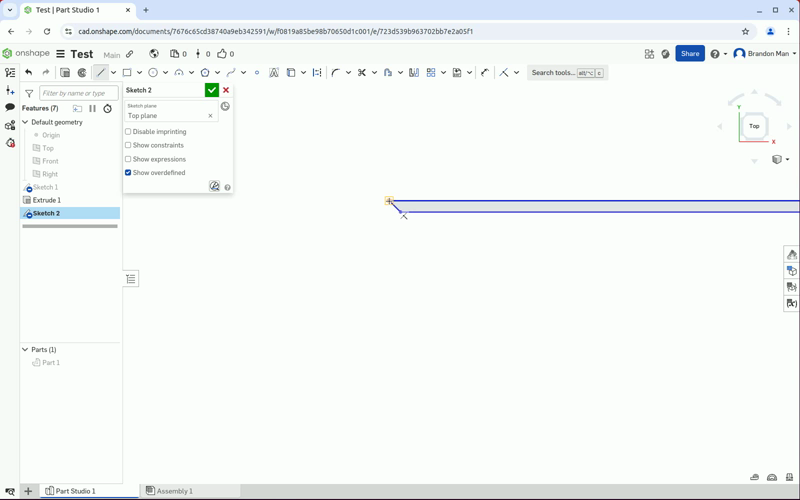
scroll(-6)
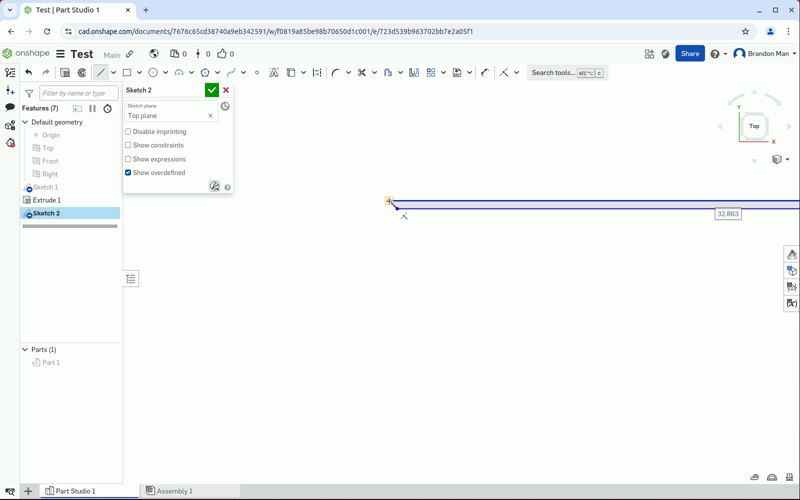
scroll(-6)
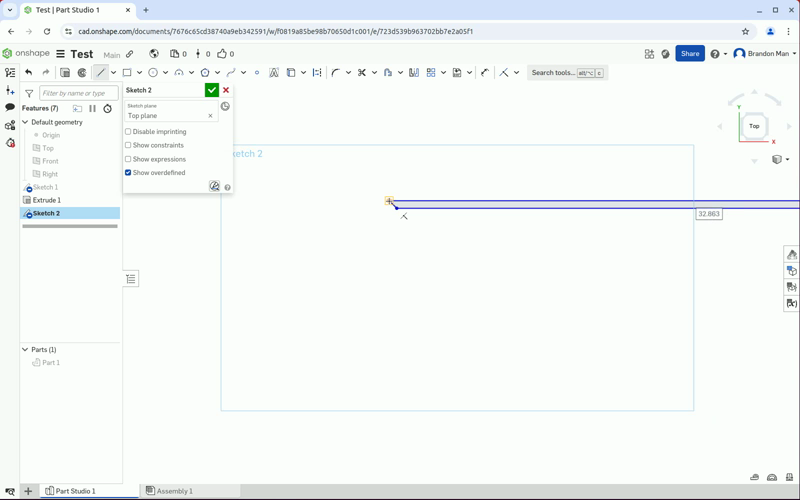
scroll(-6)
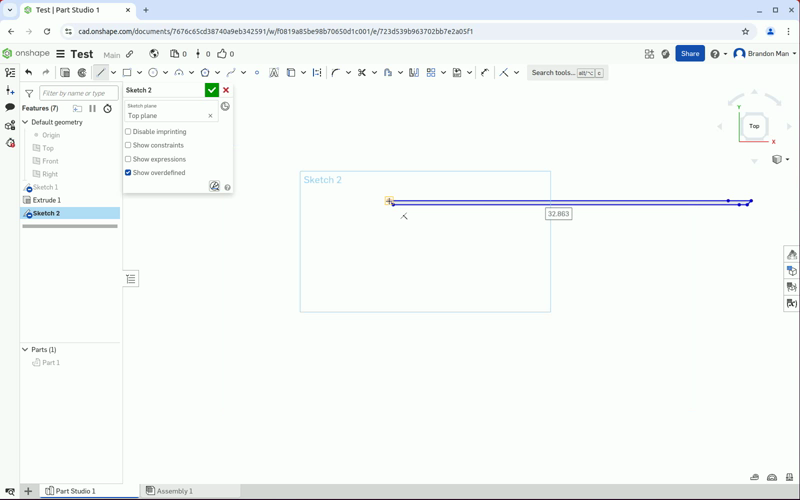
scroll(-6)
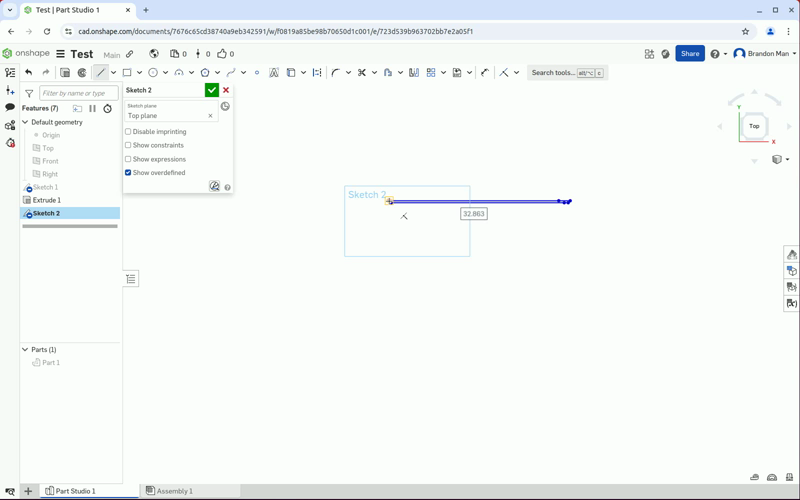
key(esc)
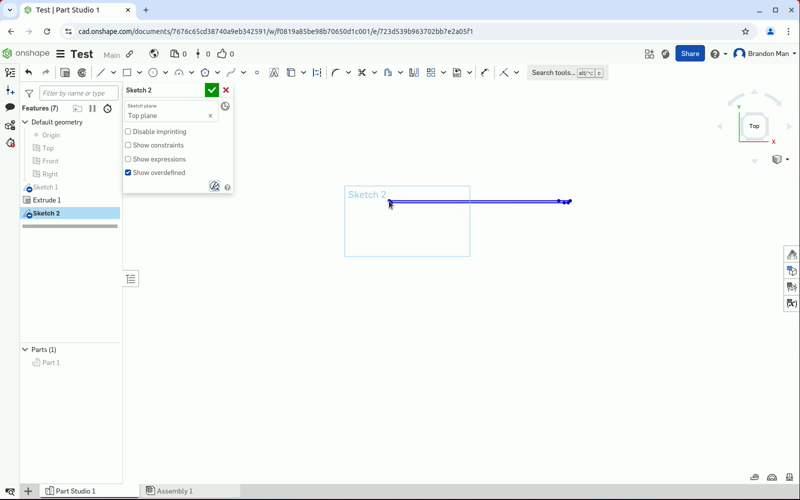
mouse_move(402, 200)
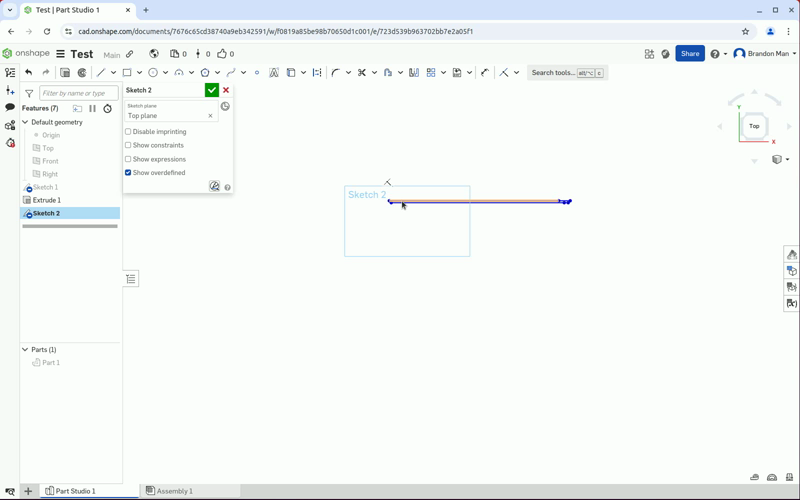
scroll(6)
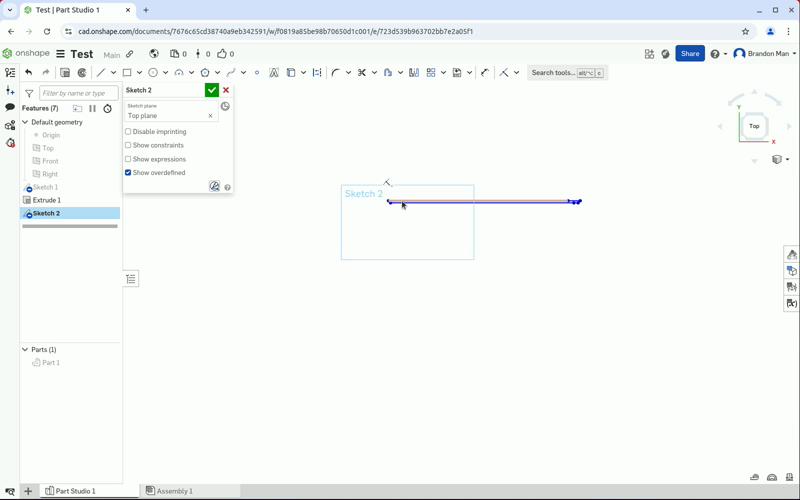
scroll(6)
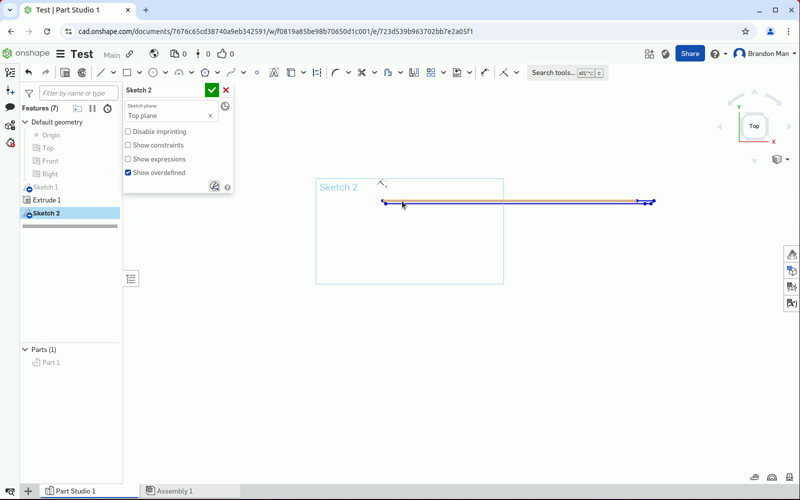
scroll(6)
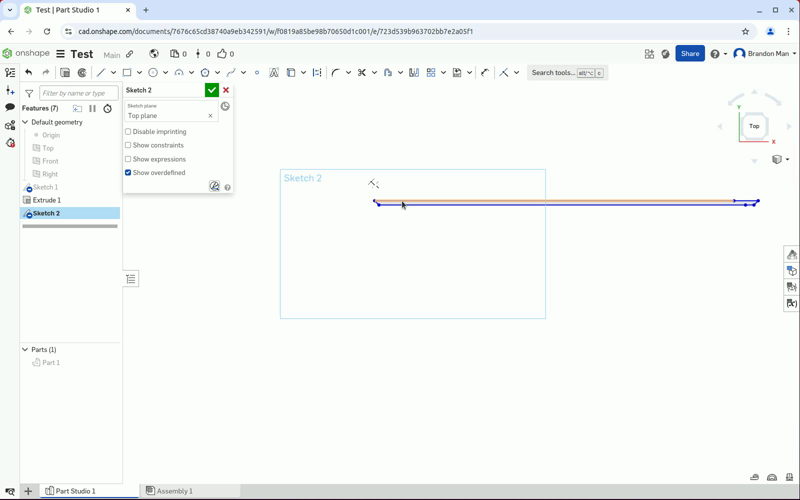
scroll(6)
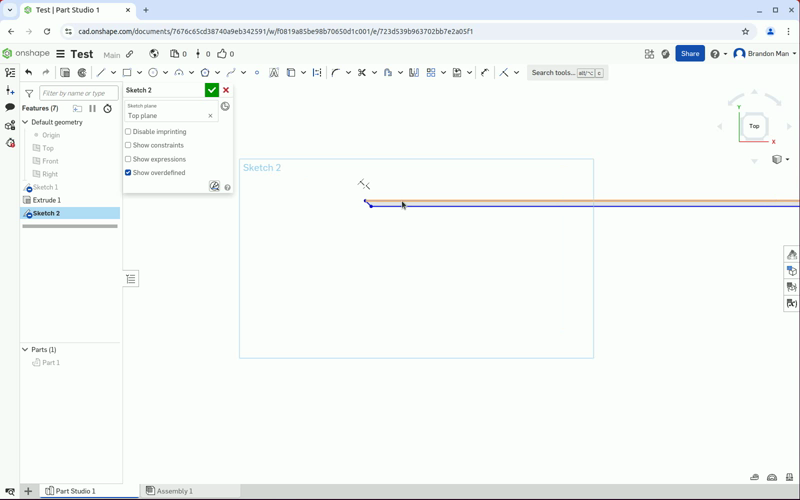
scroll(6)
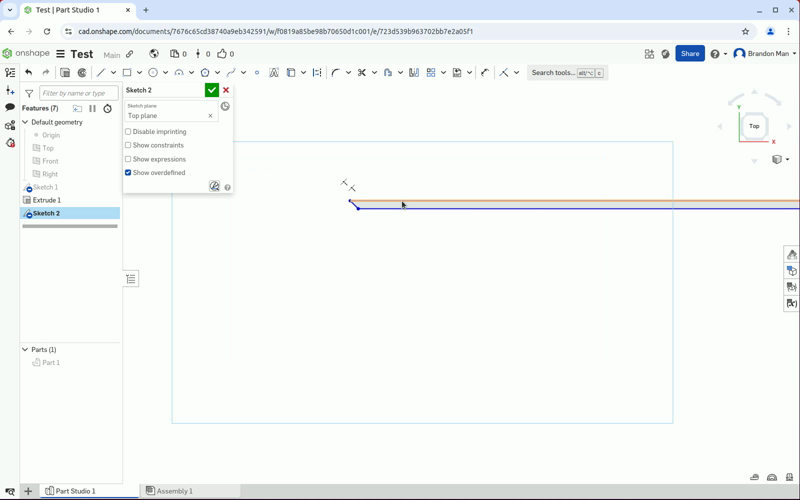
scroll(6)
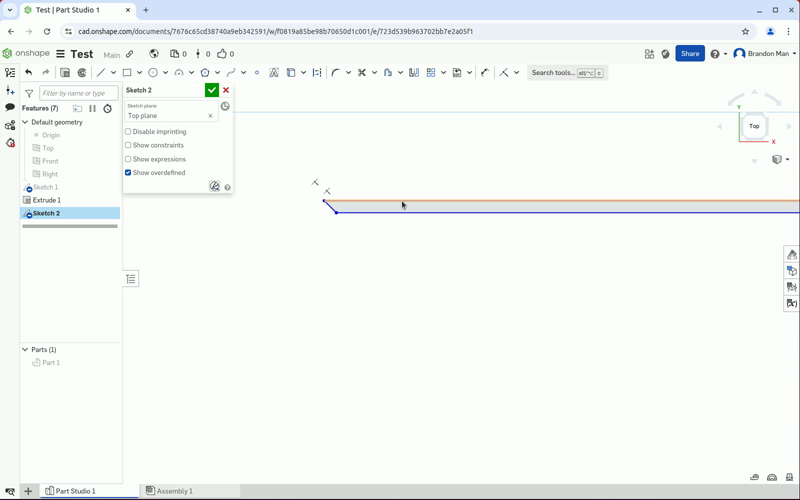
scroll(6)
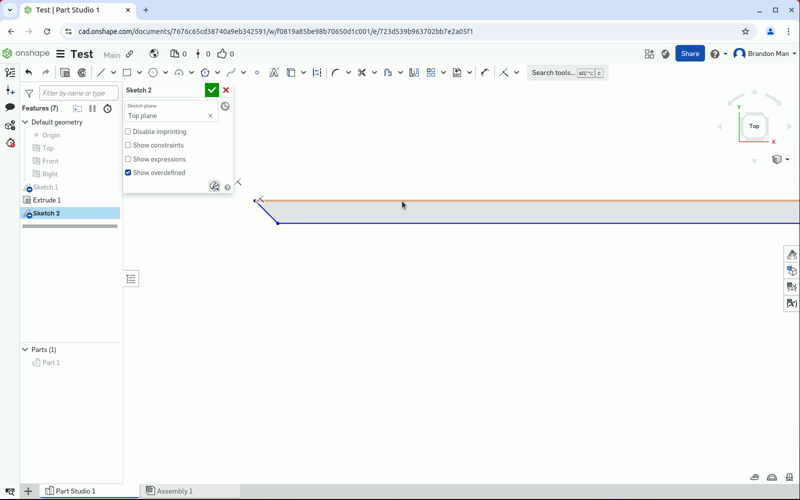
click(402, 200)
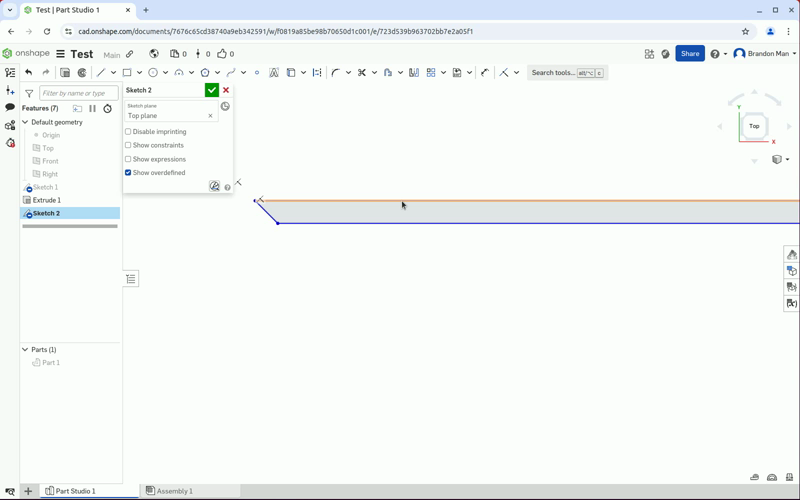
scroll(-6)
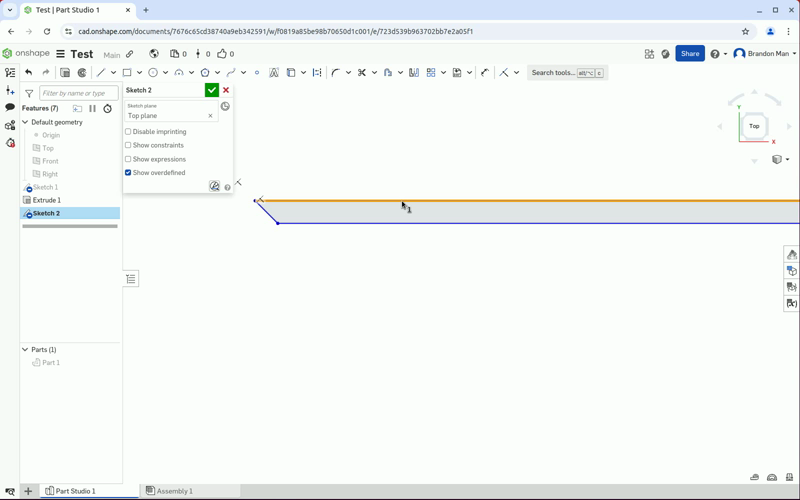
scroll(-6)
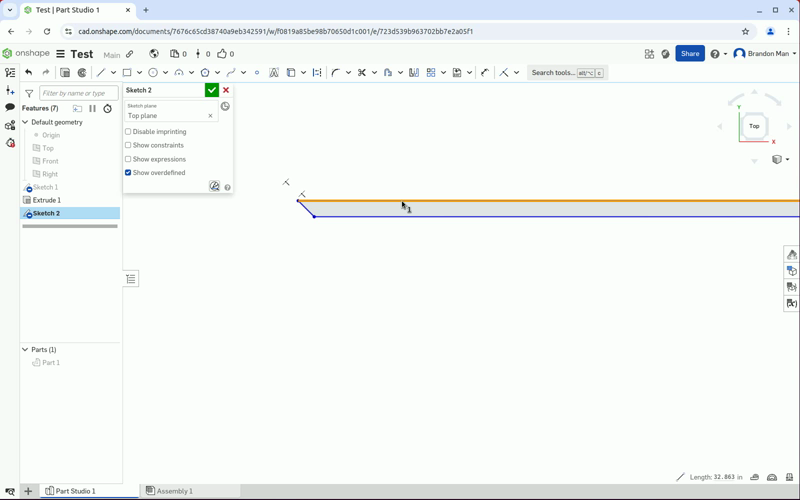
scroll(-6)
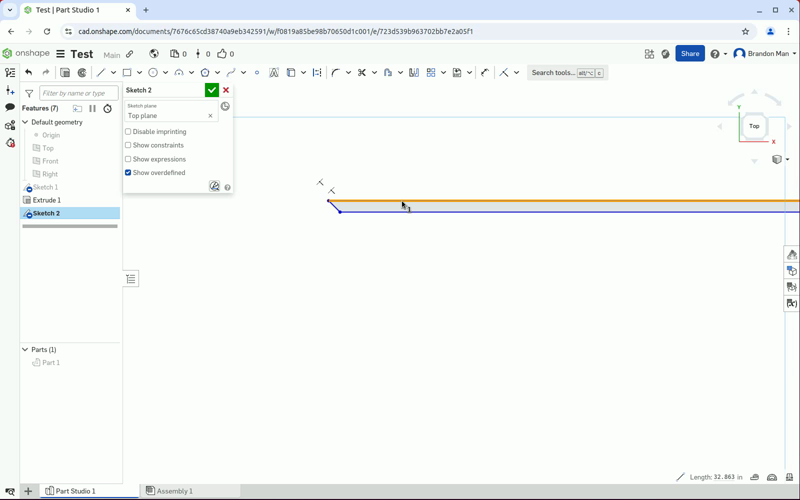
scroll(-6)
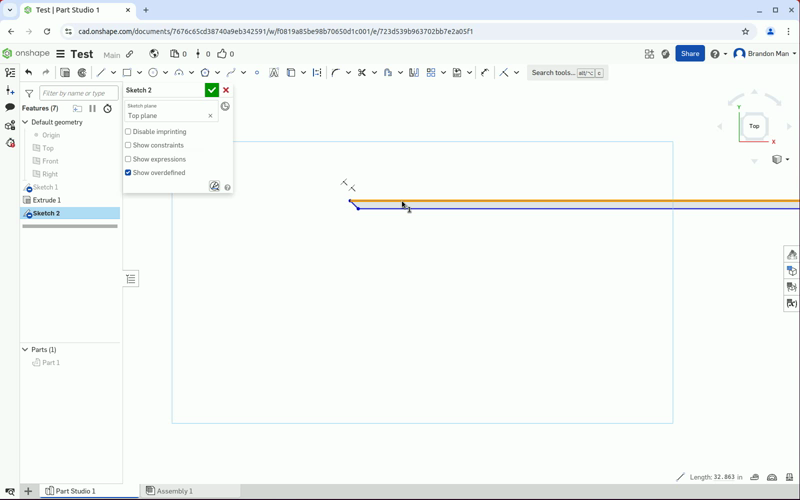
scroll(-6)
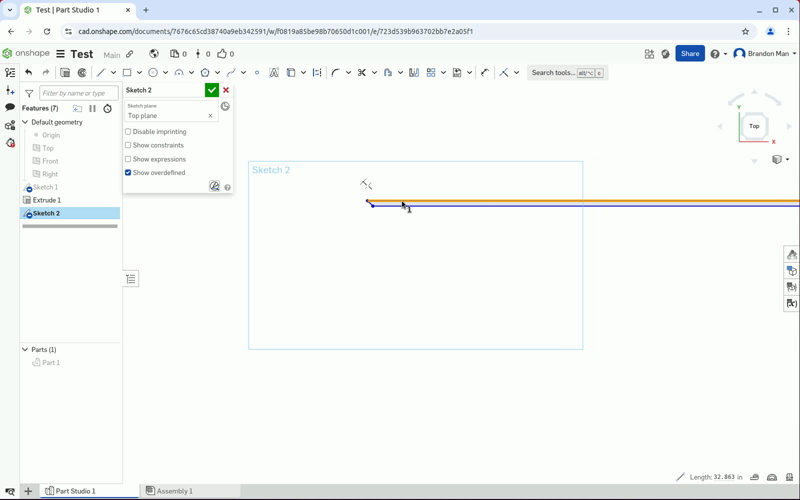
scroll(-6)
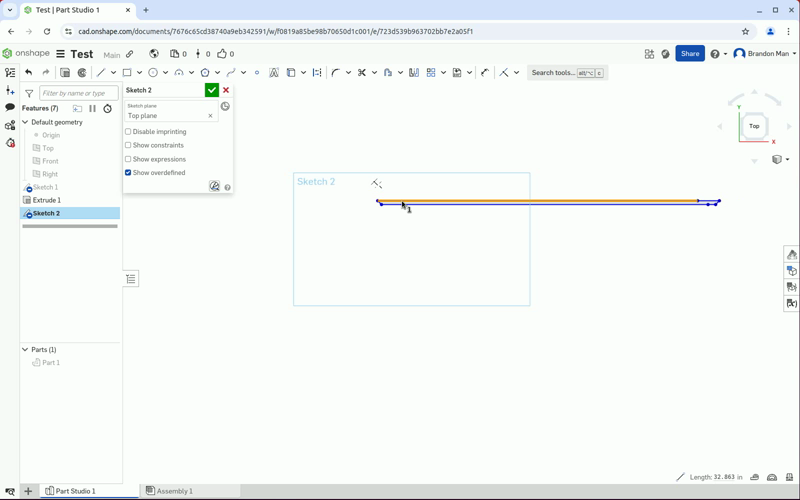
scroll(-6)
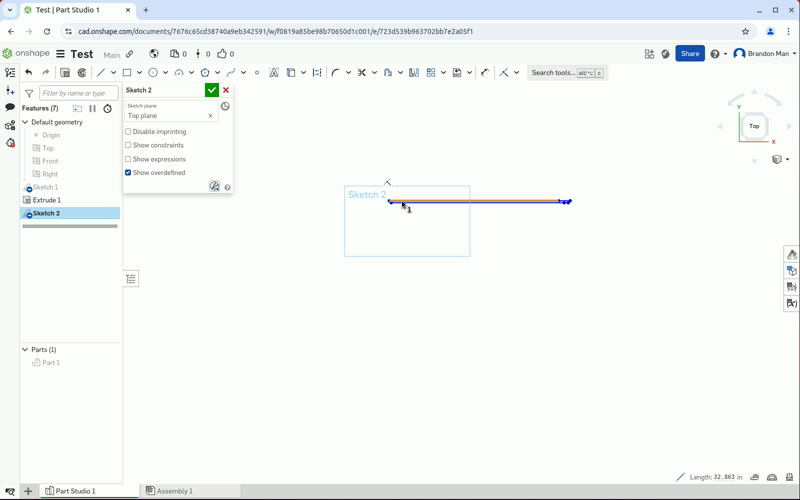
mouse_move(73, 352)
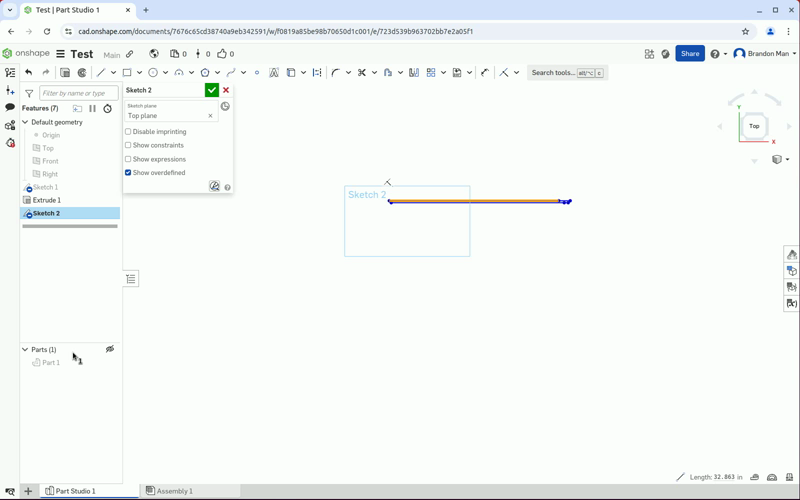
key(shift+y)
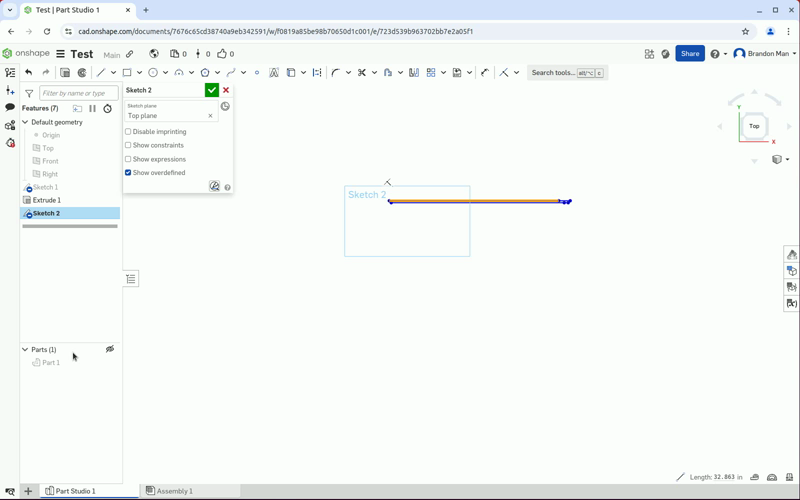
key(shift+e)
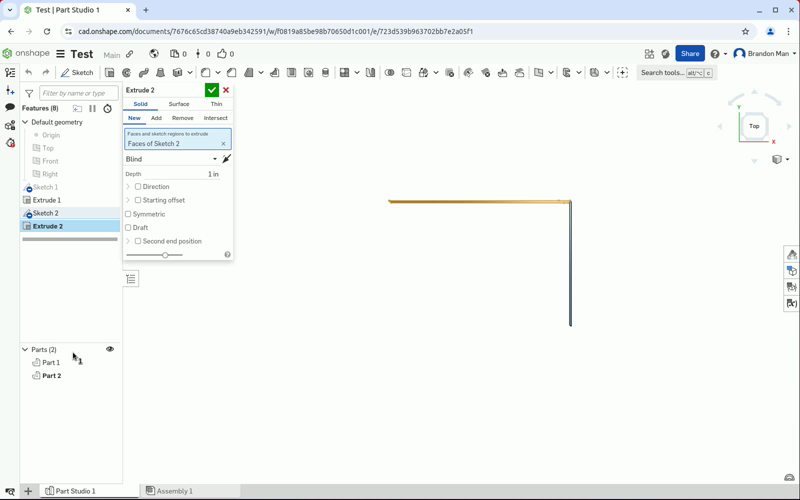
mouse_move(143, 106)
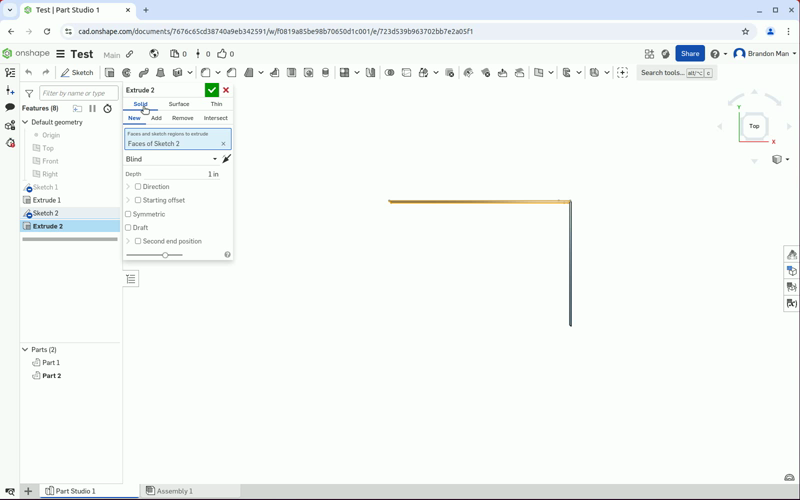
click(143, 106)
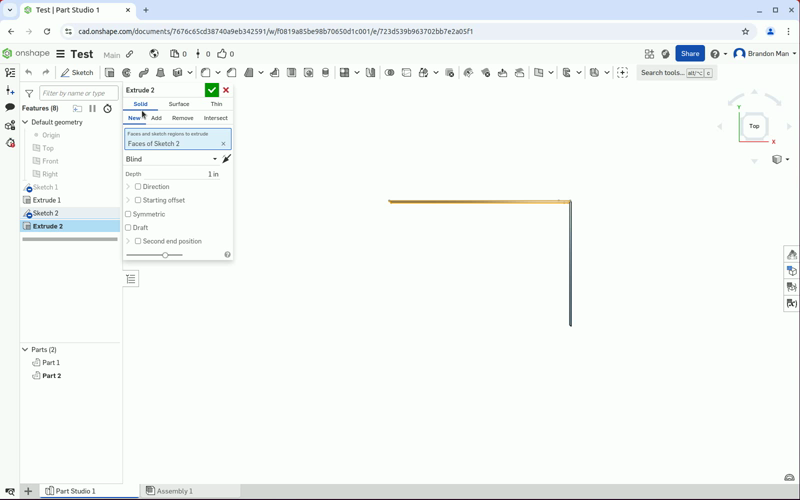
mouse_move(137, 120)
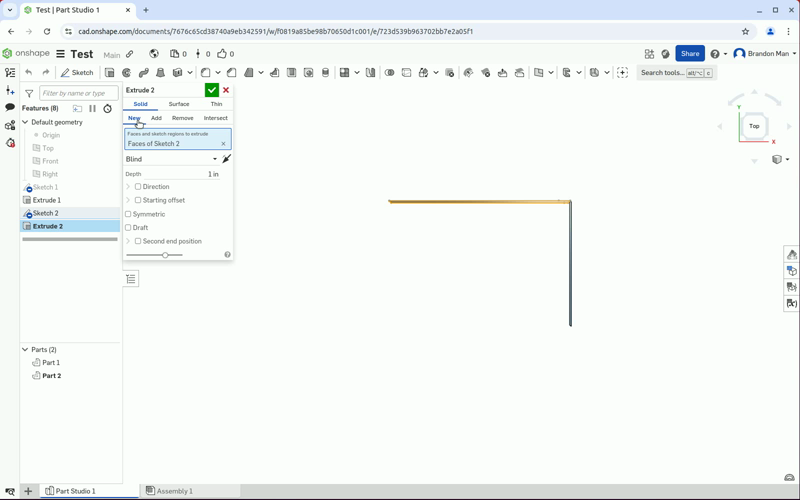
click(137, 120)
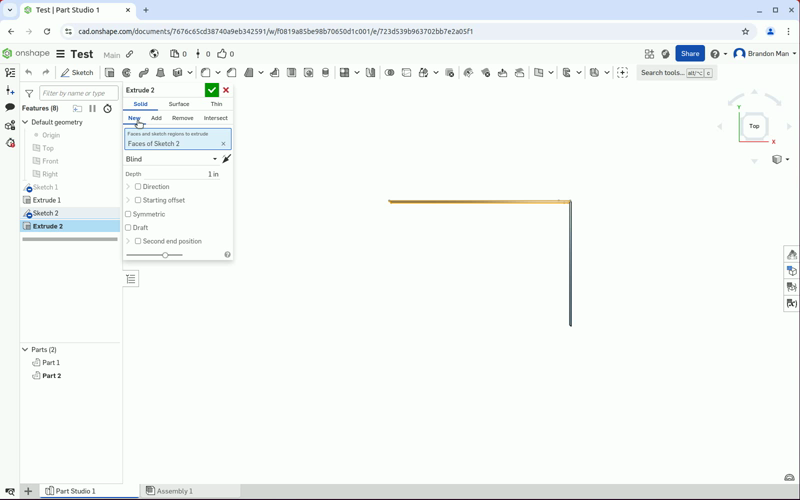
key(tab, 4)
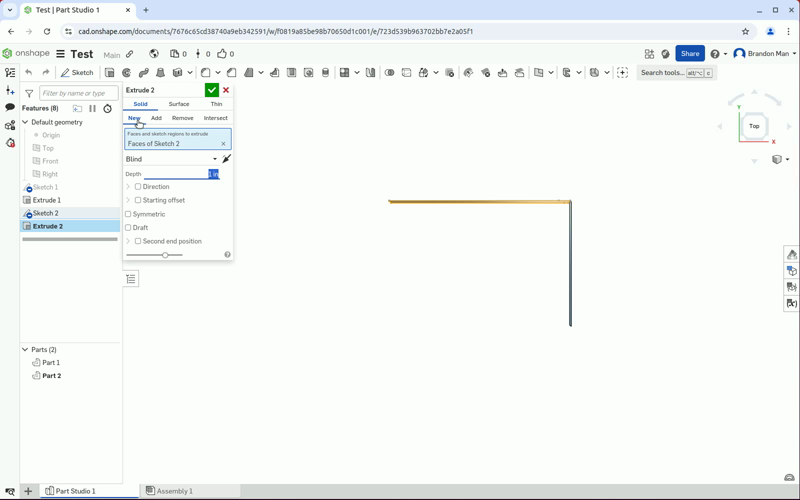
text(-2.889)
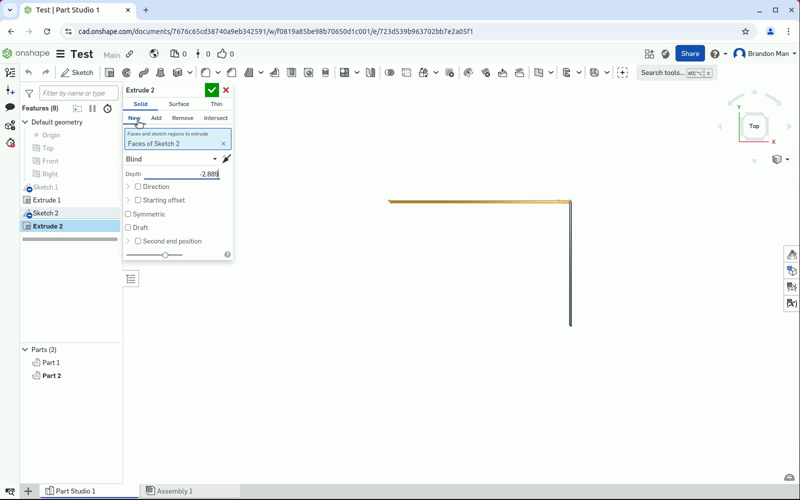
key(enter)
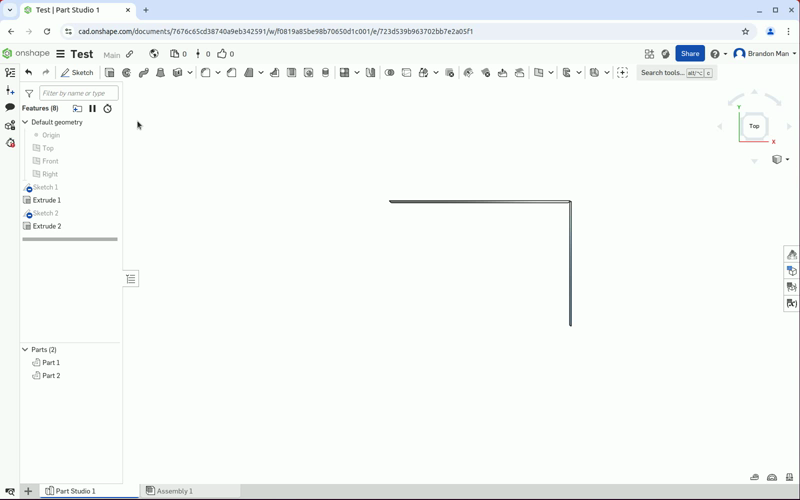
key(shift+h)
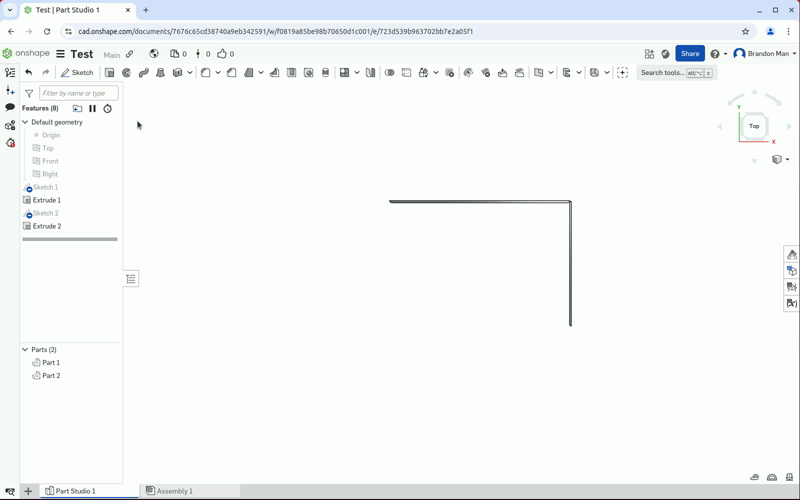
key(shift+h)
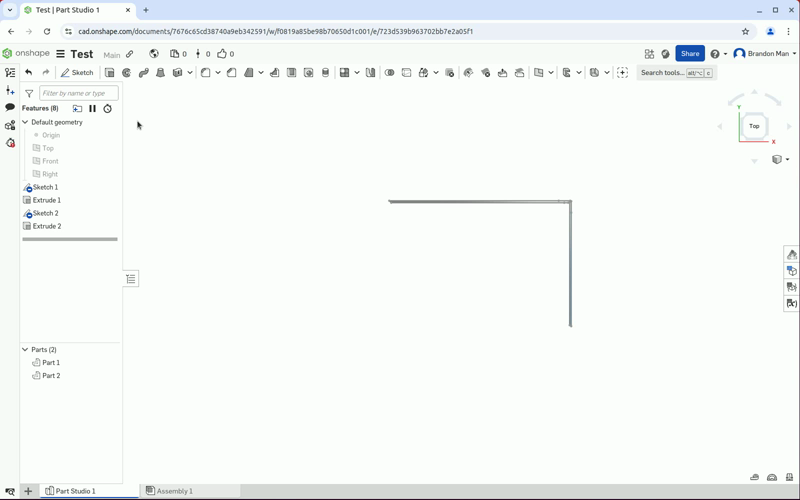
key(shift+7)
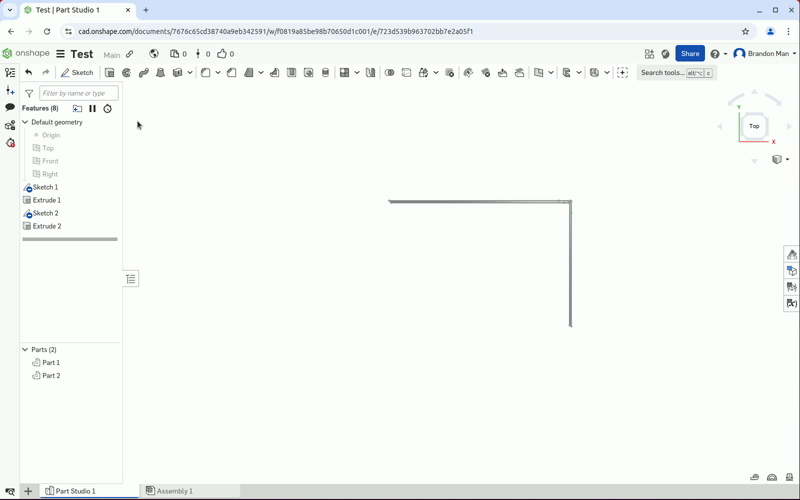
key(up, 3)
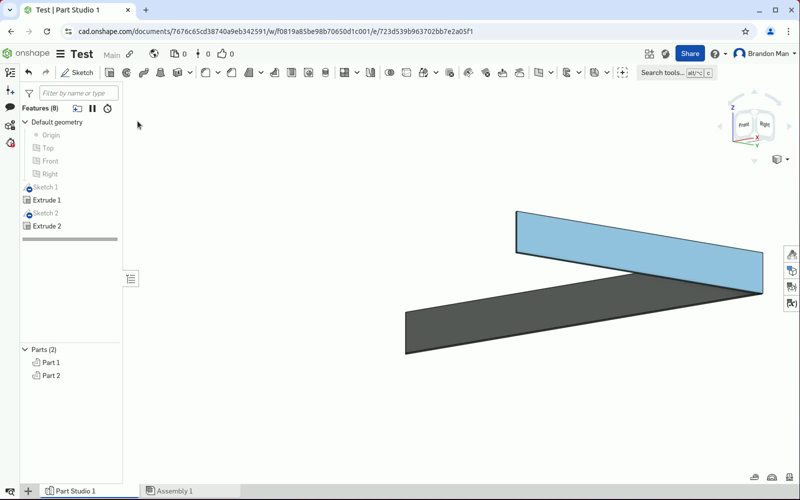
key(left, 3)
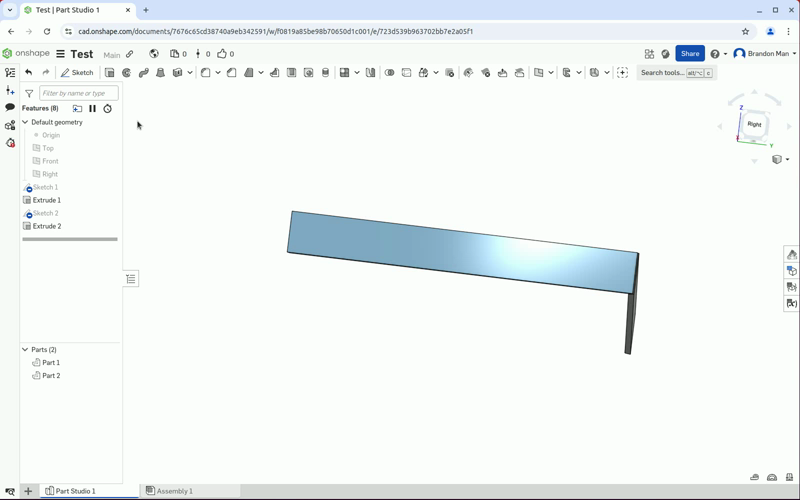
key(right, 3)
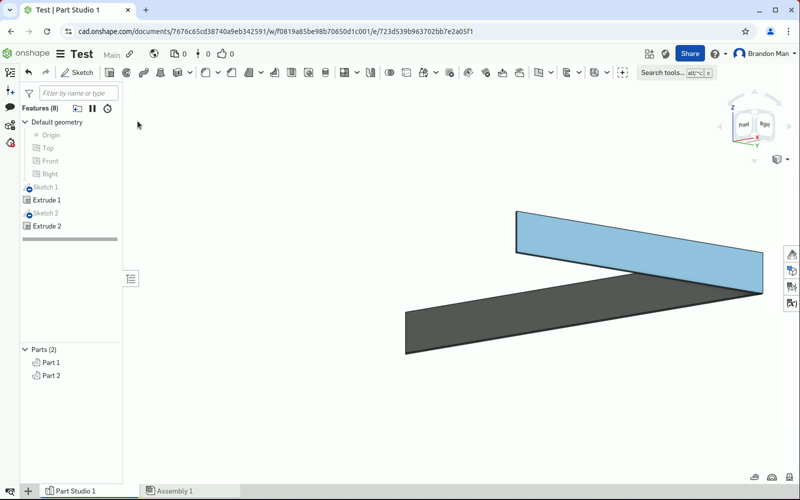
key(down, 3)
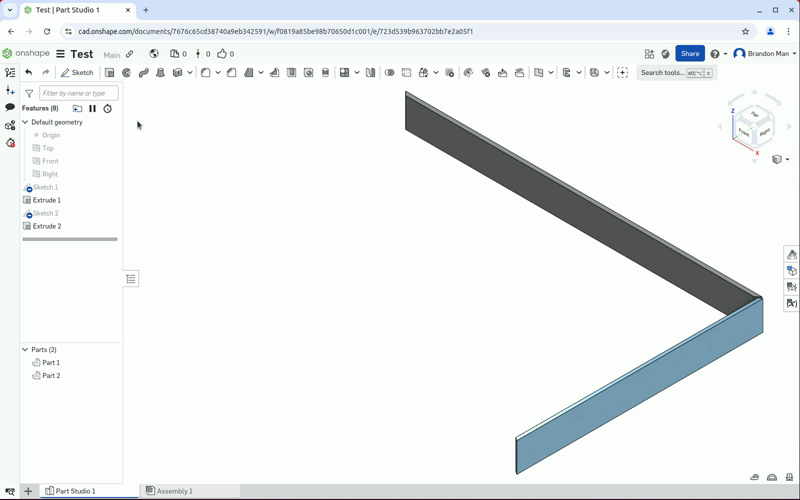
mouse_move(73, 189)
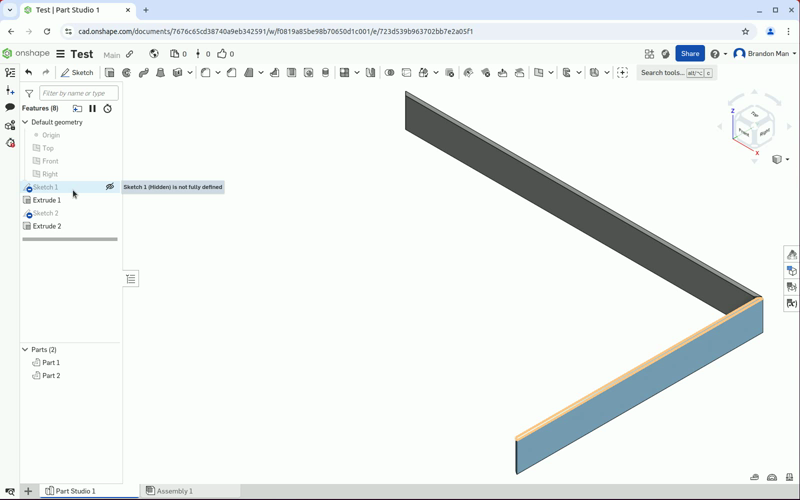
click(73, 189)